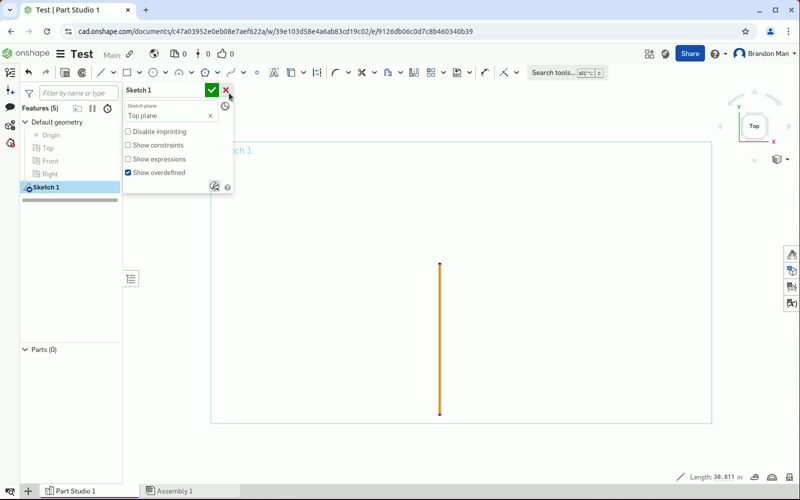
key(shift+h)
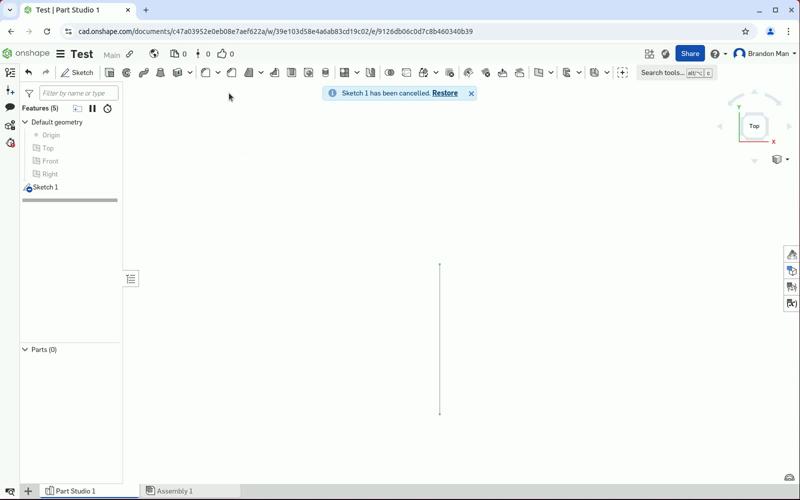
key(shift+s)
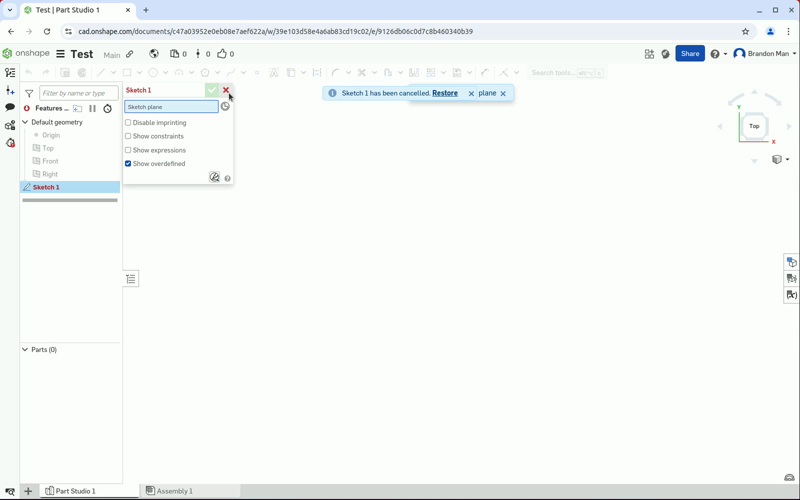
mouse_move(73, 150)
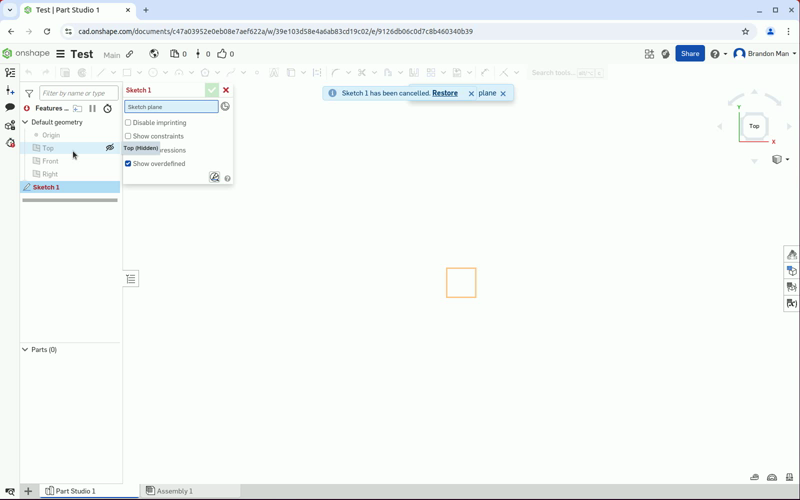
click(73, 150)
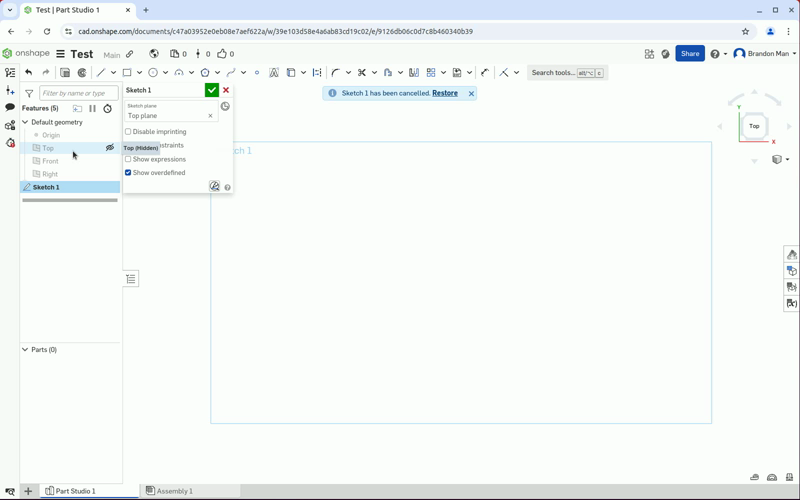
mouse_move(73, 352)
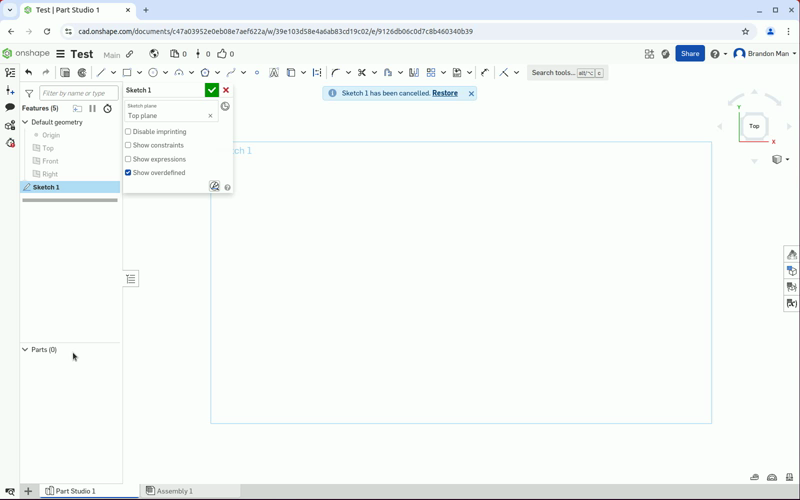
key(y)
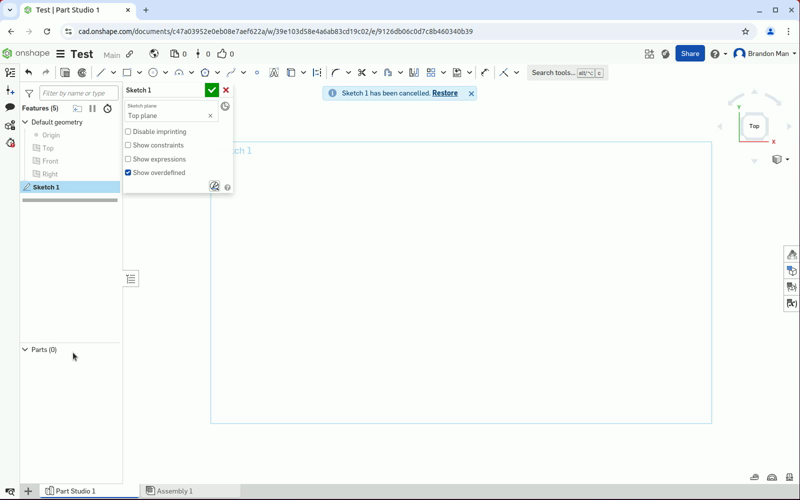
key(l)
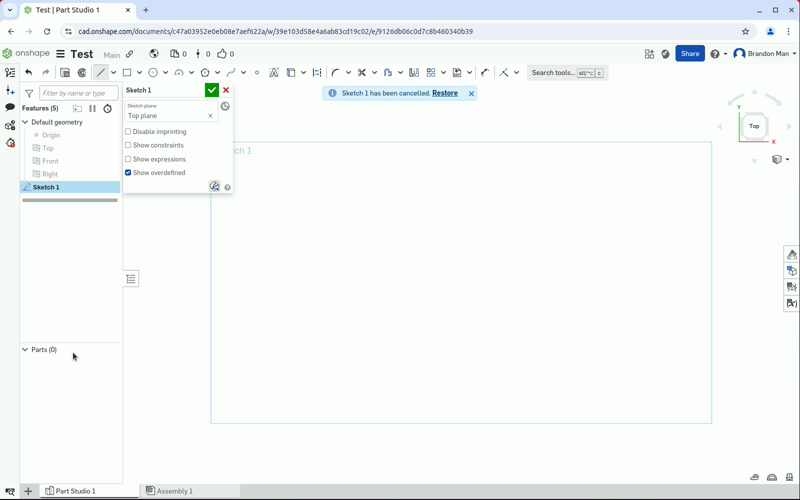
key_down(shift)
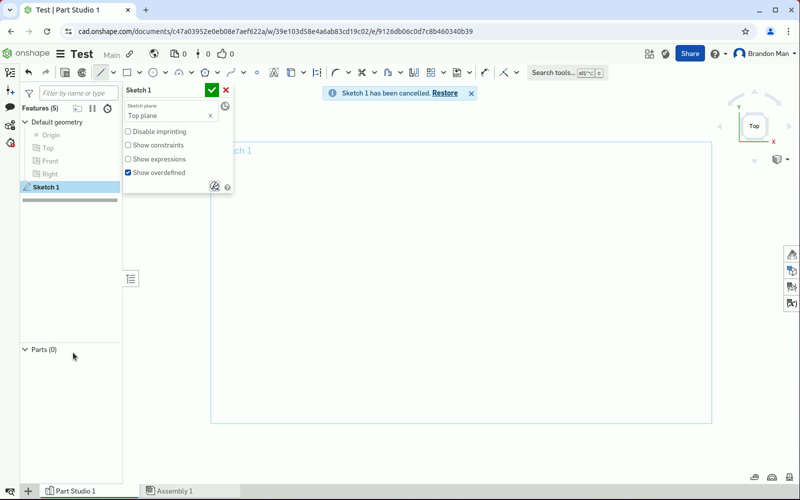
mouse_move(460, 282)
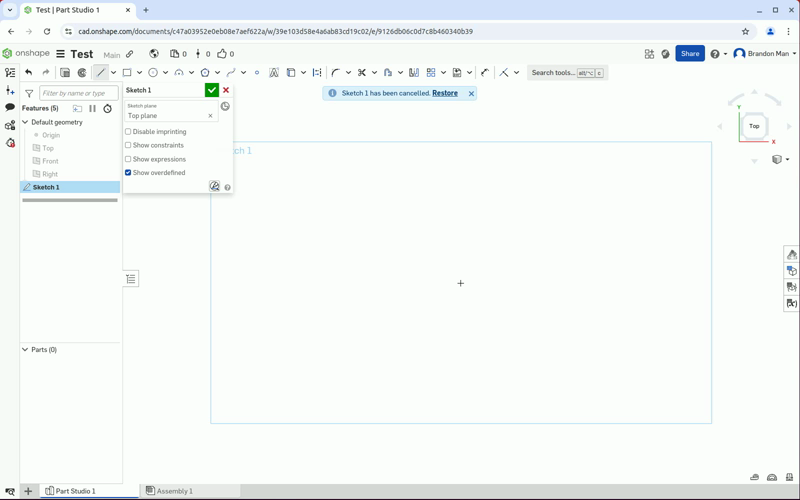
click(460, 282)
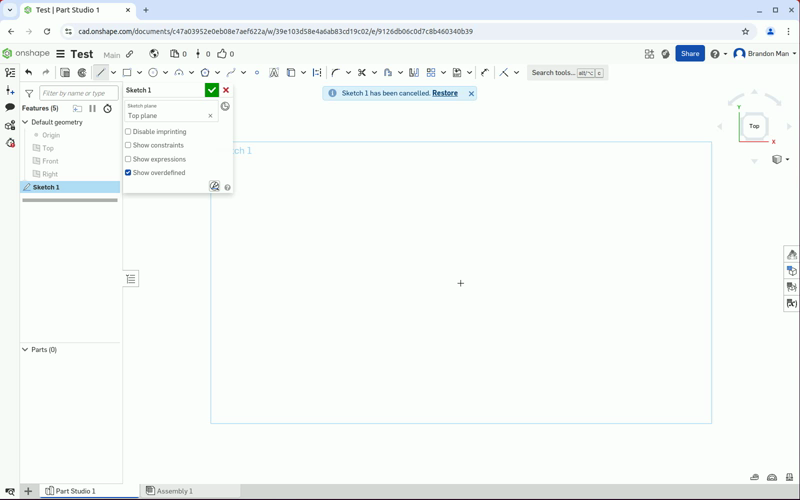
key_up(shift)
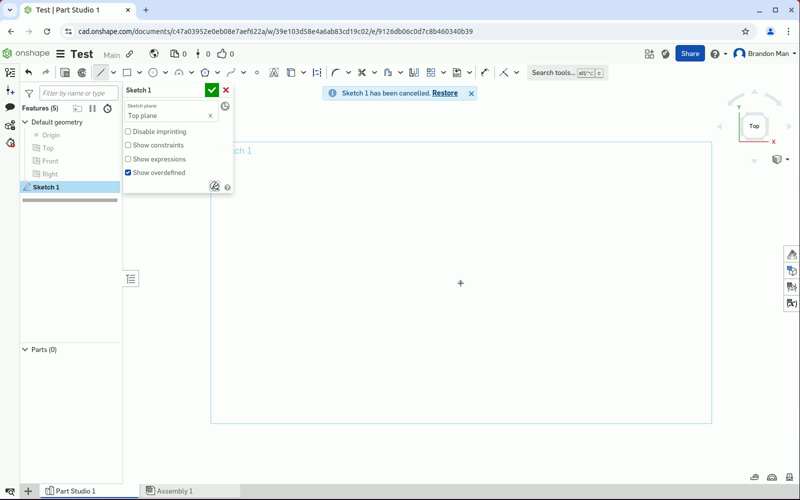
key_down(shift)
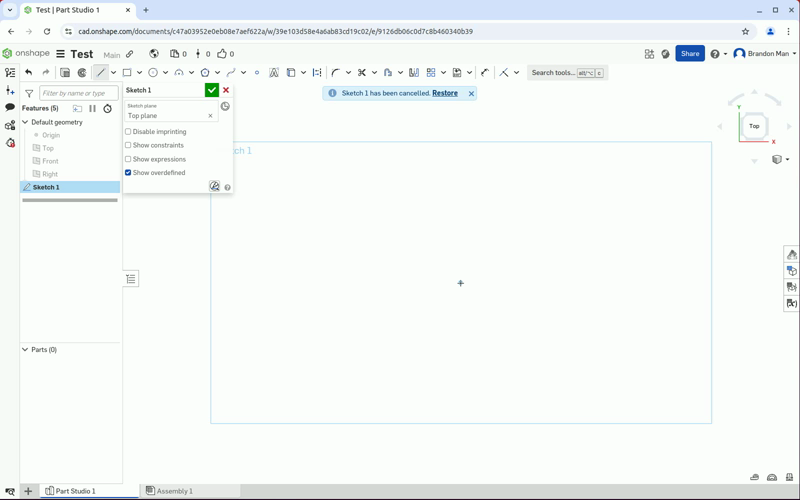
mouse_move(490, 282)
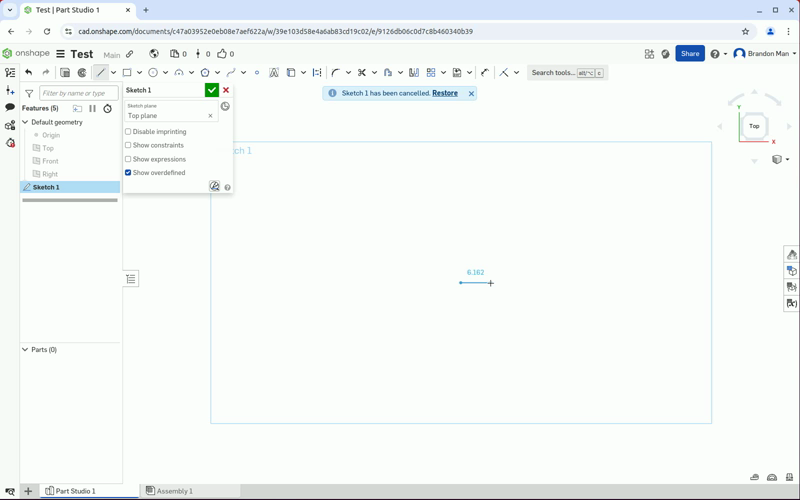
mouse_move(469, 282)
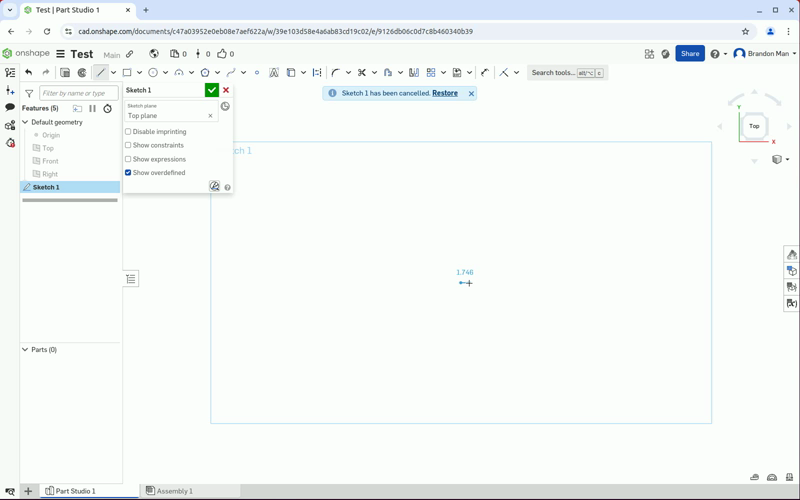
click(469, 282)
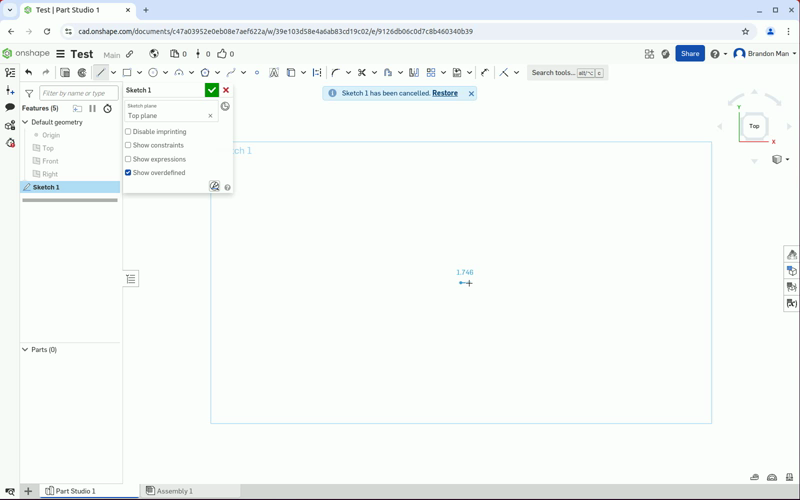
key_up(shift)
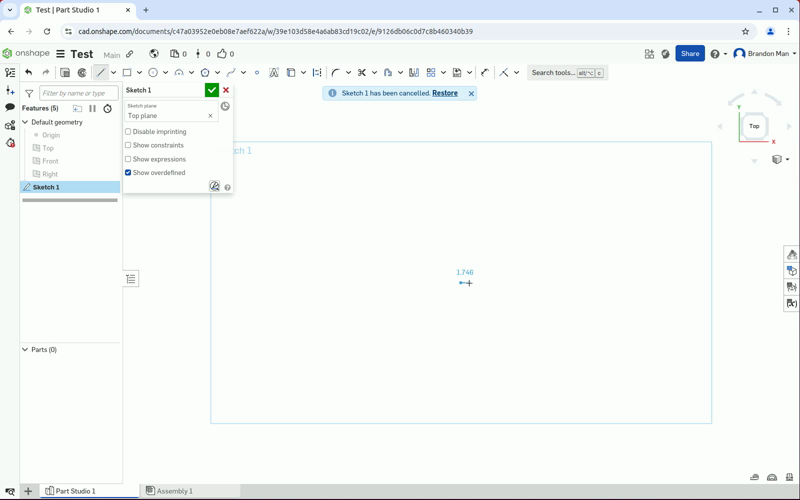
key_down(shift)
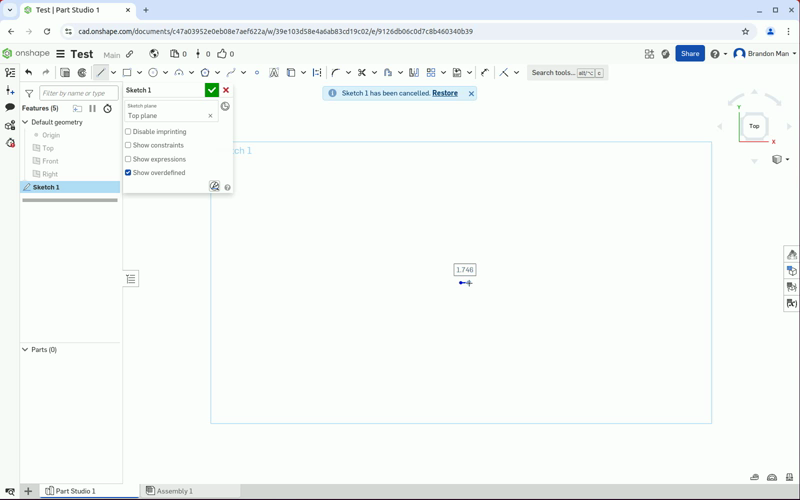
mouse_move(499, 282)
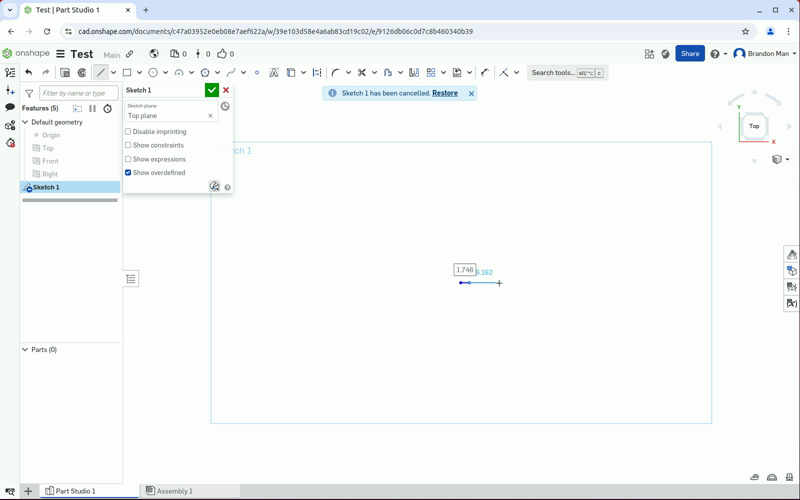
mouse_move(469, 263)
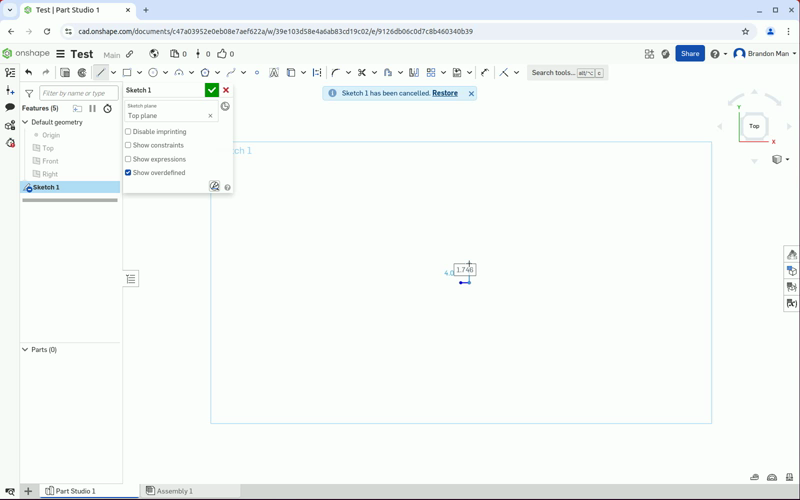
click(469, 263)
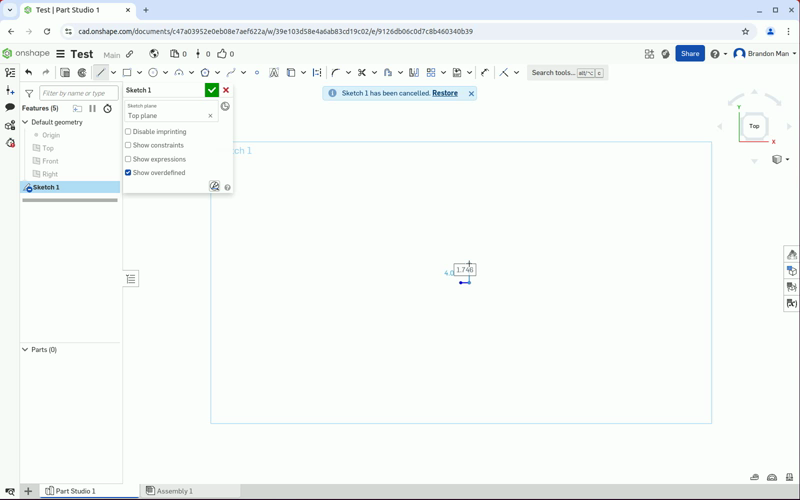
key_up(shift)
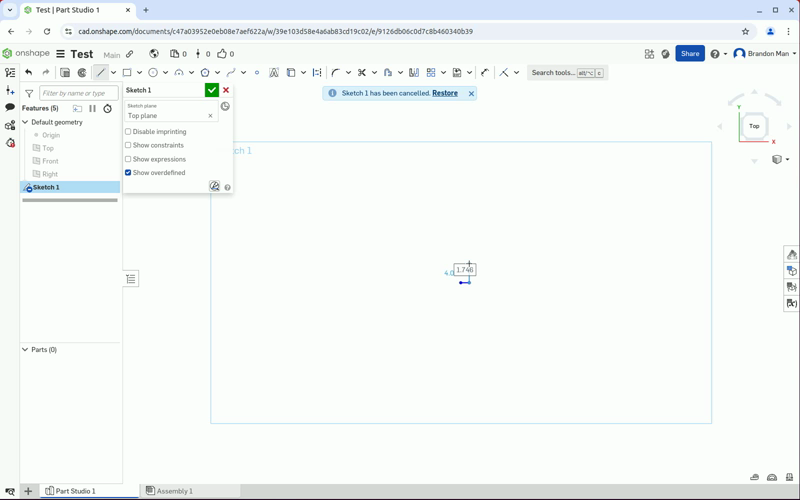
key_down(shift)
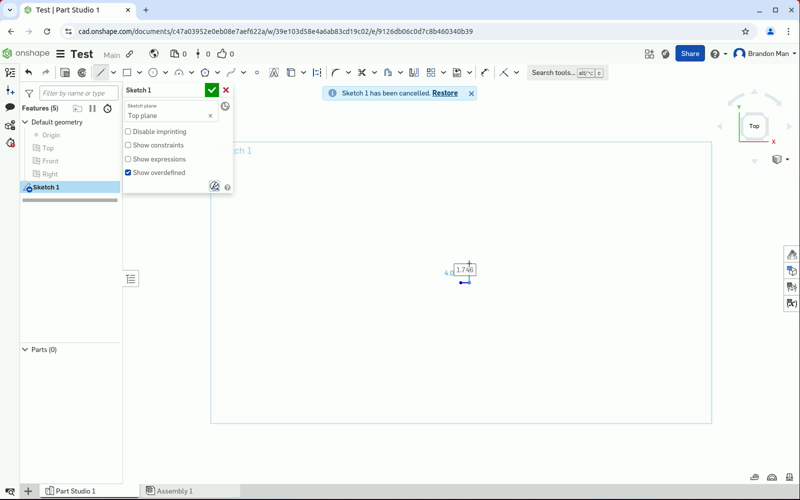
mouse_move(499, 263)
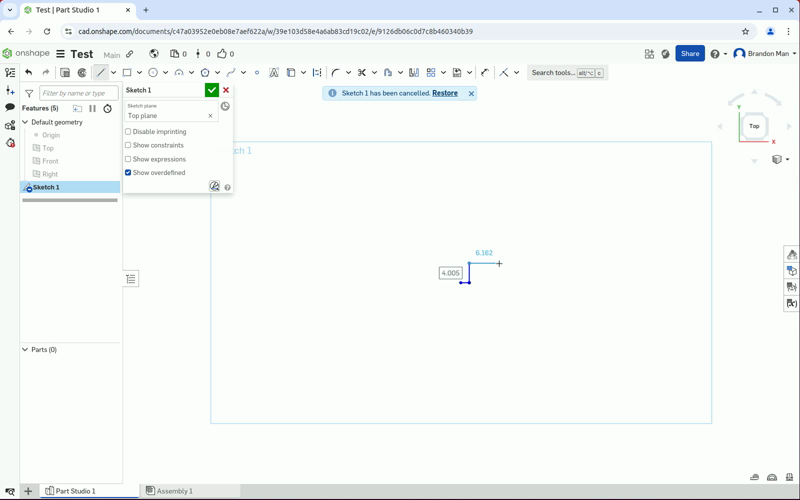
mouse_move(460, 263)
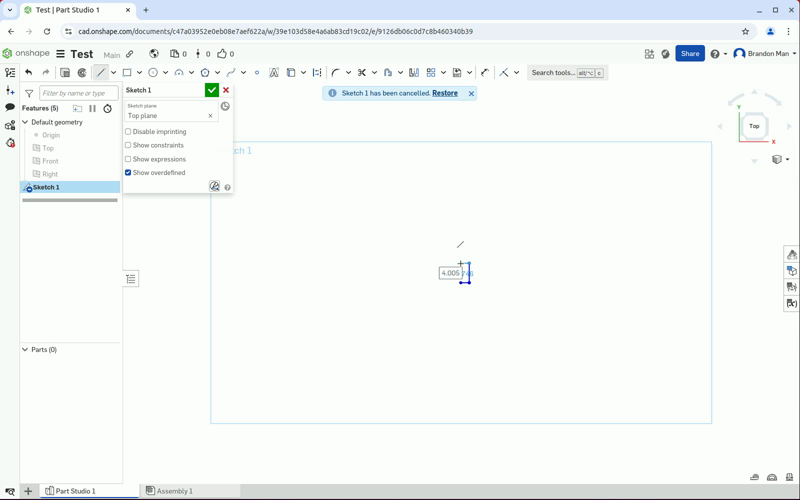
click(460, 263)
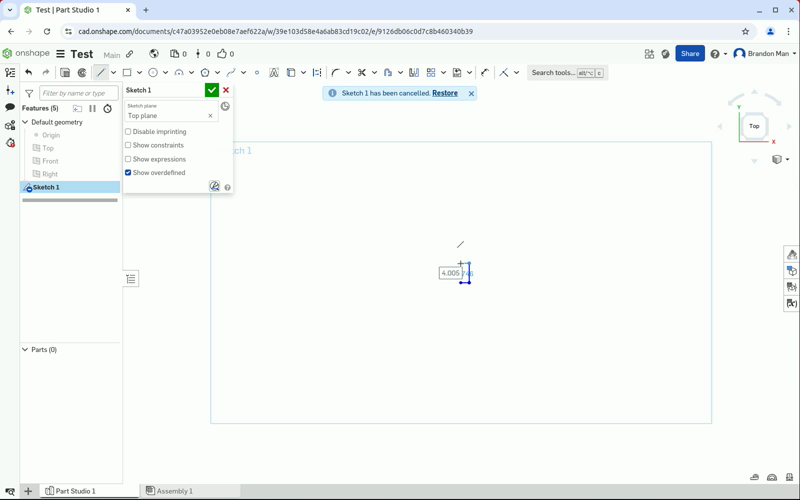
key_up(shift)
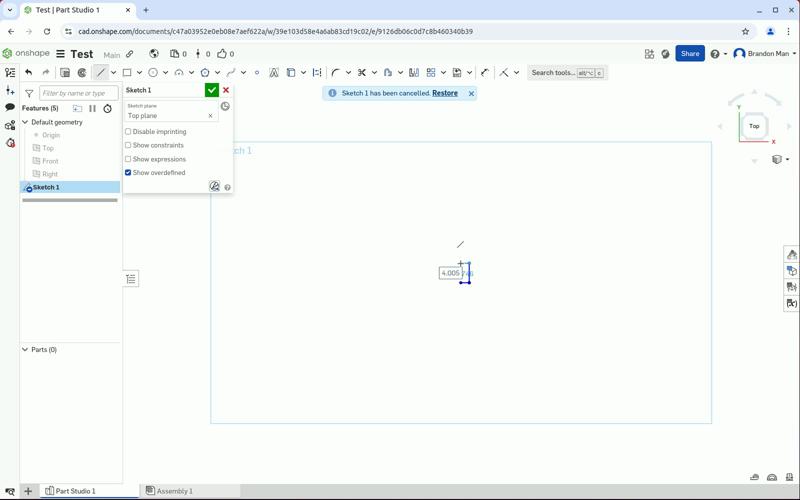
mouse_move(490, 263)
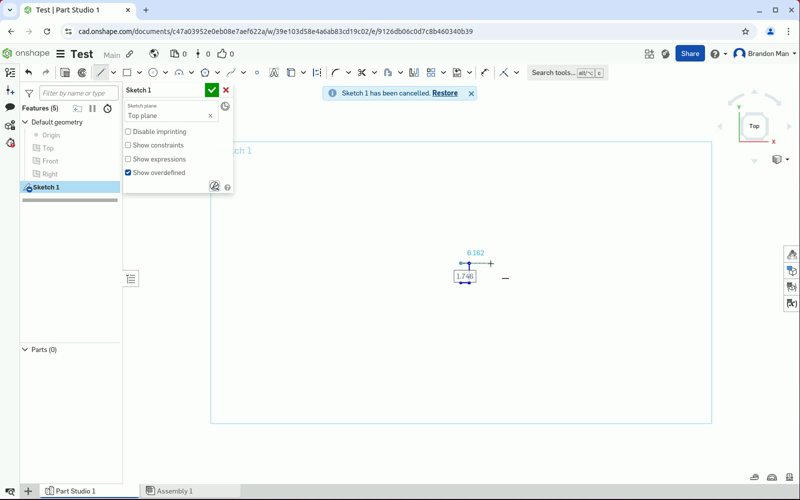
key_down(shift)
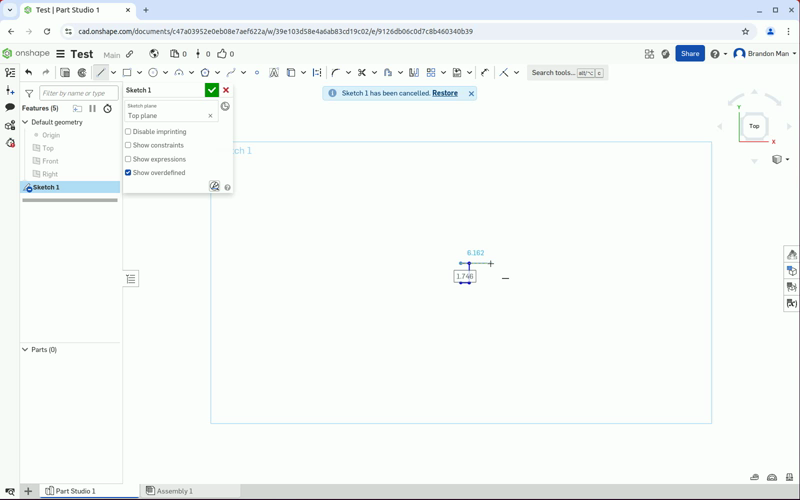
mouse_move(460, 282)
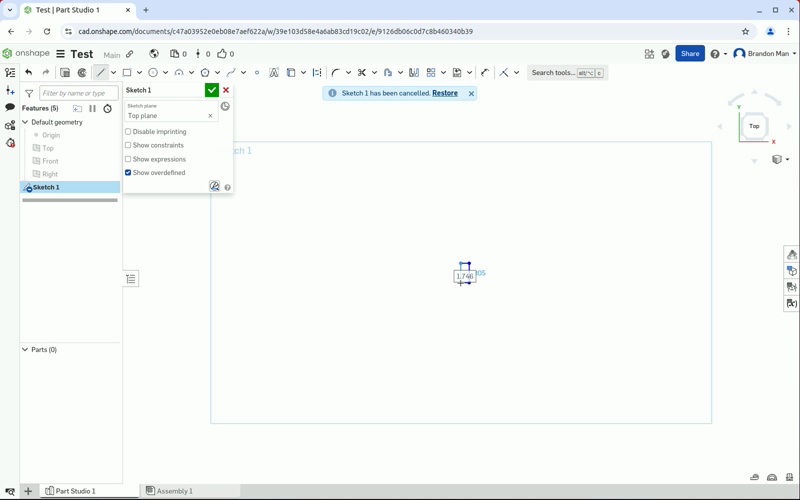
key_up(shift)
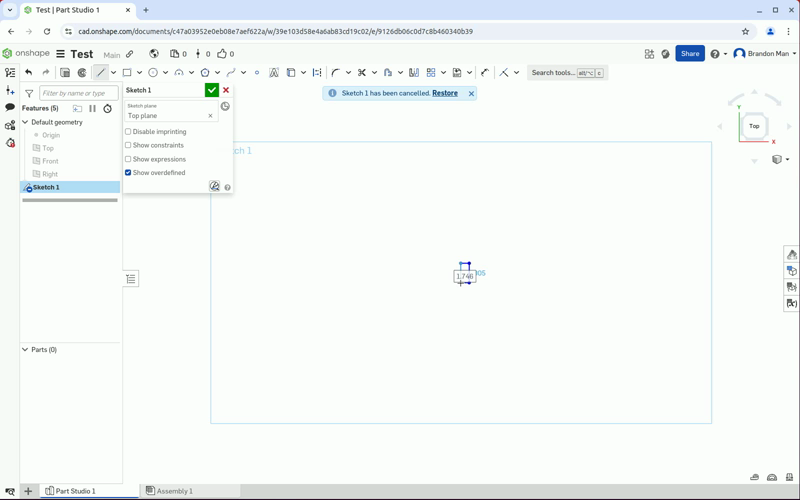
click(460, 282)
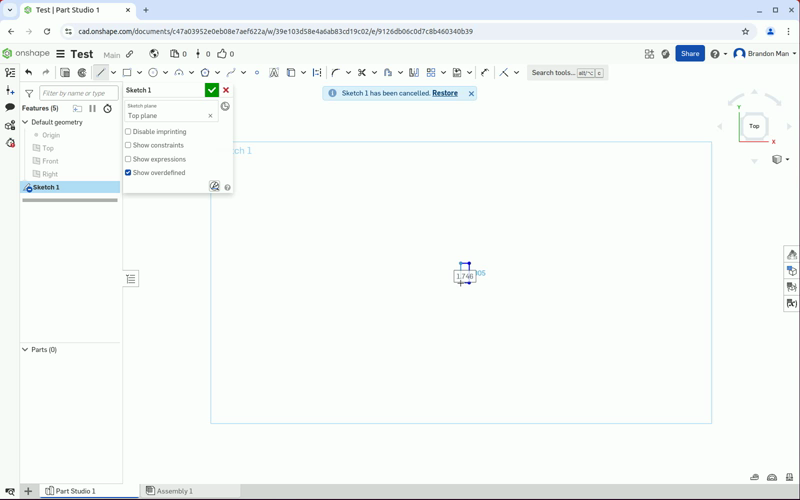
key(esc)
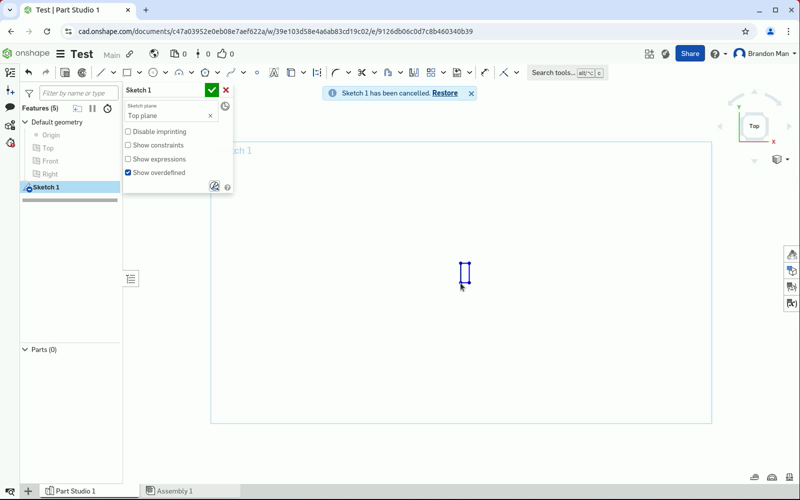
mouse_move(466, 280)
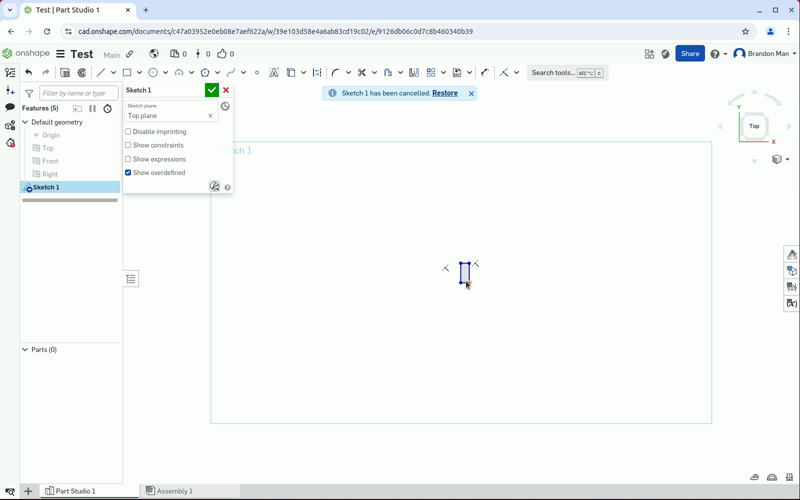
scroll(6)
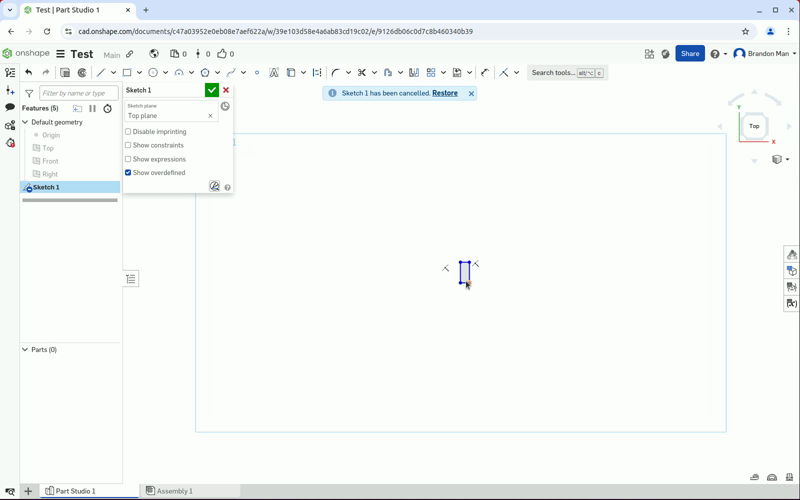
scroll(6)
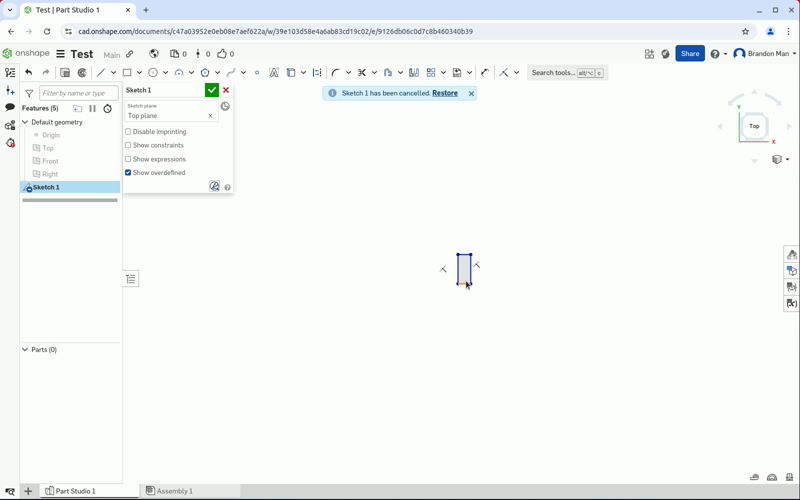
scroll(6)
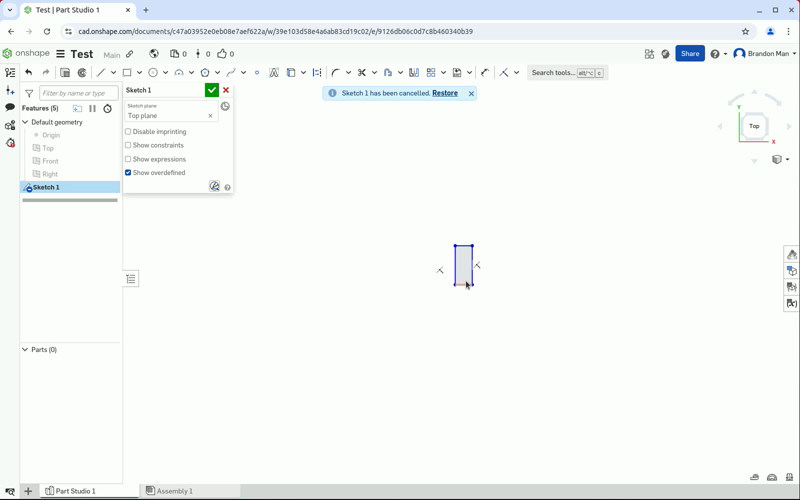
scroll(6)
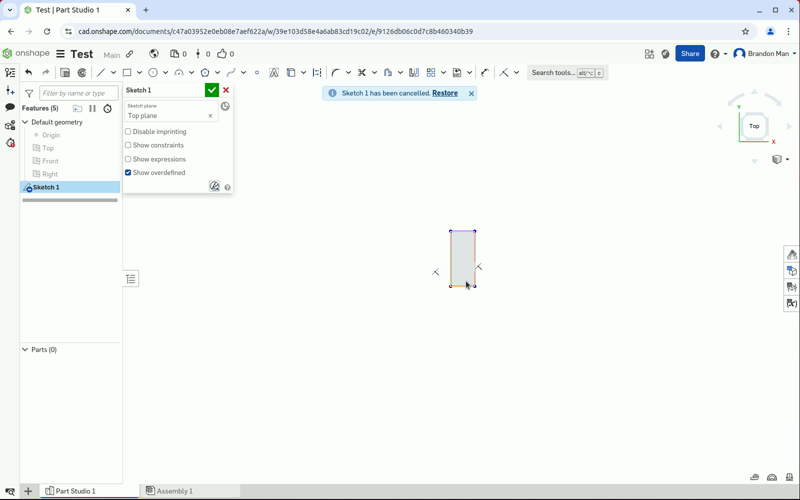
scroll(6)
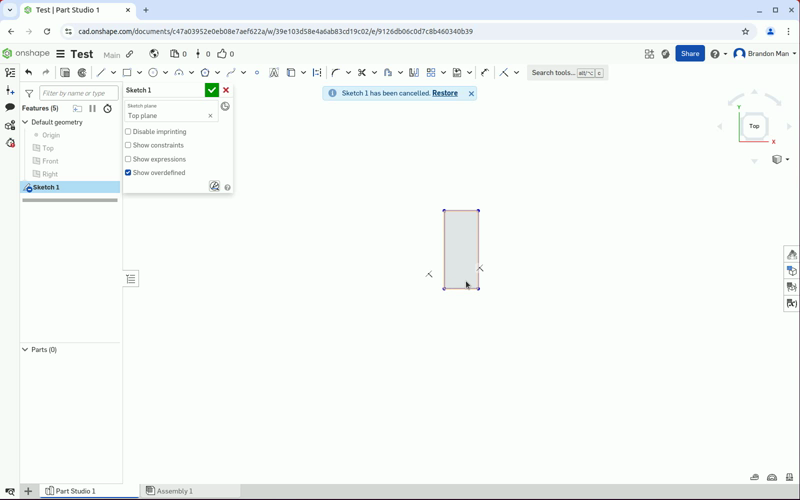
scroll(6)
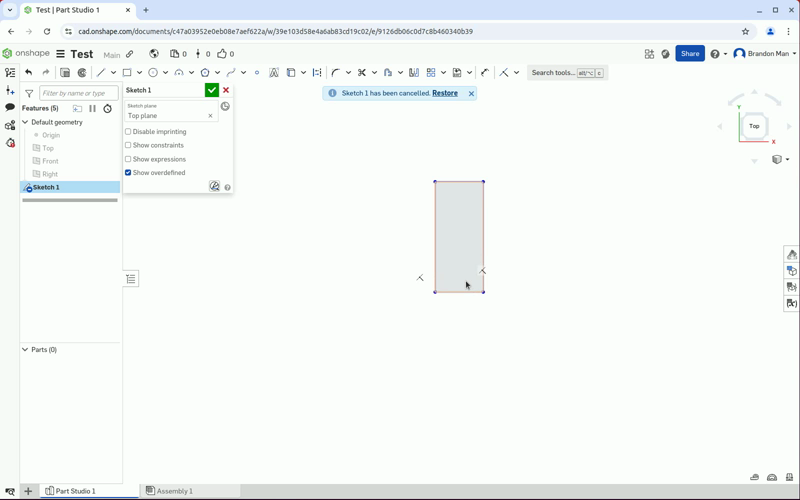
scroll(6)
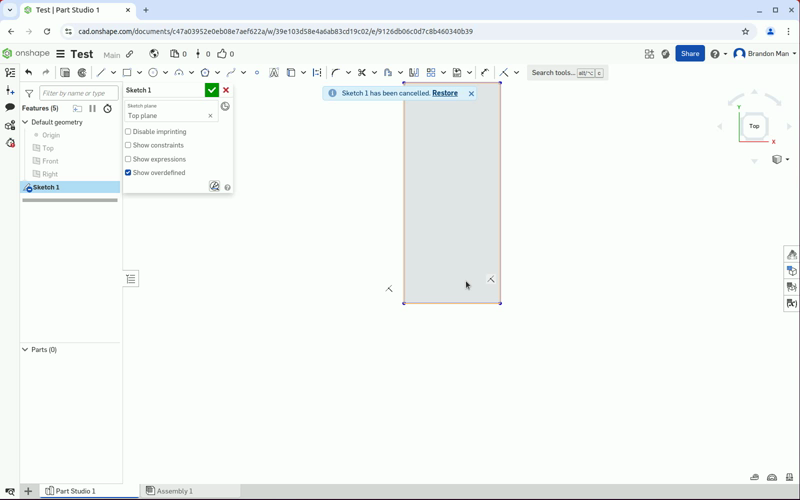
click(466, 280)
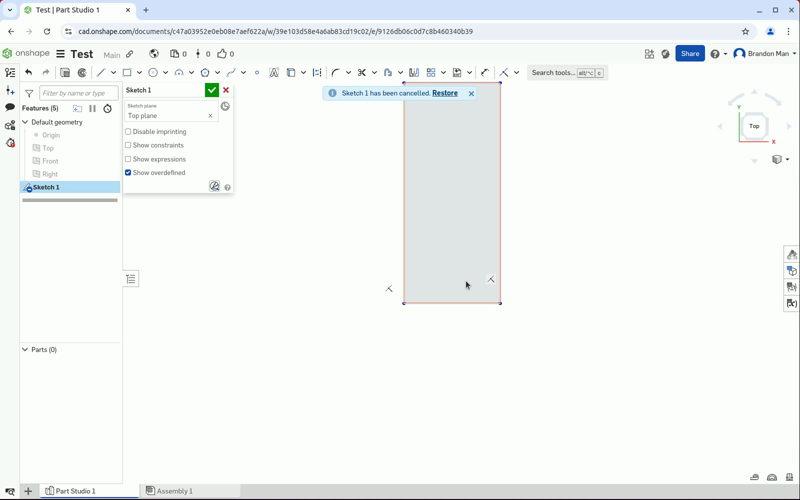
scroll(-6)
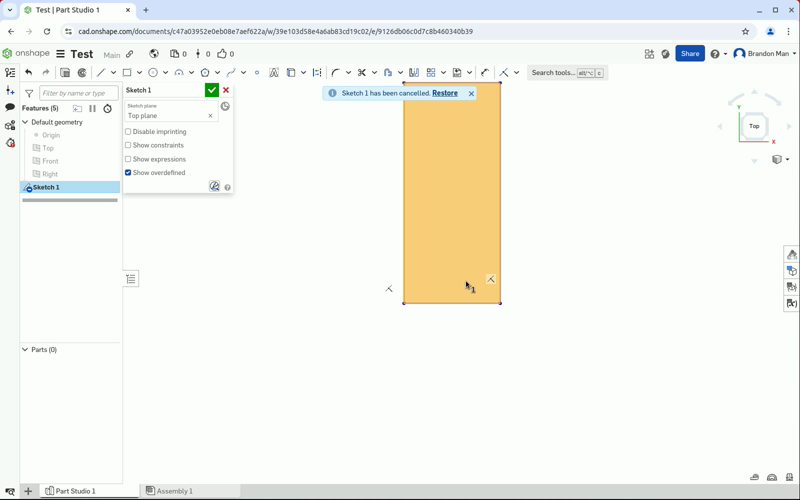
scroll(-6)
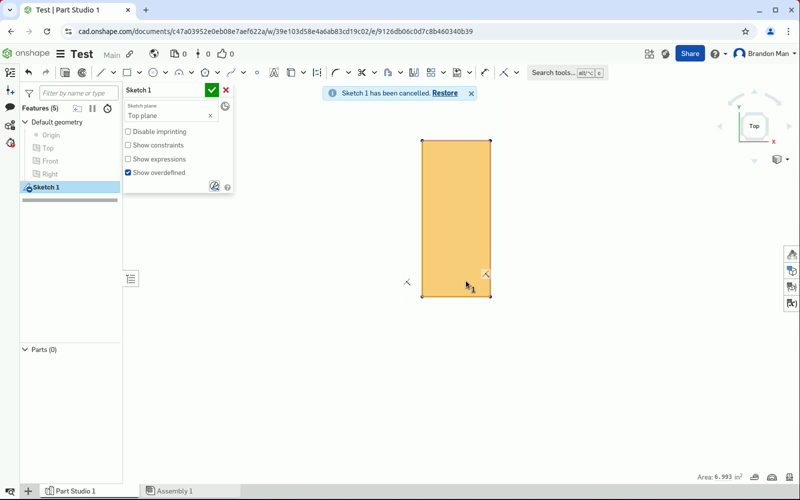
scroll(-6)
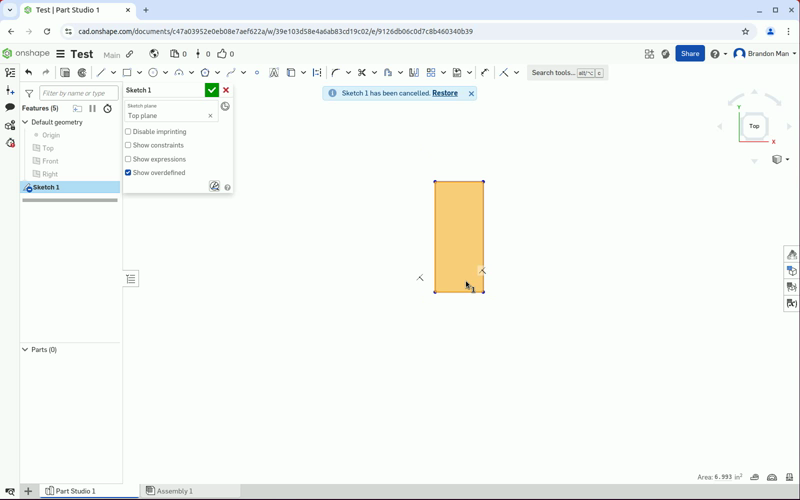
scroll(-6)
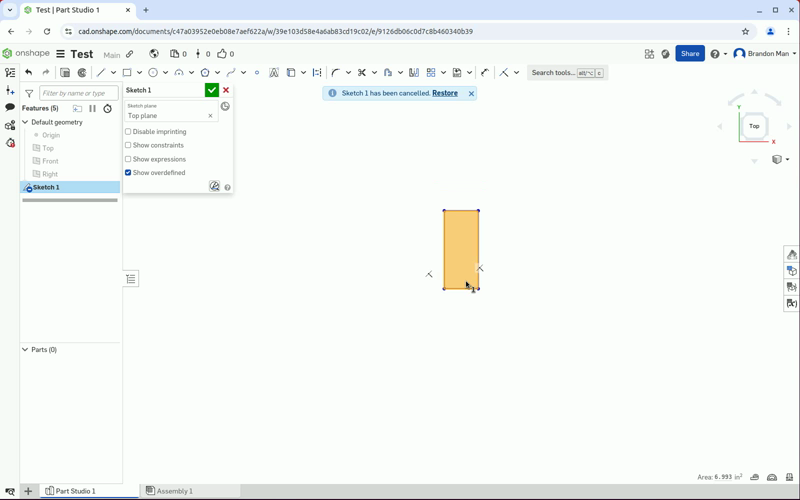
scroll(-6)
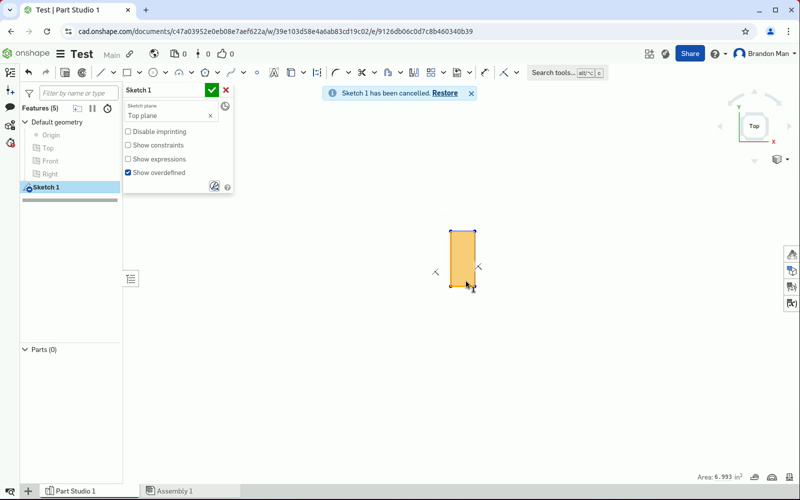
scroll(-6)
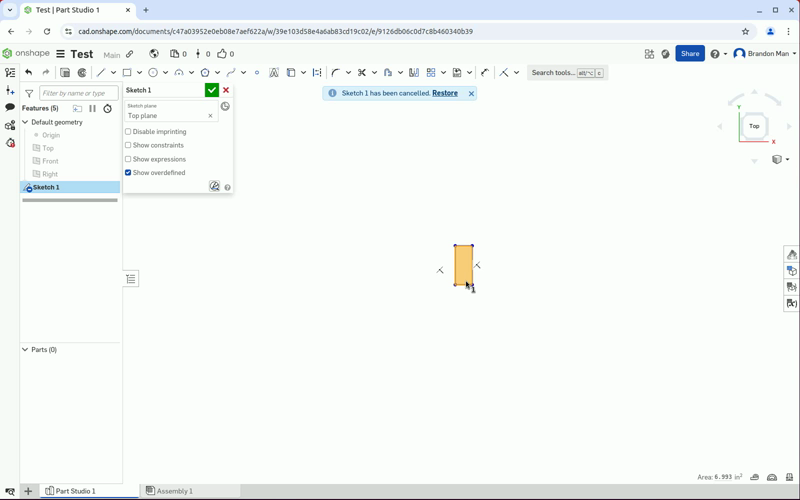
scroll(-6)
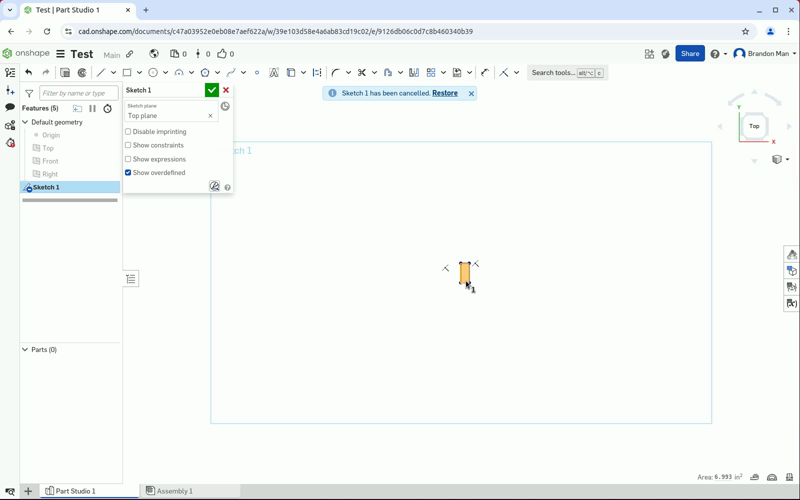
mouse_move(73, 352)
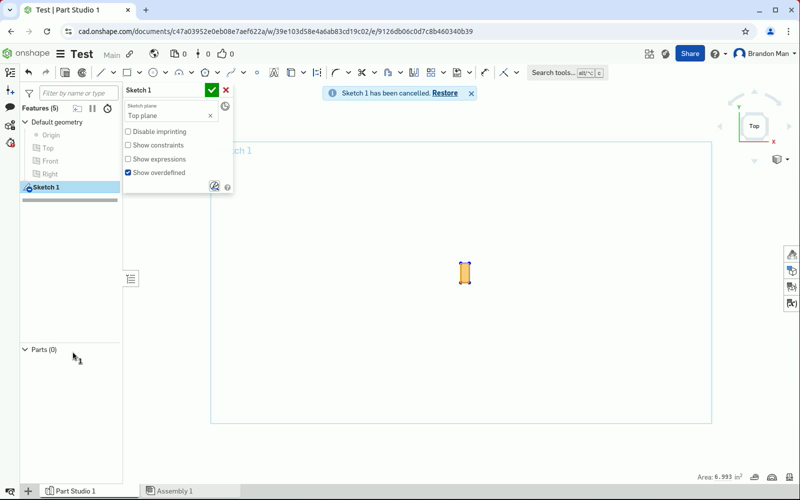
key(shift+y)
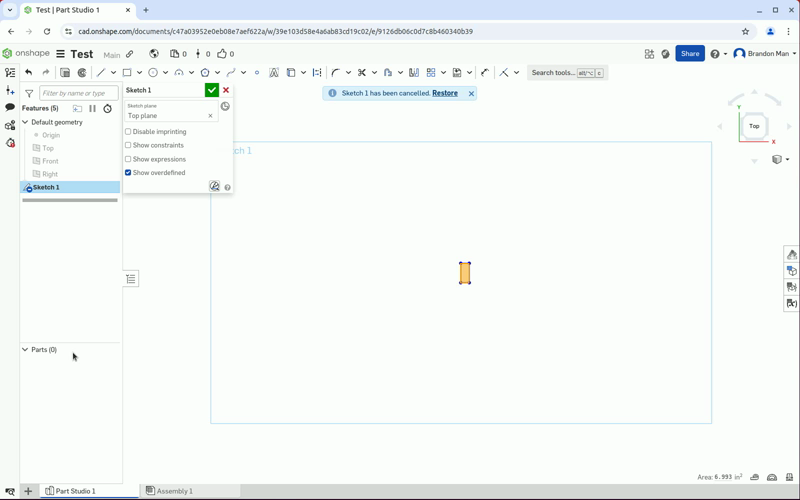
key(shift+e)
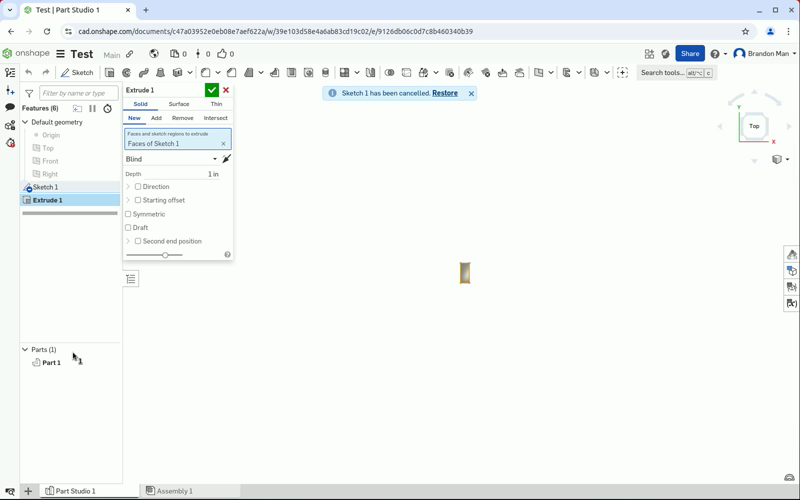
mouse_move(143, 106)
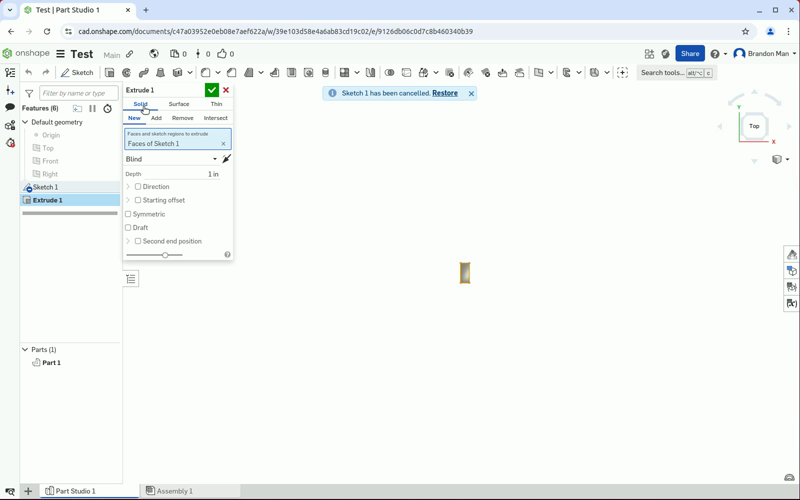
click(143, 106)
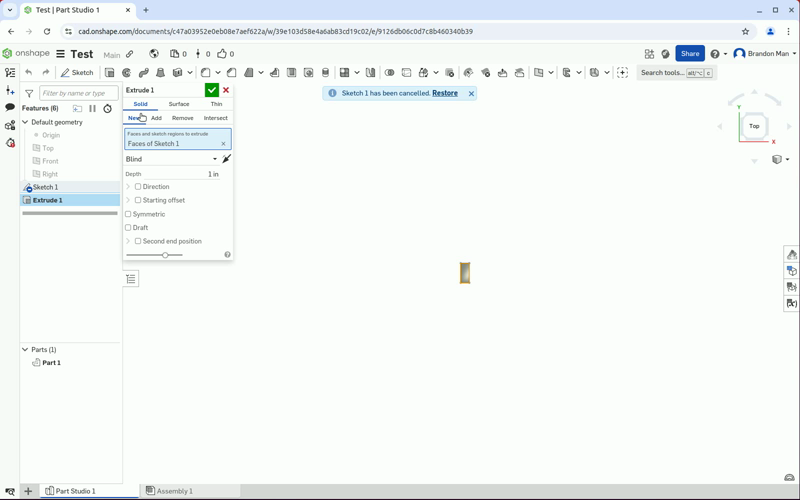
mouse_move(137, 120)
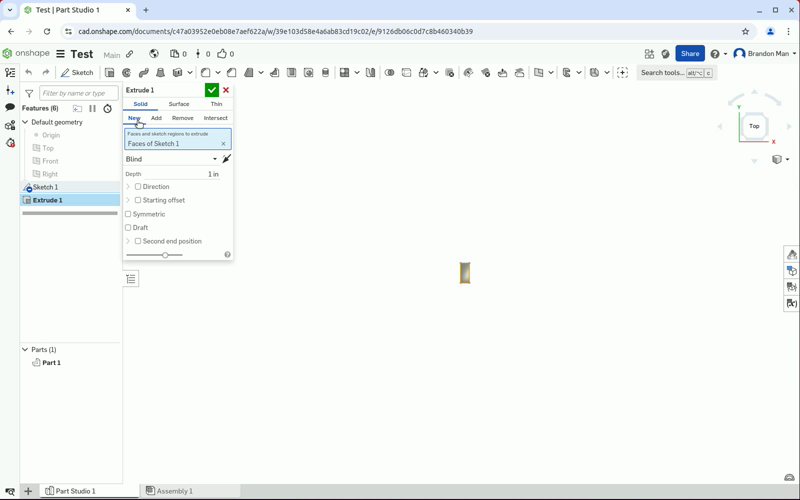
click(137, 120)
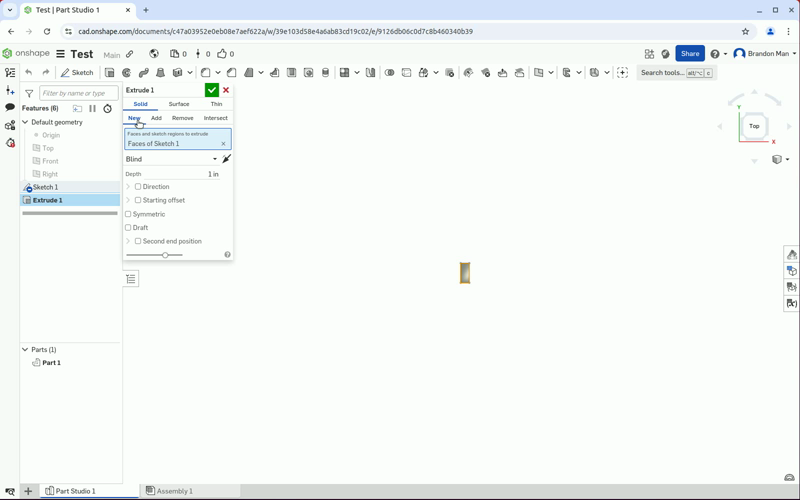
key(tab, 4)
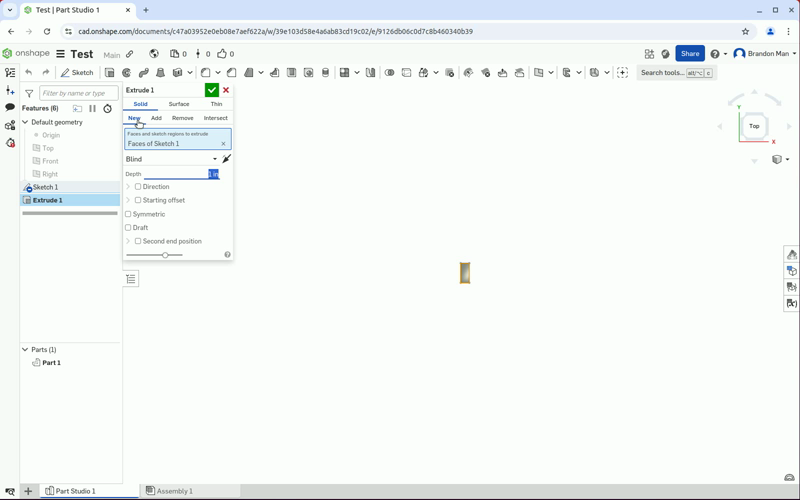
text(8.425)
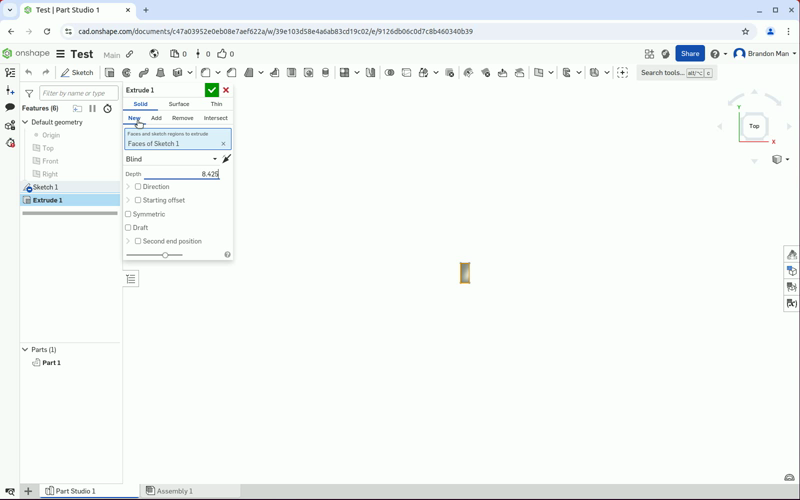
key(enter)
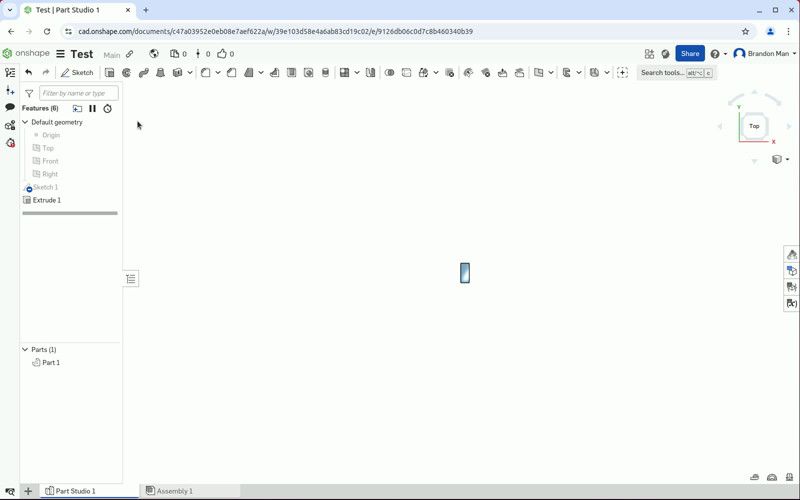
key(shift+h)
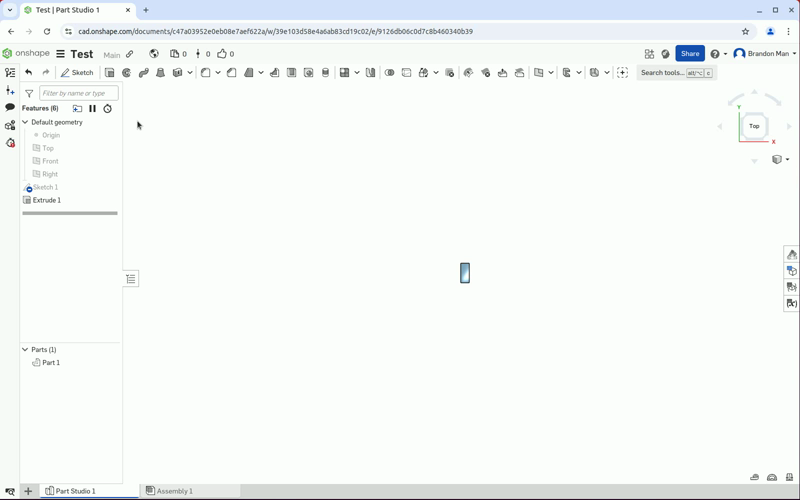
key(shift+h)
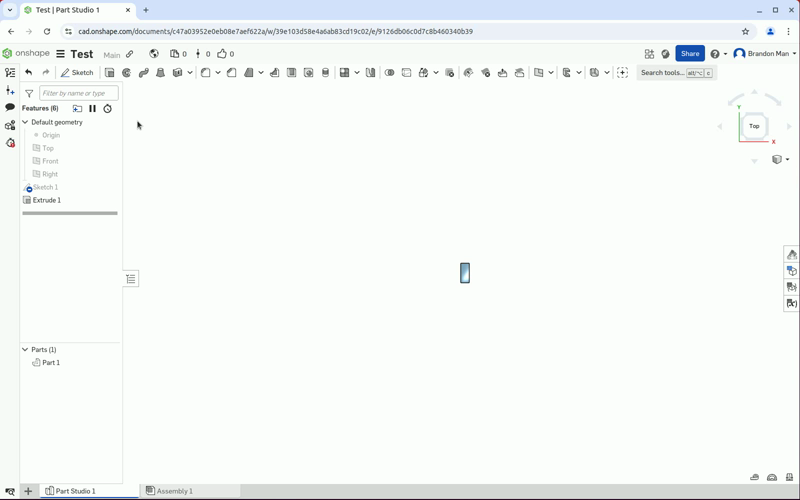
mouse_move(73, 189)
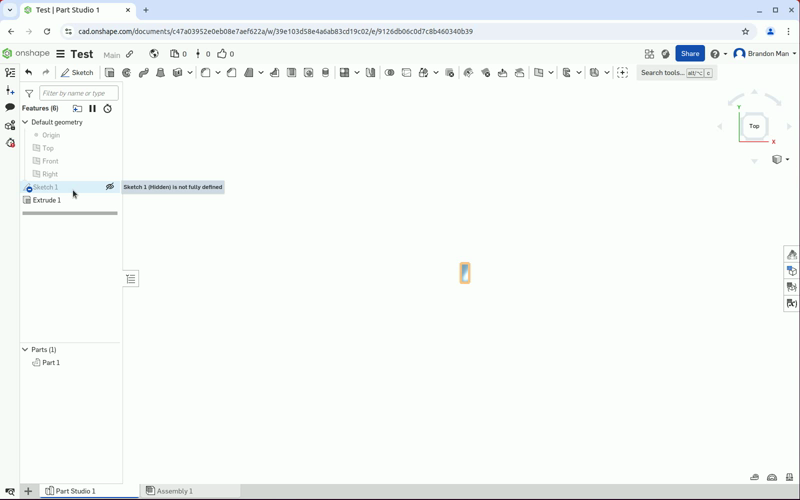
click(73, 189)
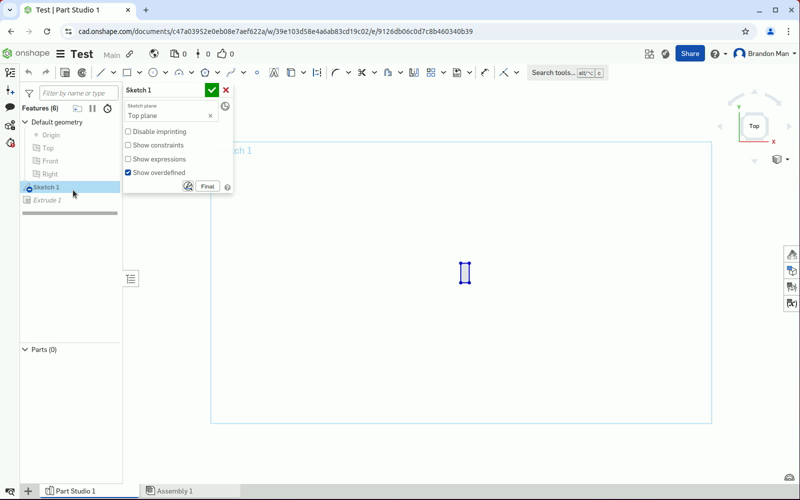
mouse_move(229, 92)
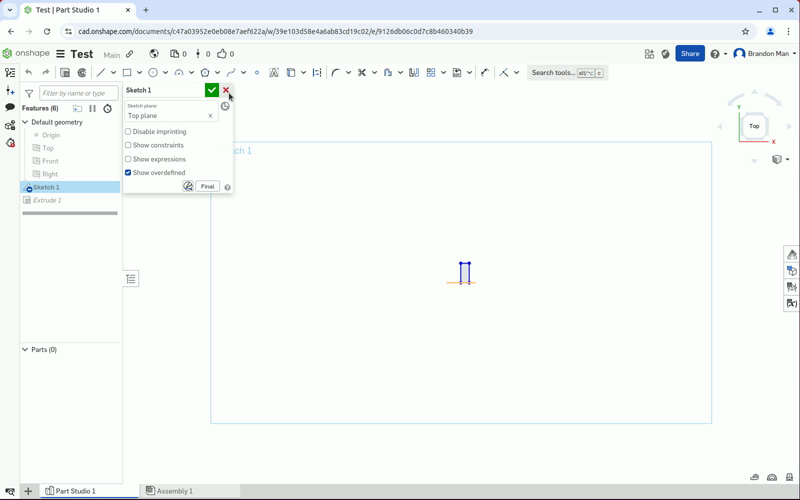
click(229, 92)
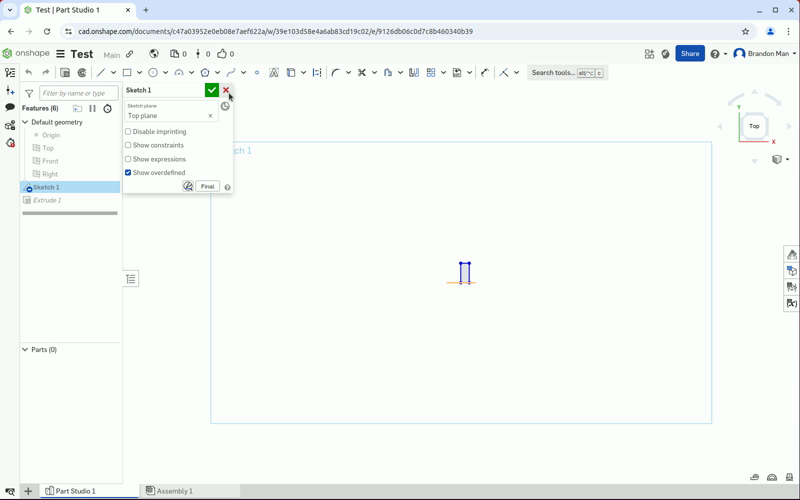
key(shift+s)
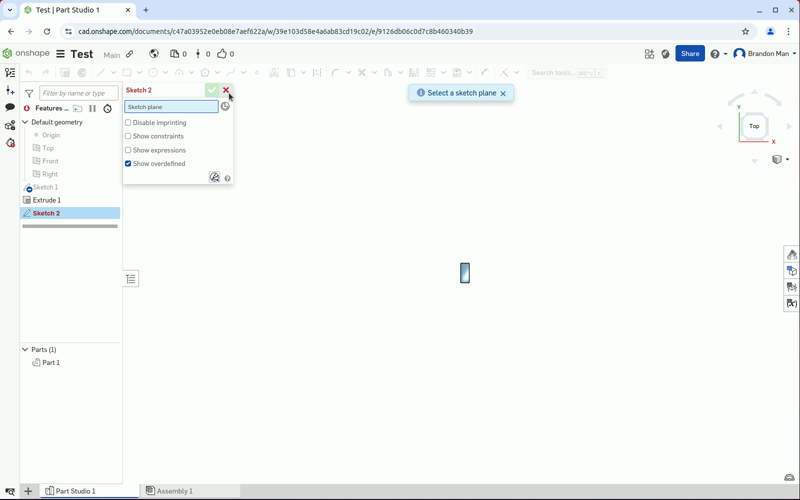
mouse_move(73, 150)
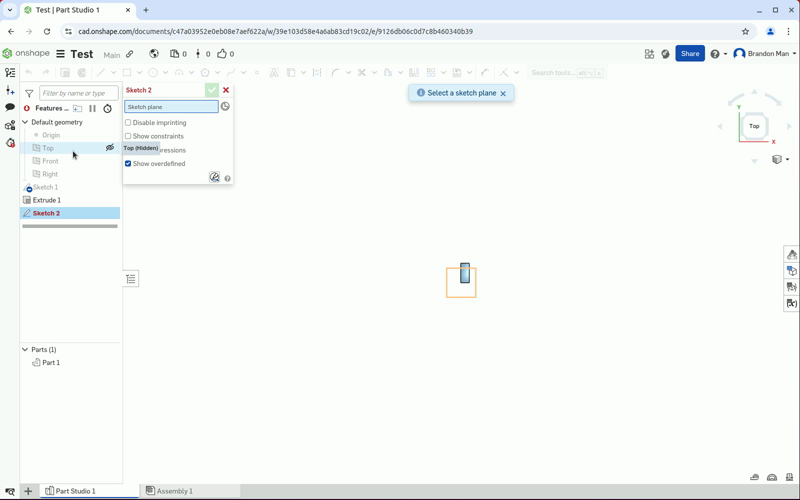
click(73, 150)
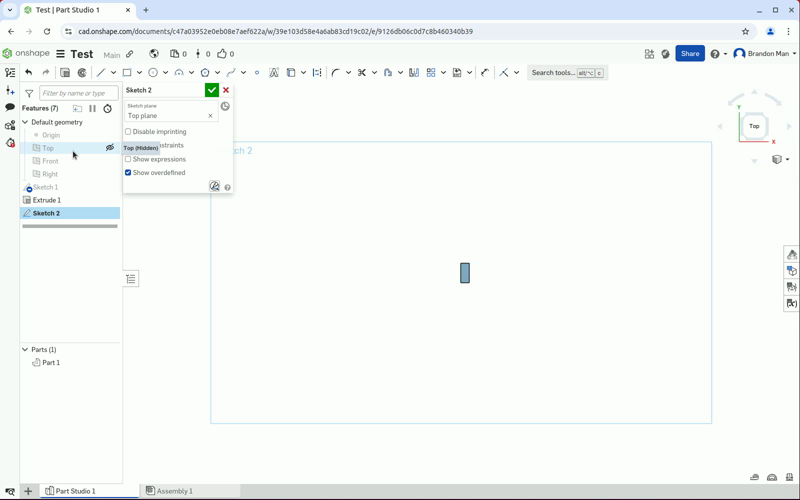
mouse_move(73, 352)
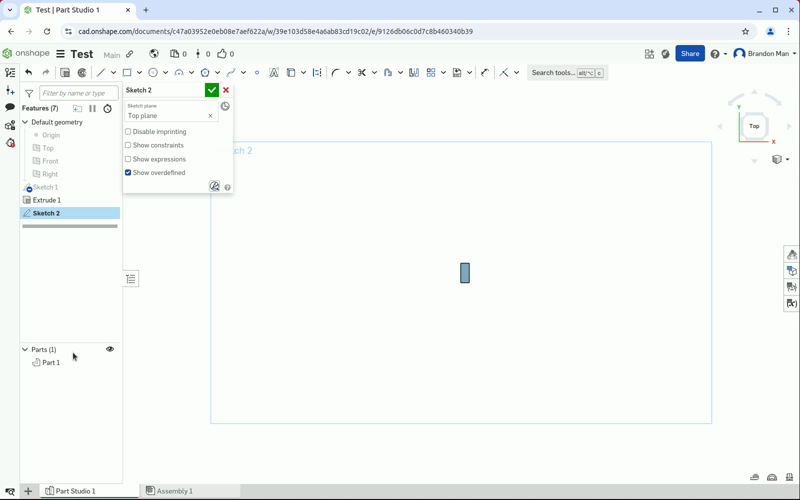
key(y)
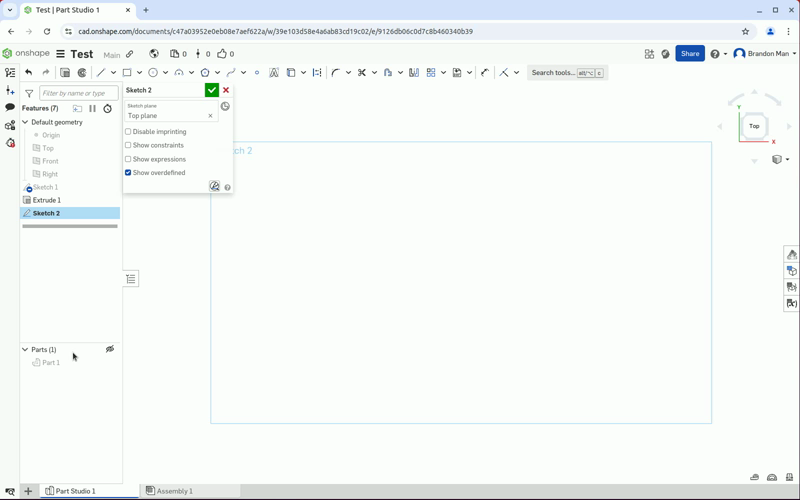
key(l)
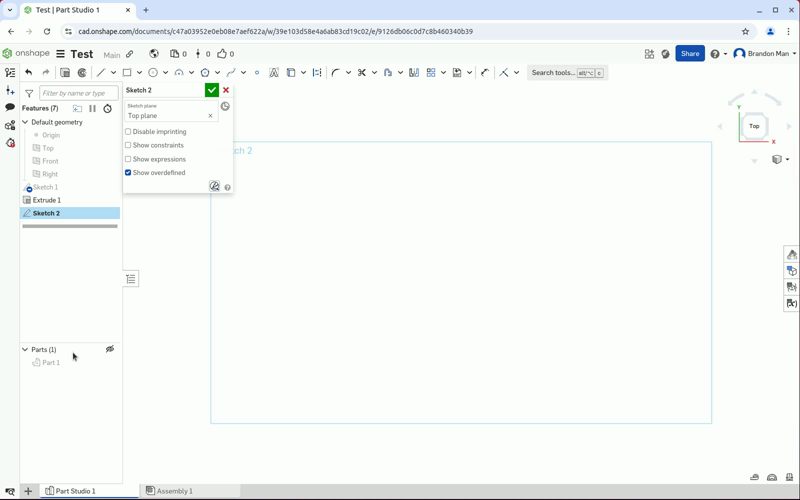
key_down(shift)
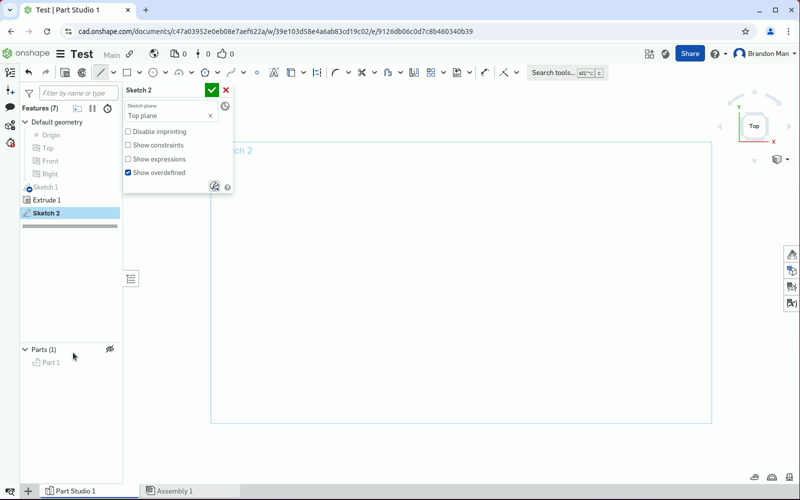
mouse_move(564, 282)
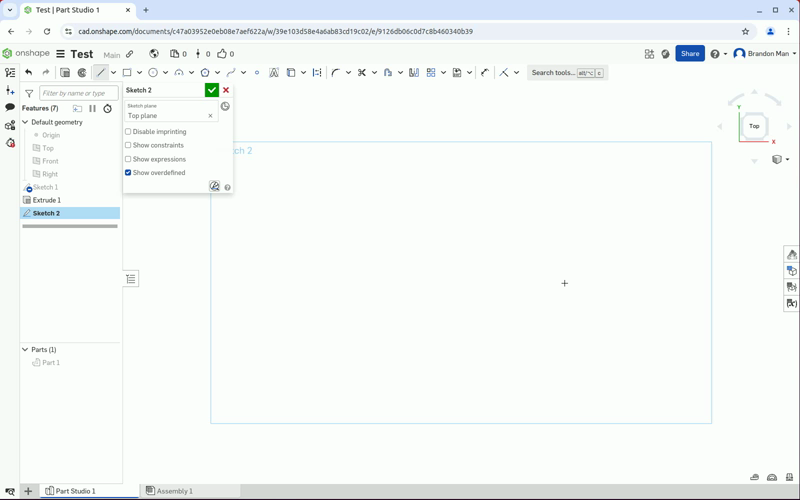
click(564, 282)
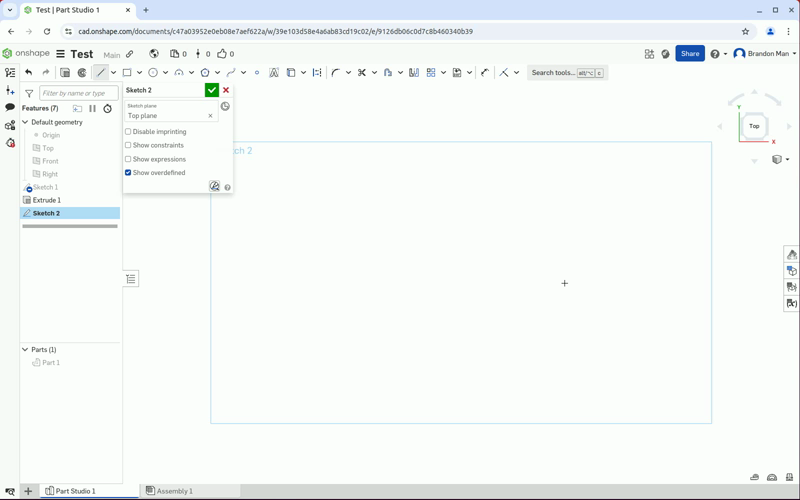
key_up(shift)
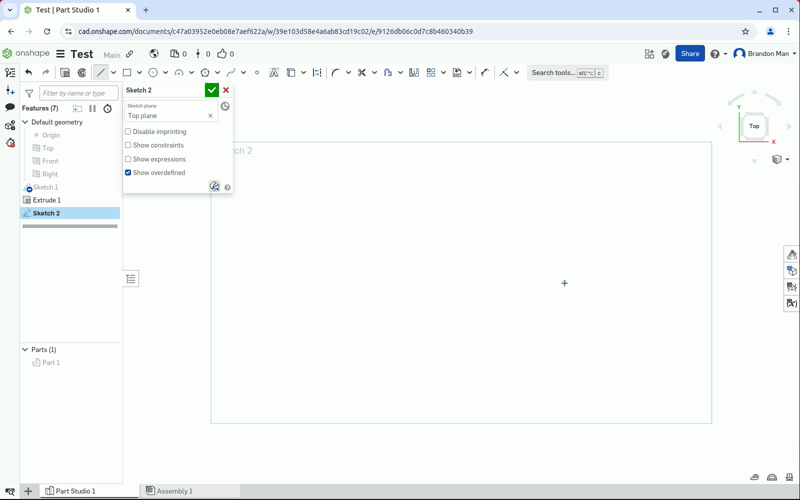
key_down(shift)
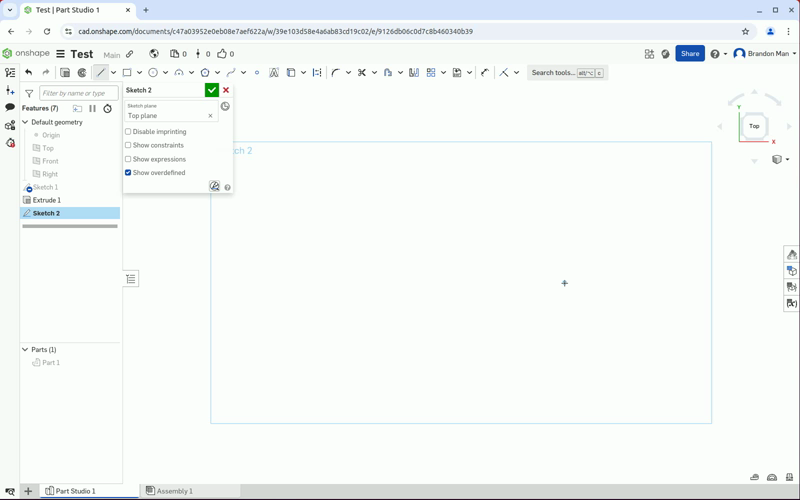
mouse_move(589, 282)
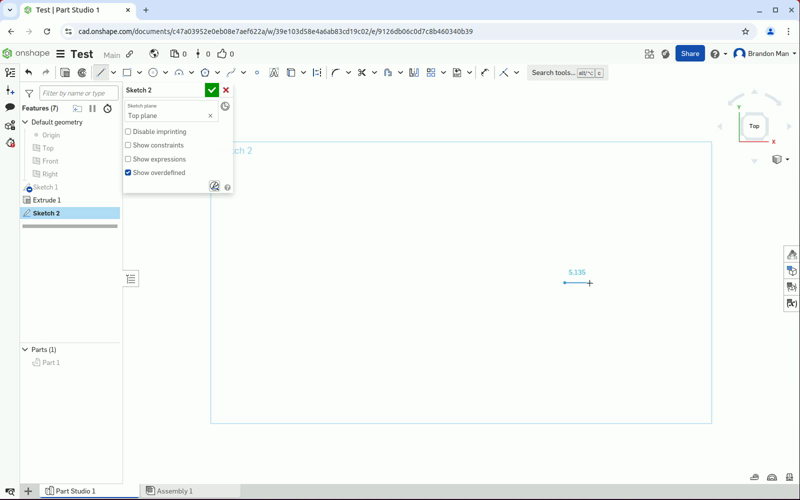
mouse_move(573, 282)
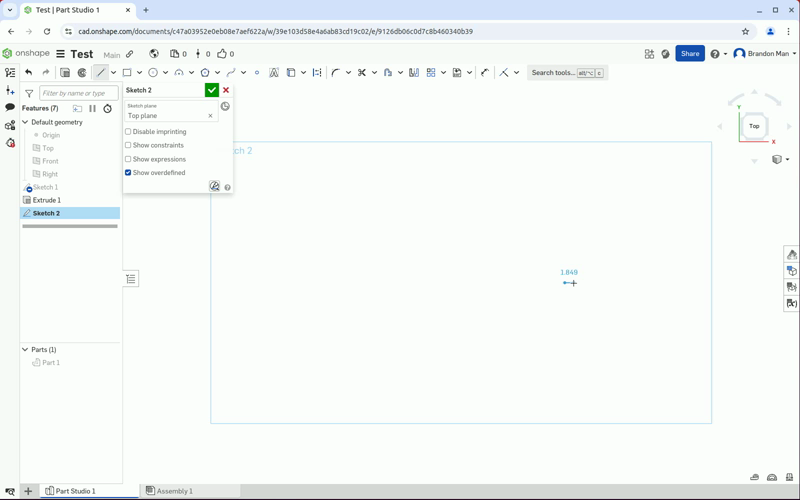
click(573, 282)
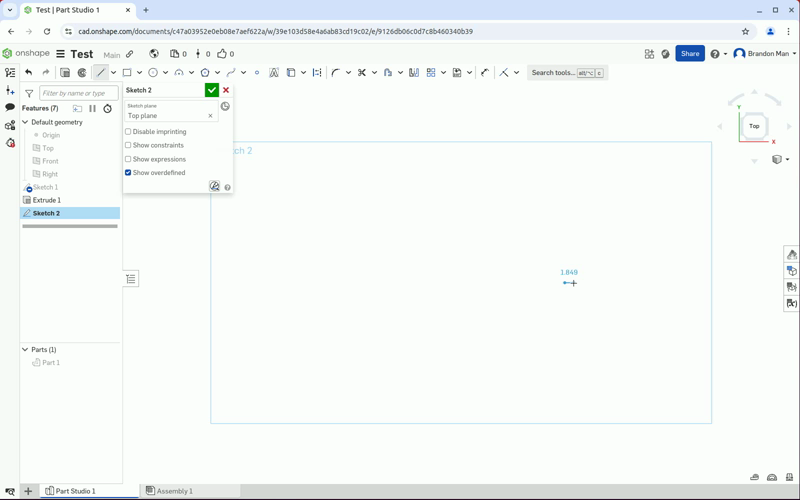
key_up(shift)
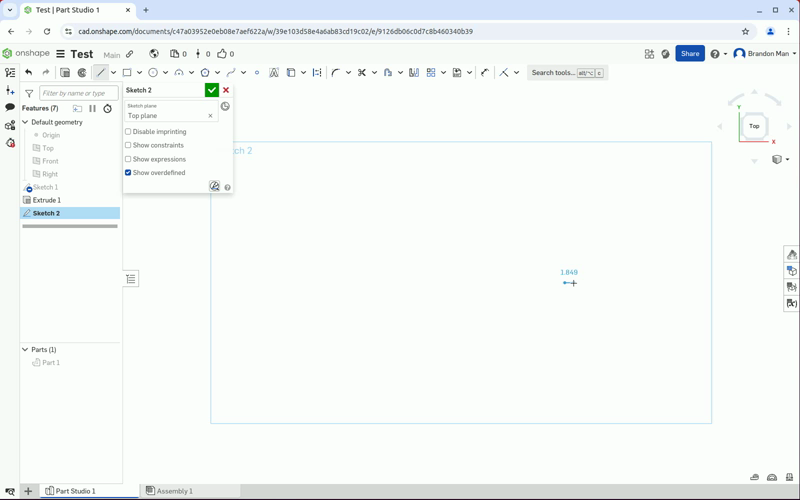
key_down(shift)
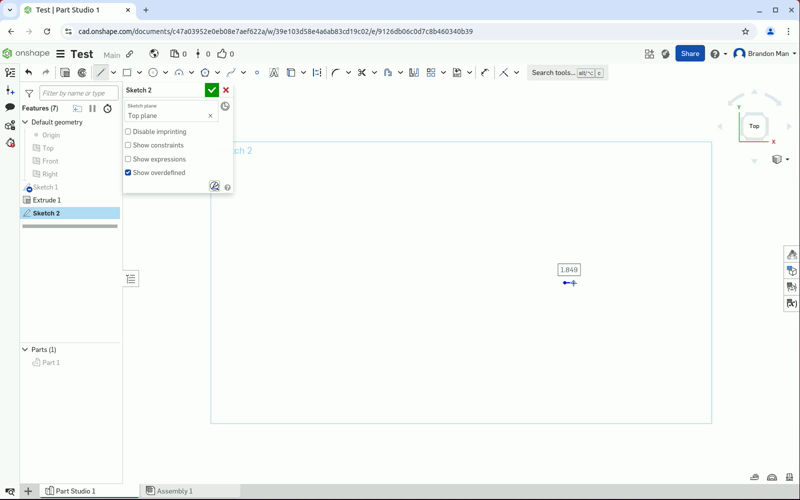
mouse_move(589, 282)
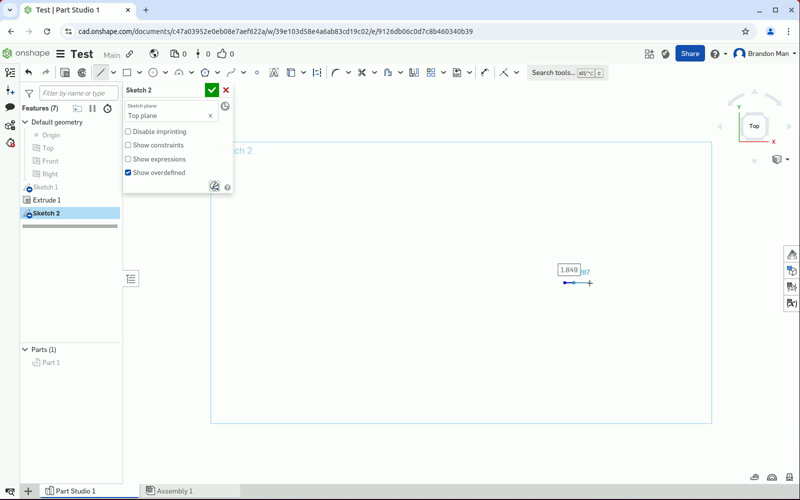
mouse_move(573, 263)
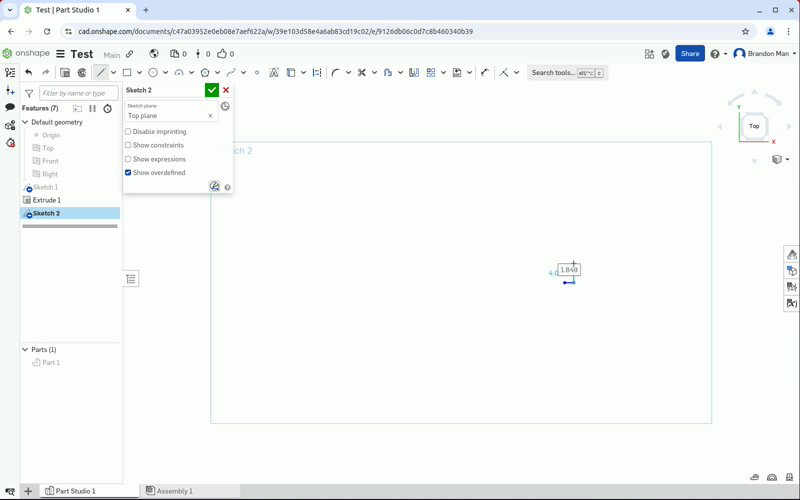
click(573, 263)
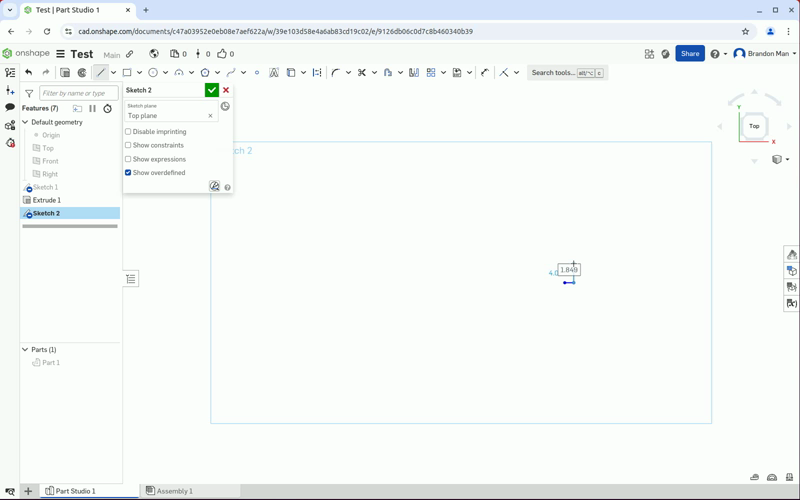
key_up(shift)
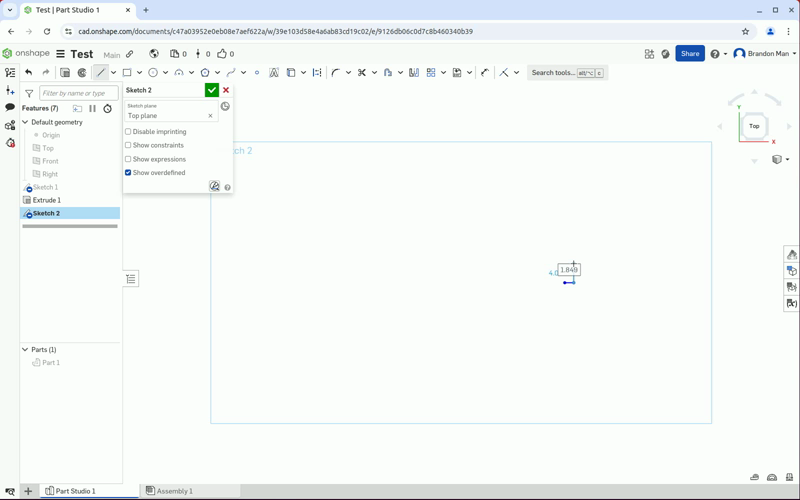
key_down(shift)
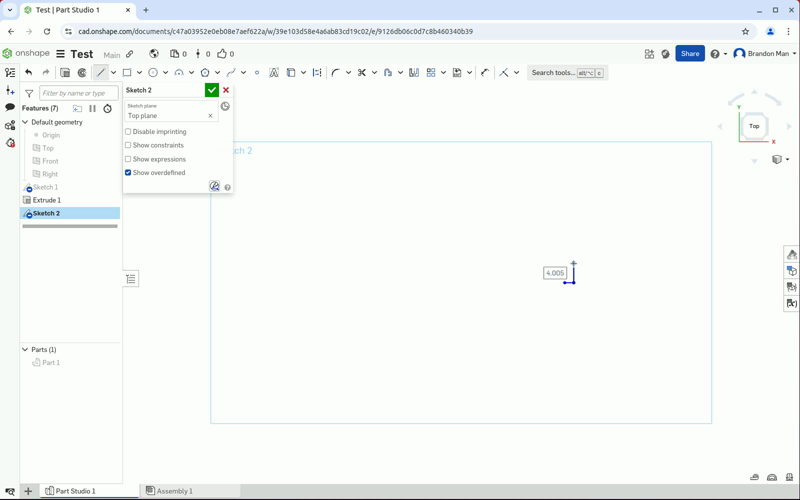
mouse_move(589, 263)
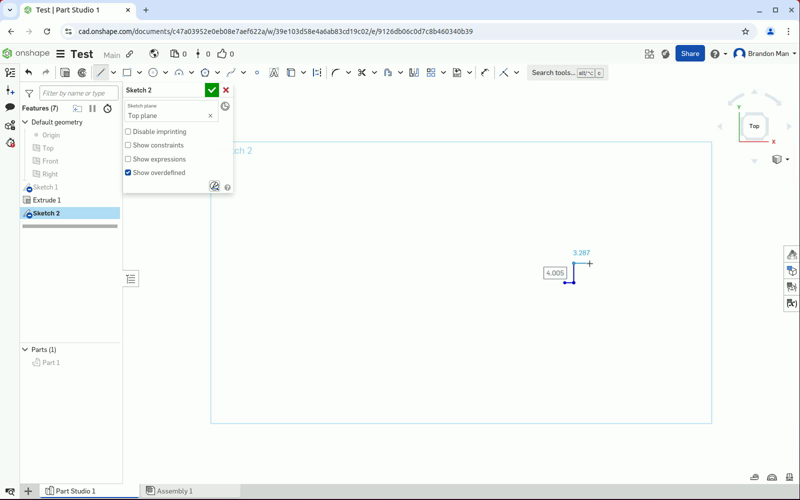
mouse_move(564, 263)
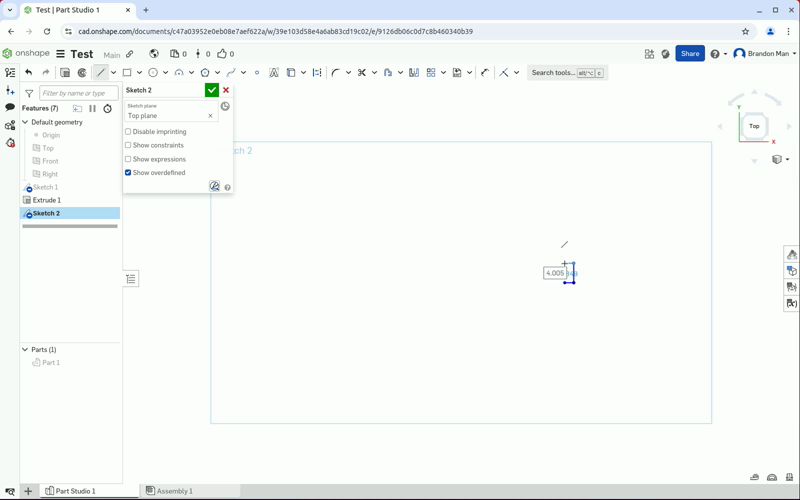
click(564, 263)
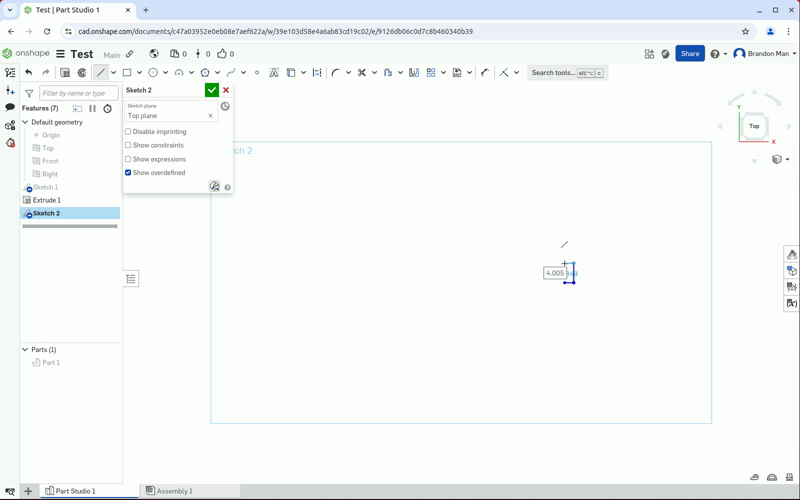
key_up(shift)
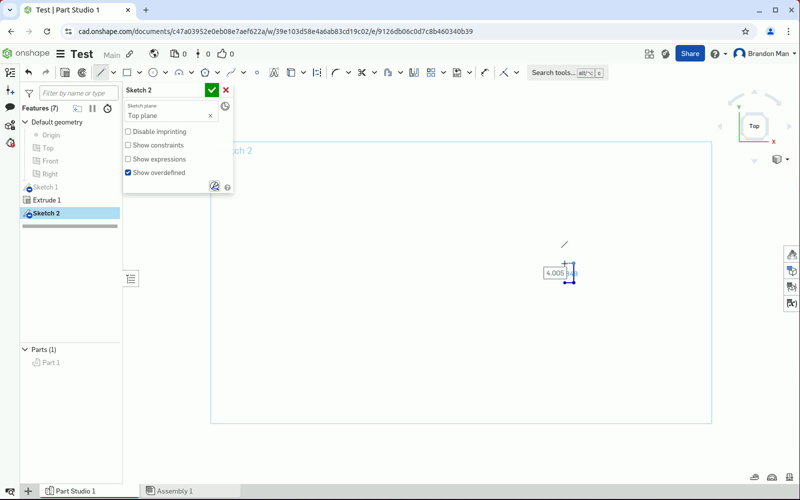
mouse_move(589, 263)
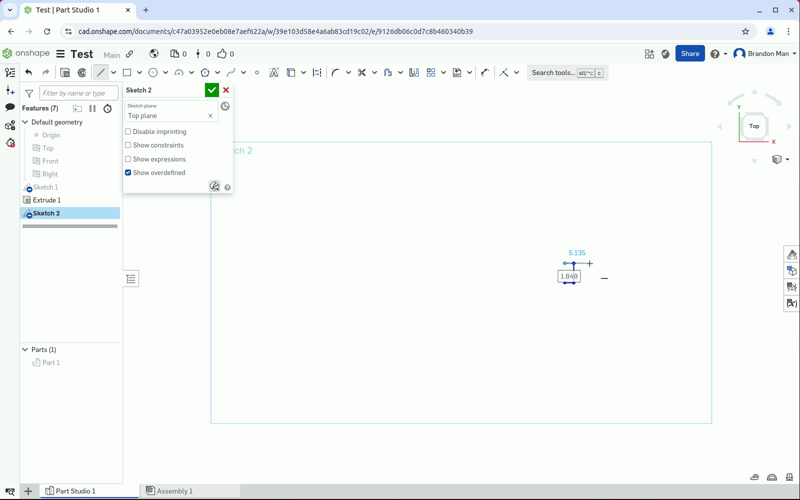
key_down(shift)
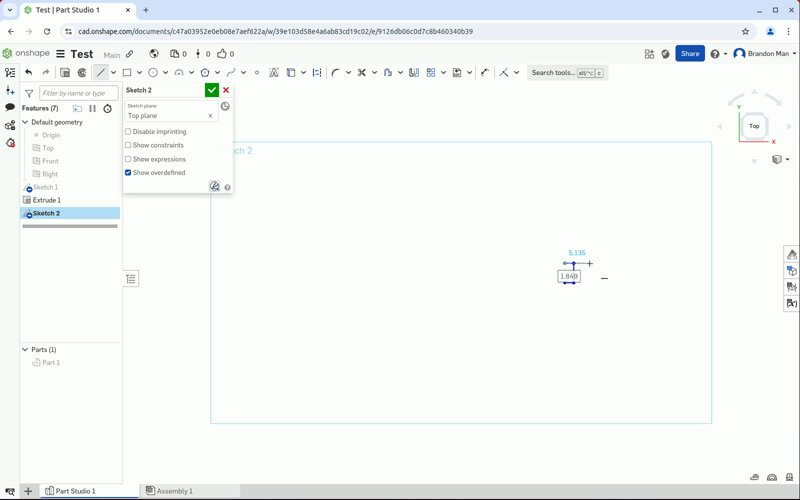
mouse_move(564, 282)
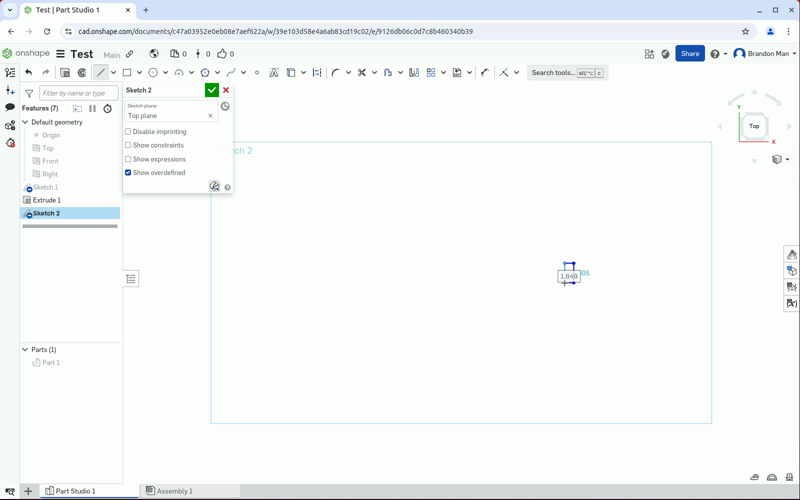
key_up(shift)
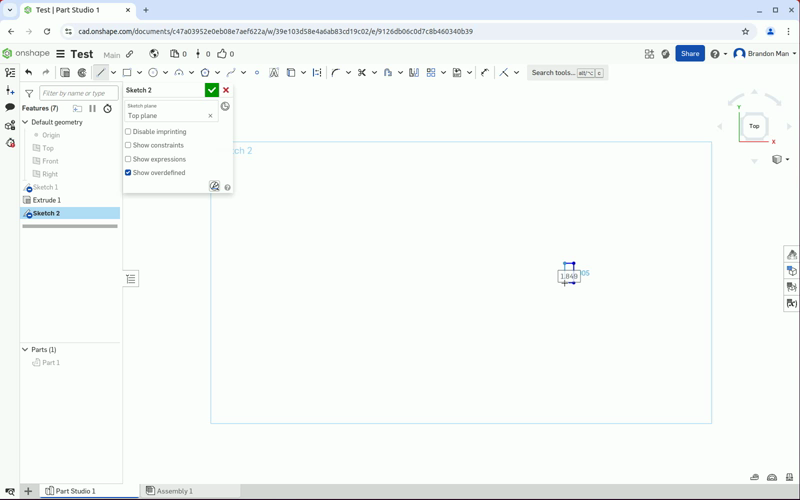
click(564, 282)
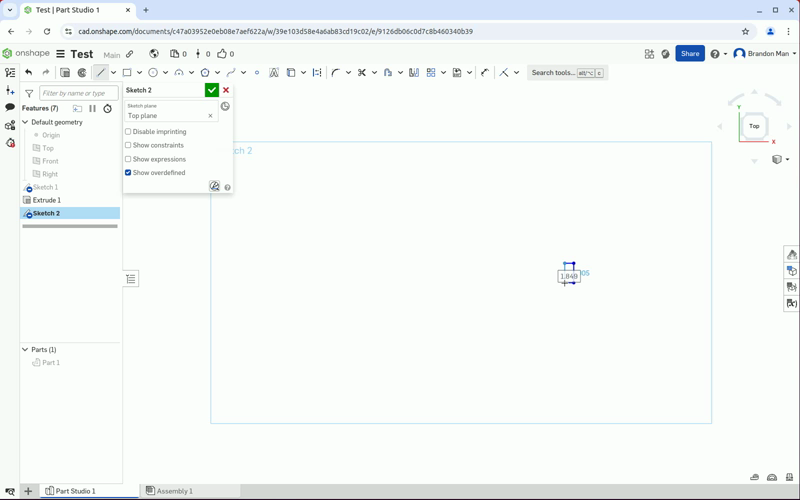
key(esc)
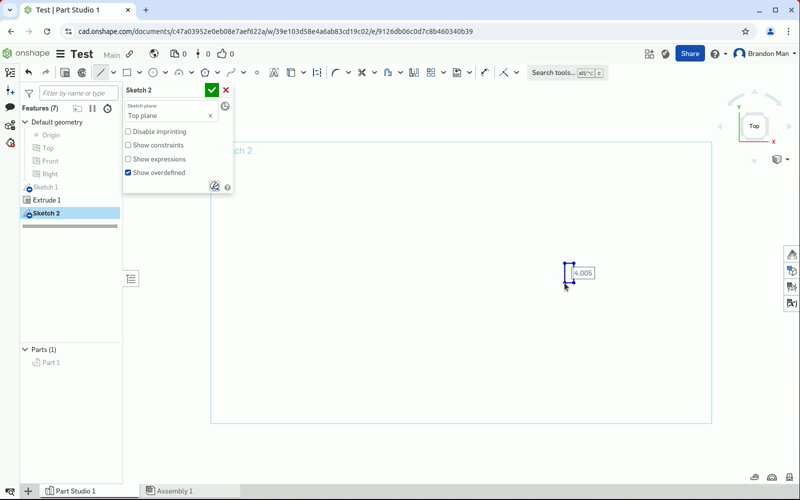
mouse_move(566, 282)
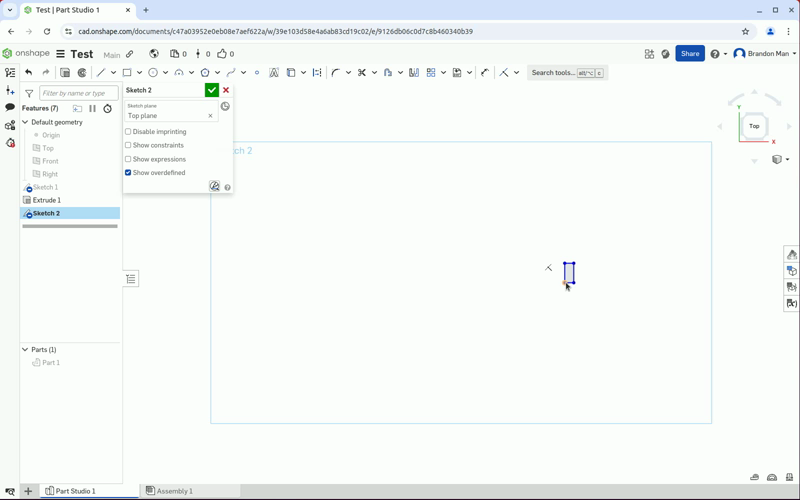
scroll(6)
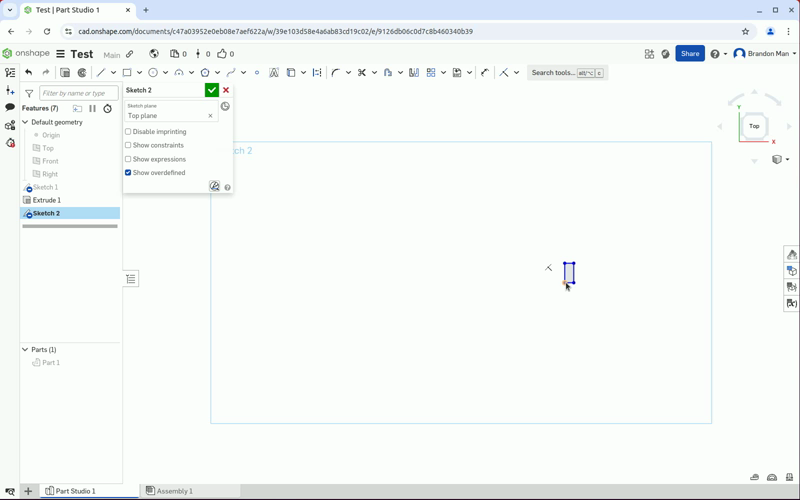
scroll(6)
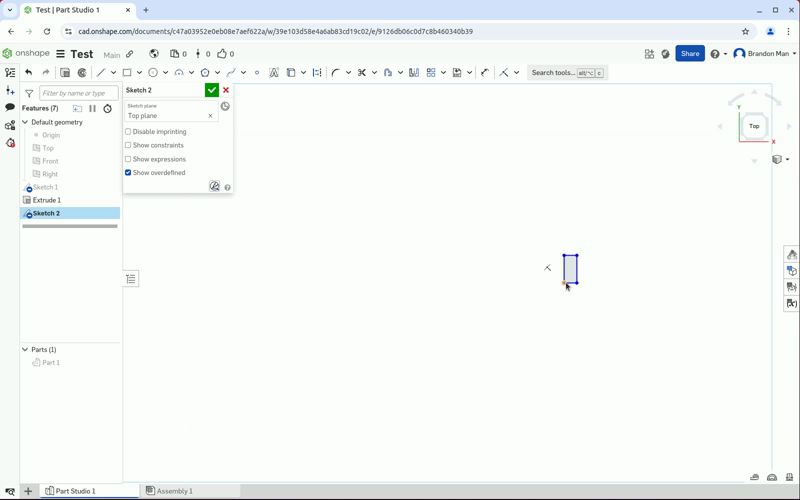
scroll(6)
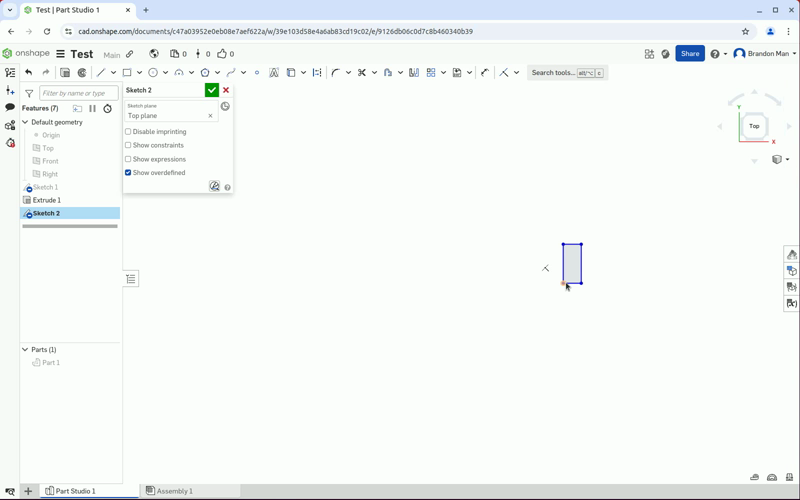
scroll(6)
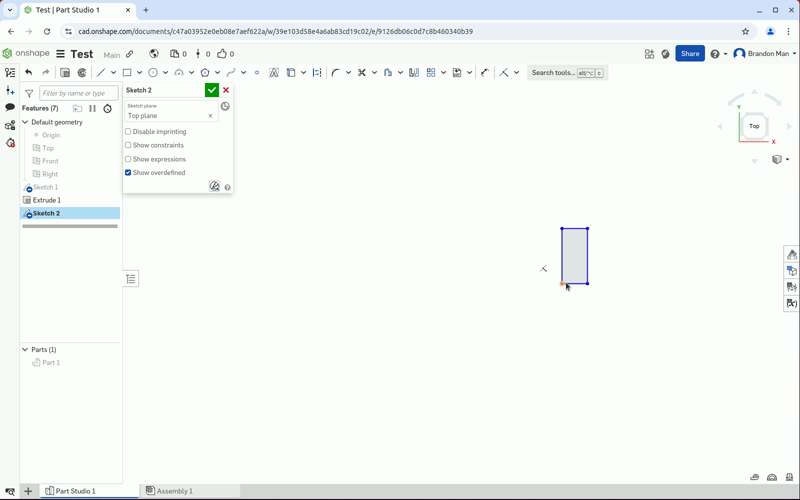
scroll(6)
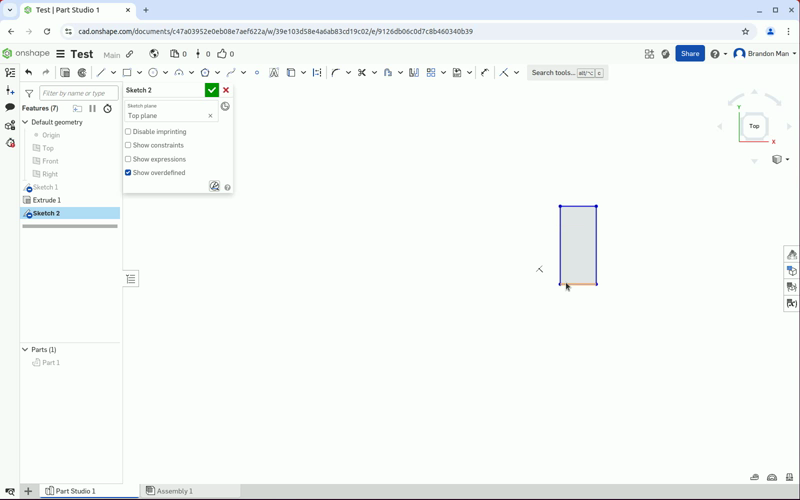
scroll(6)
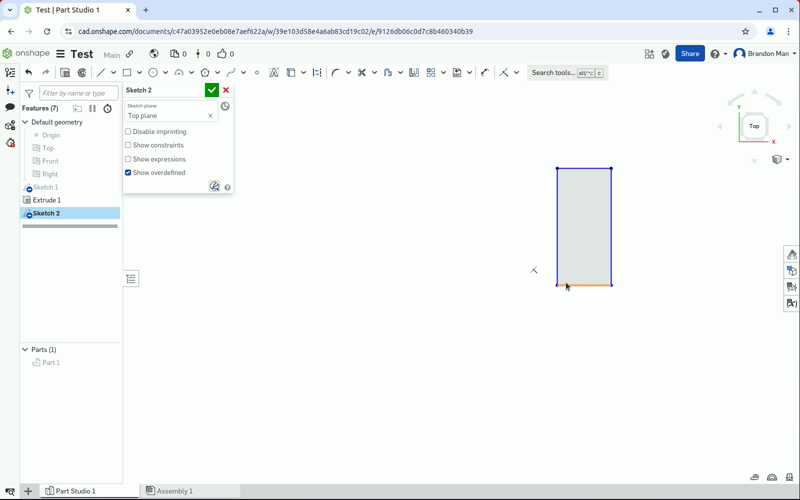
scroll(6)
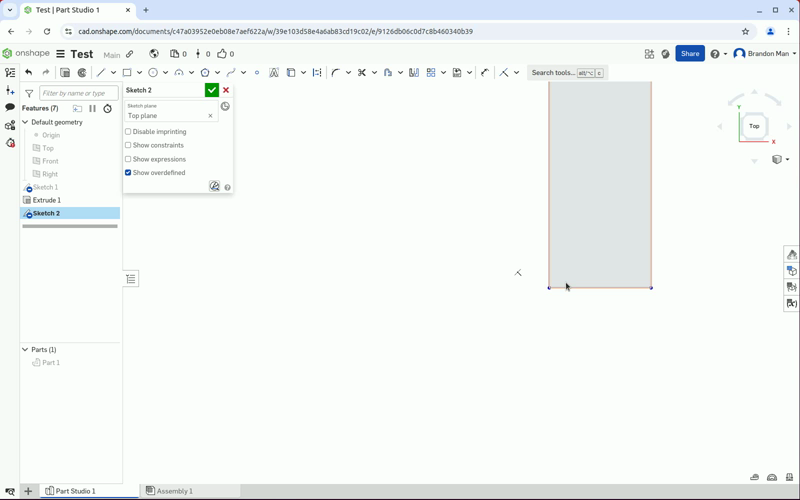
click(566, 282)
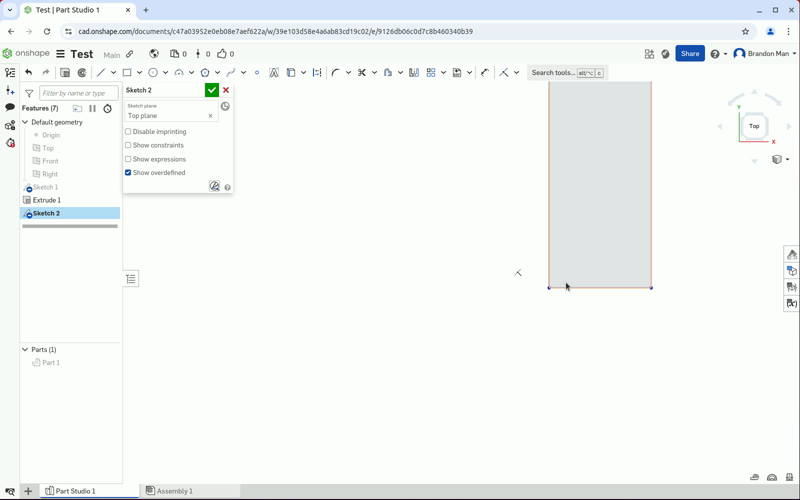
scroll(-6)
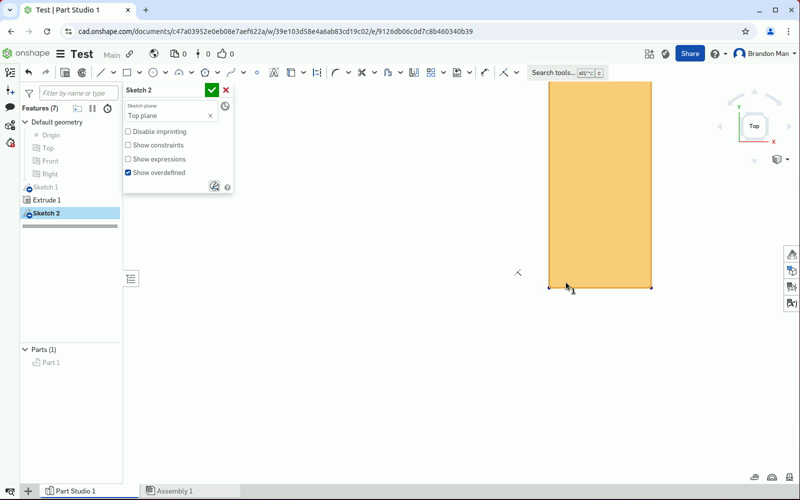
scroll(-6)
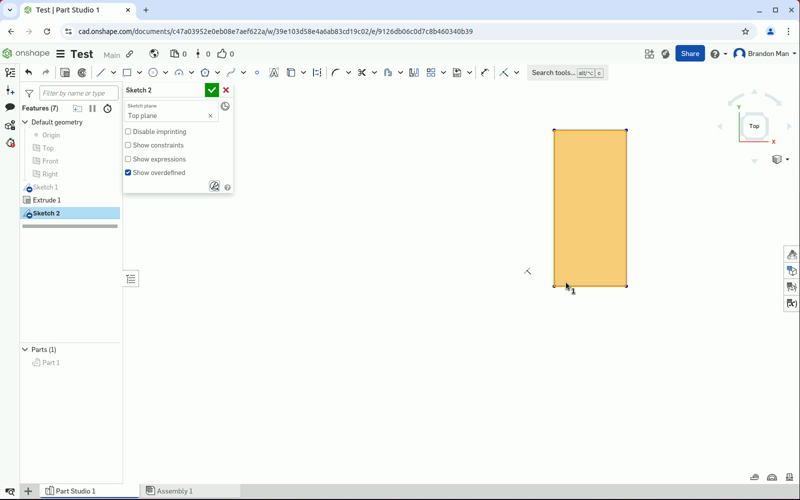
scroll(-6)
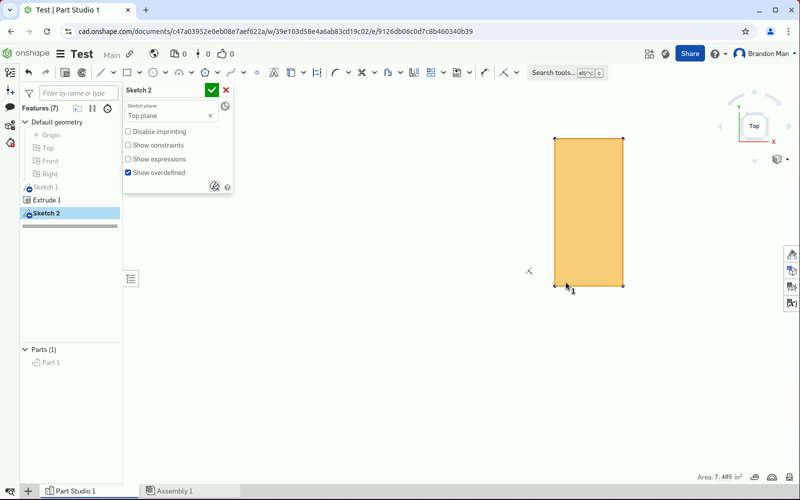
scroll(-6)
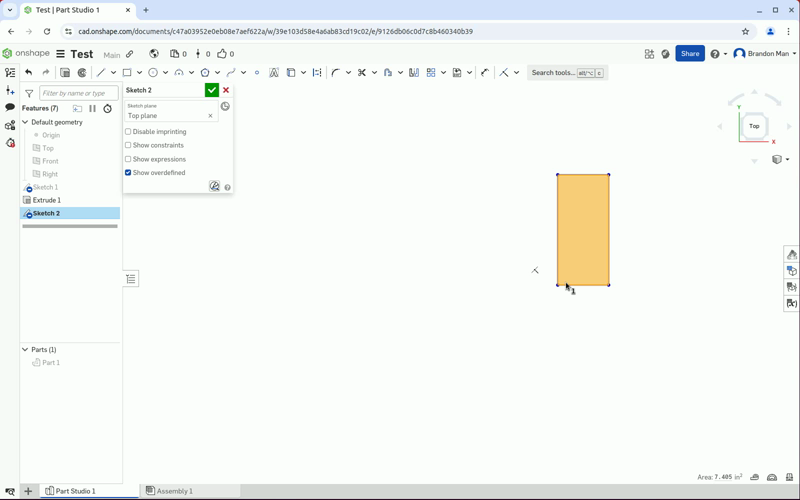
scroll(-6)
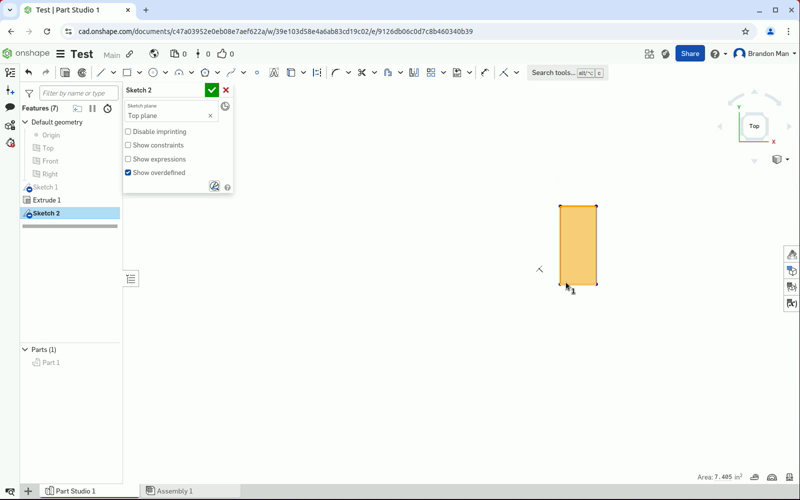
scroll(-6)
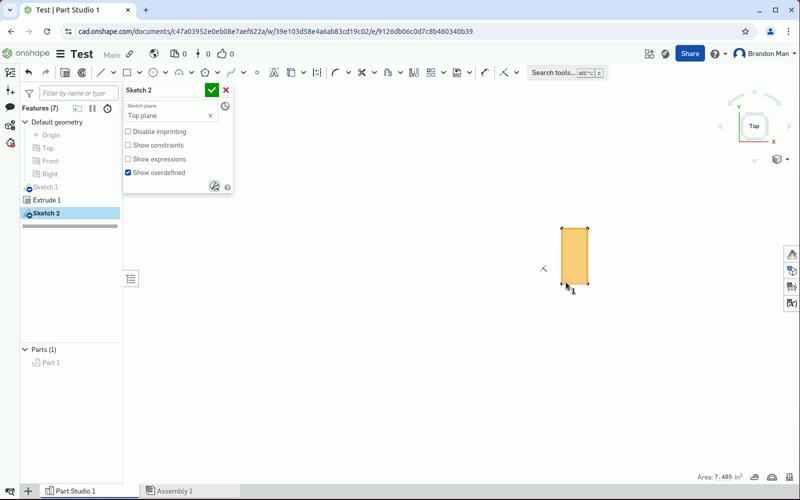
scroll(-6)
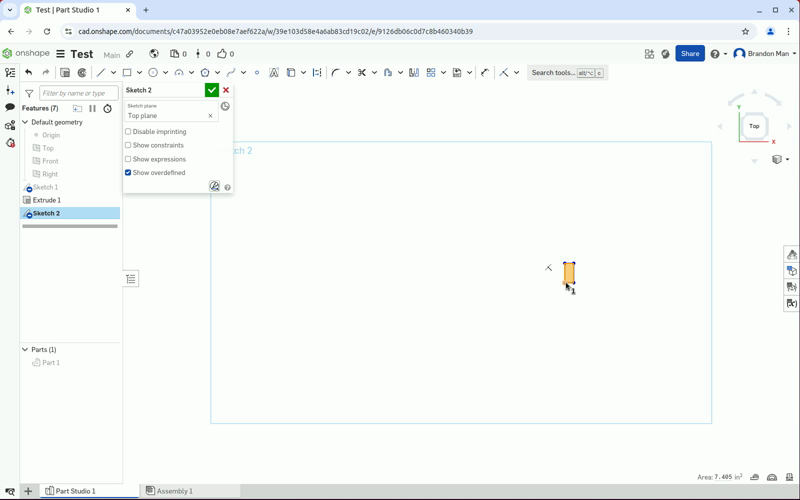
mouse_move(73, 352)
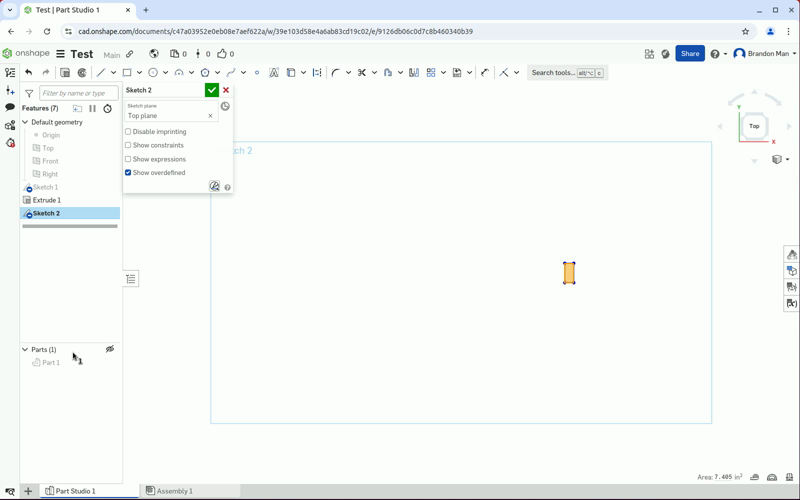
key(shift+y)
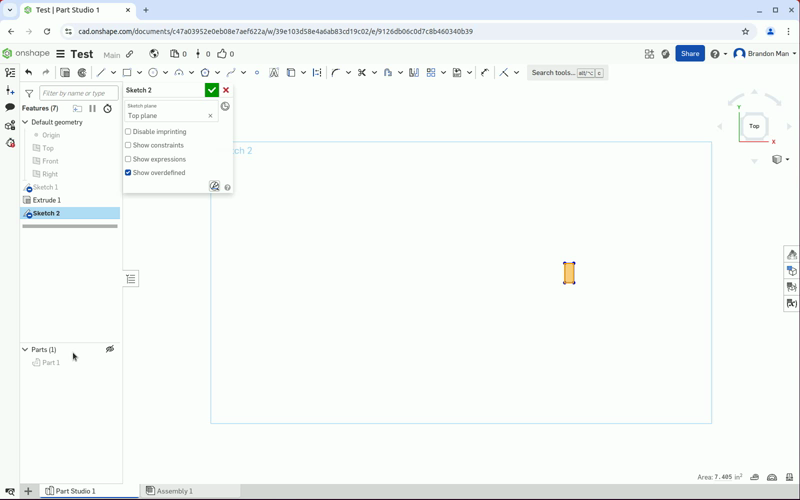
key(shift+e)
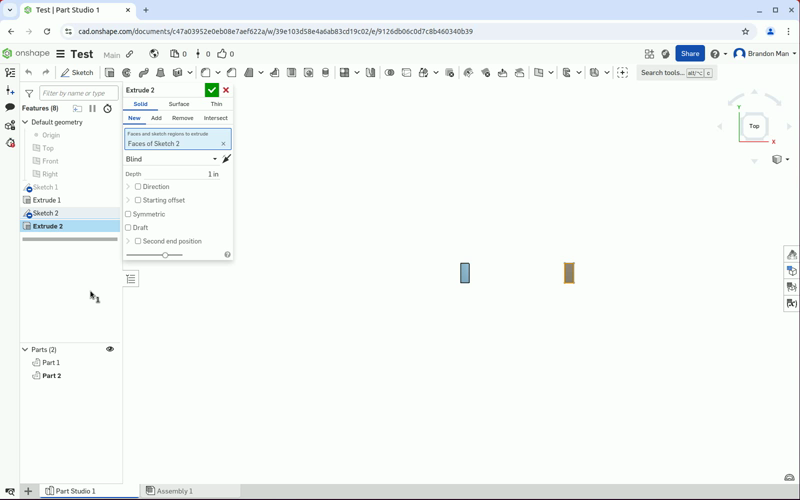
mouse_move(143, 106)
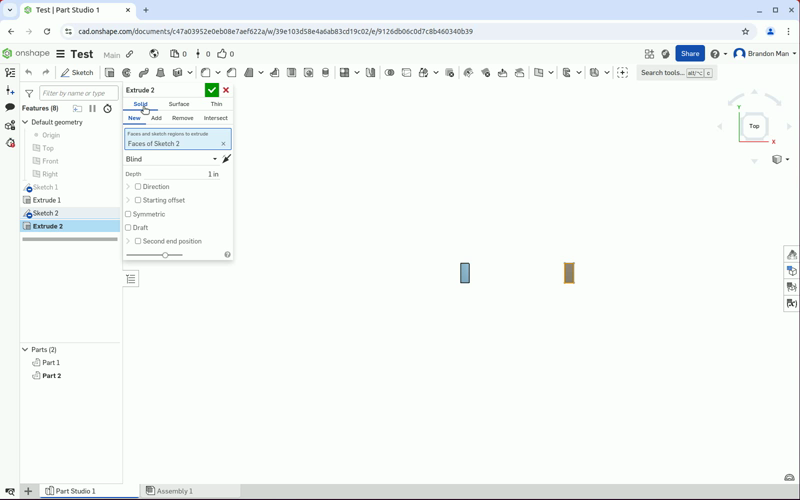
click(143, 106)
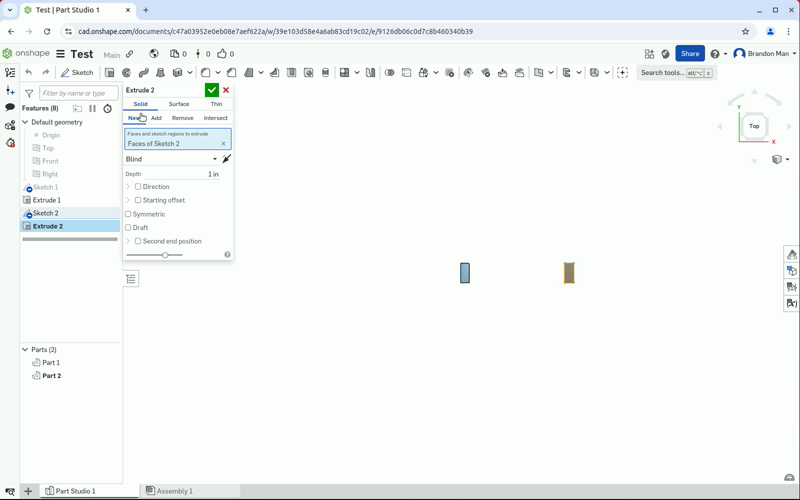
mouse_move(137, 120)
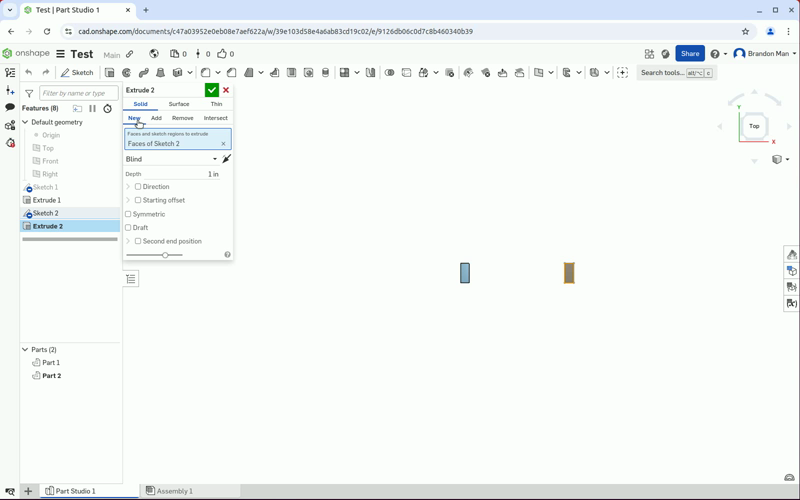
click(137, 120)
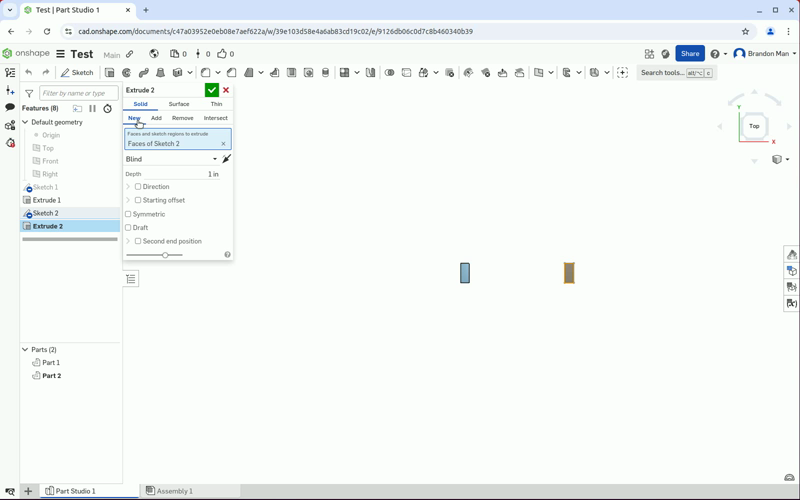
key(tab, 4)
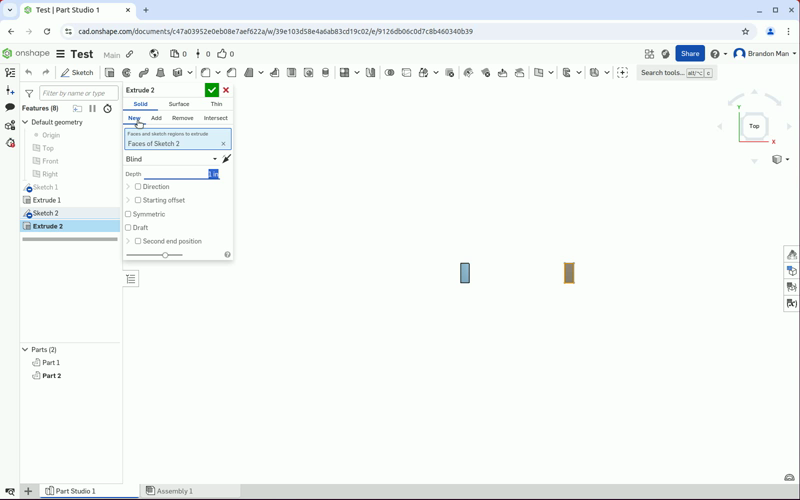
text(8.425)
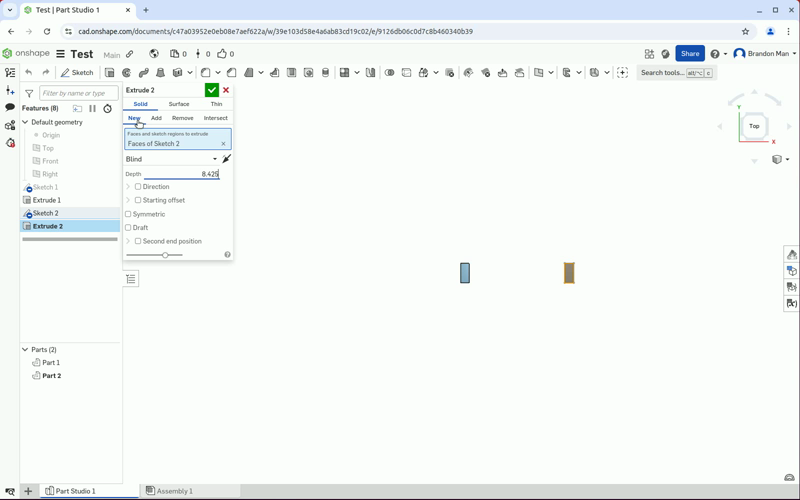
key(enter)
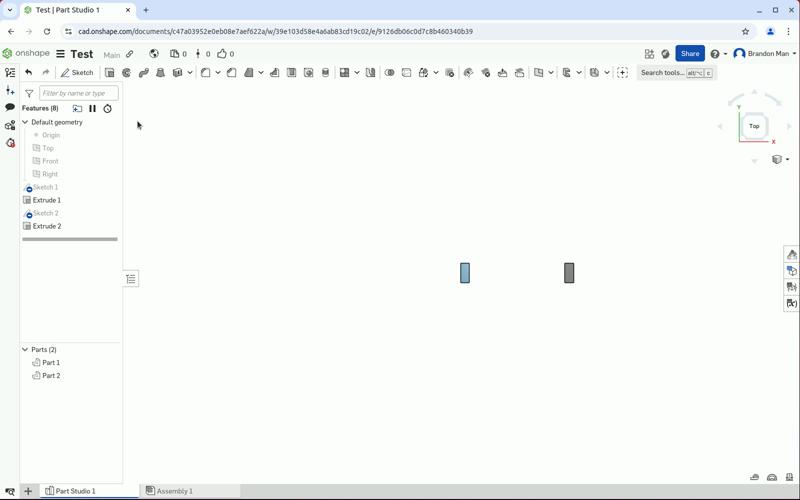
key(shift+h)
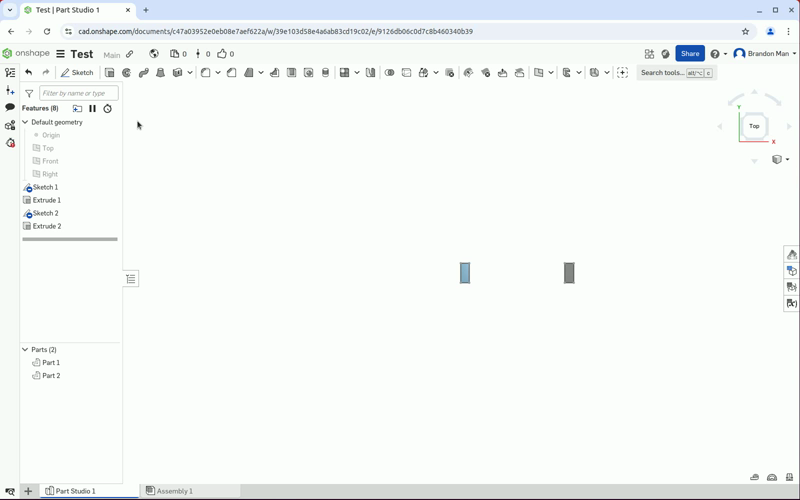
key(shift+h)
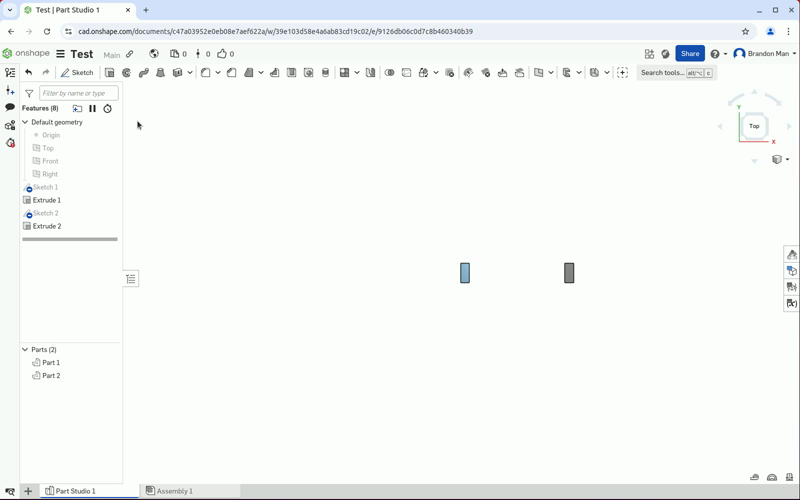
mouse_move(73, 189)
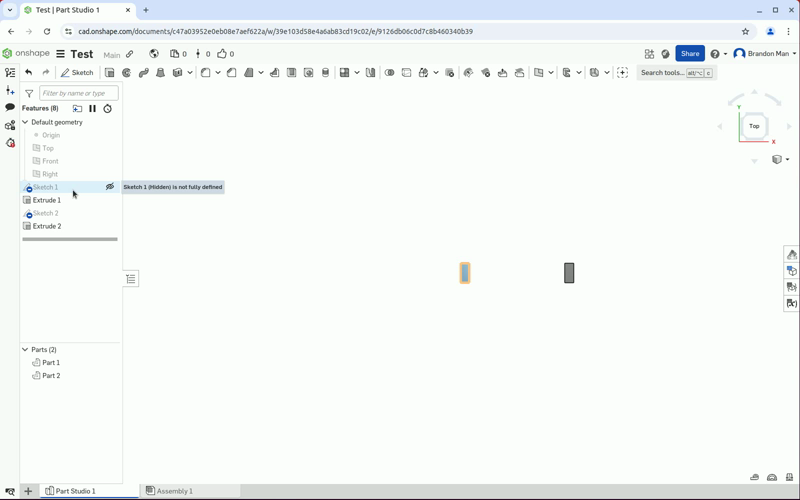
click(73, 189)
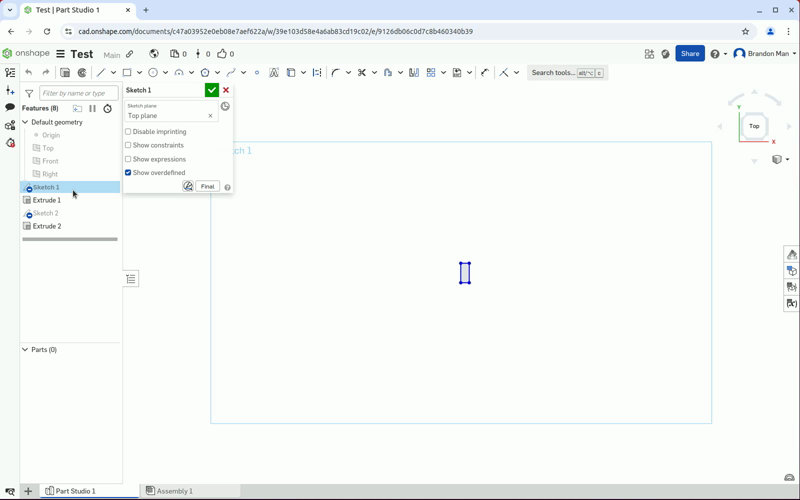
mouse_move(229, 92)
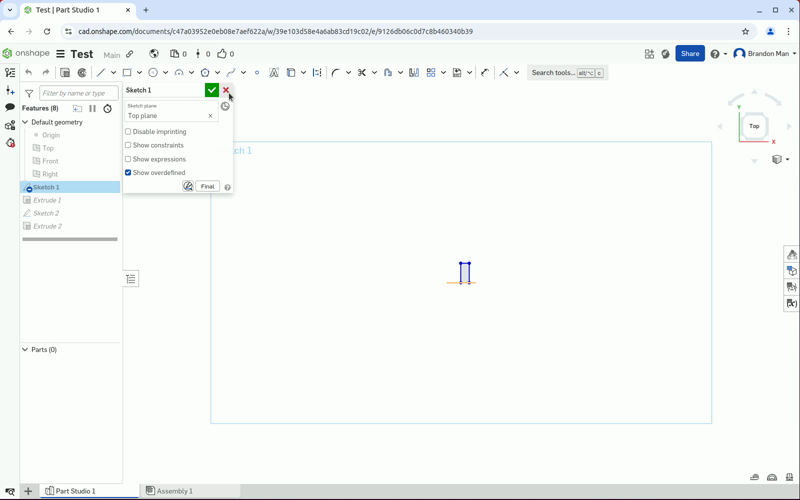
click(229, 92)
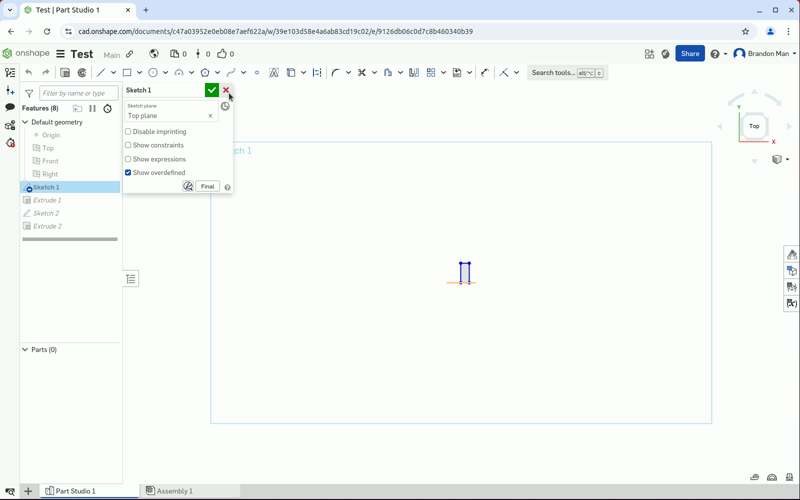
key(shift+s)
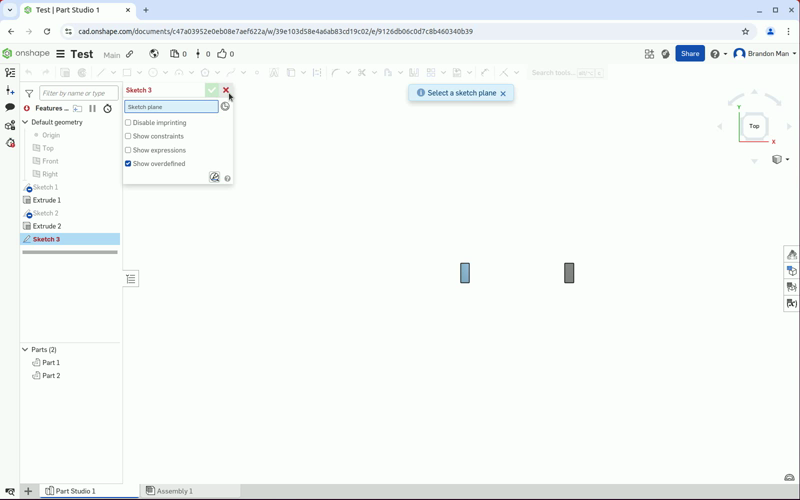
mouse_move(73, 150)
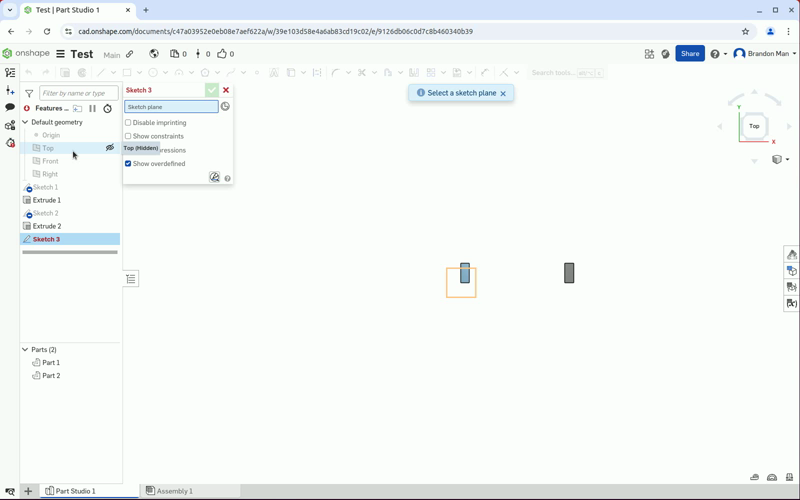
click(73, 150)
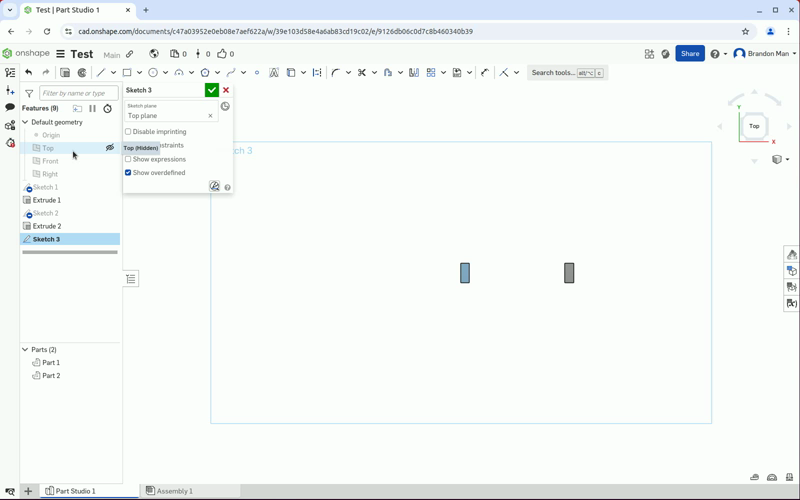
mouse_move(73, 352)
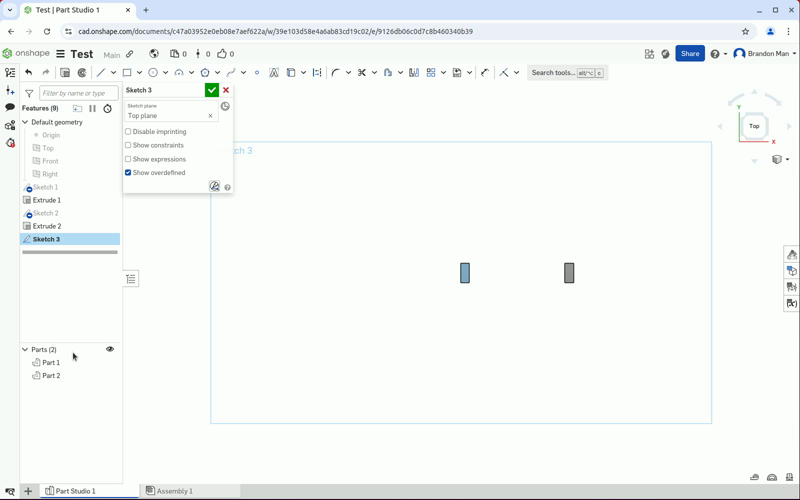
key(y)
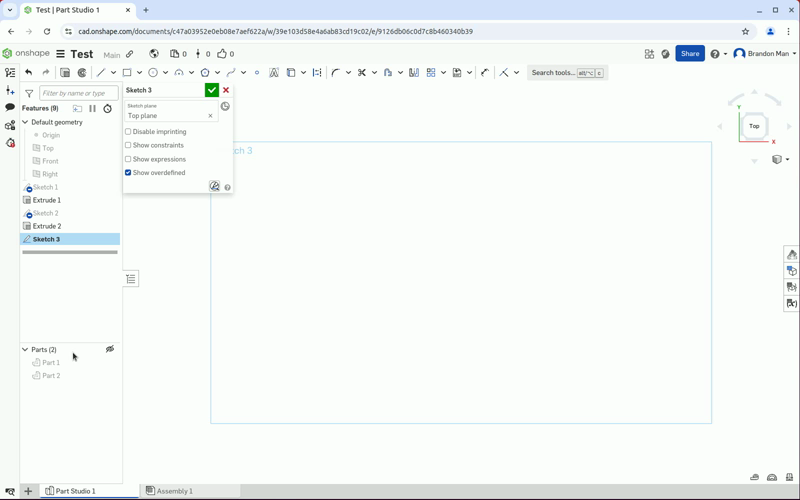
key(l)
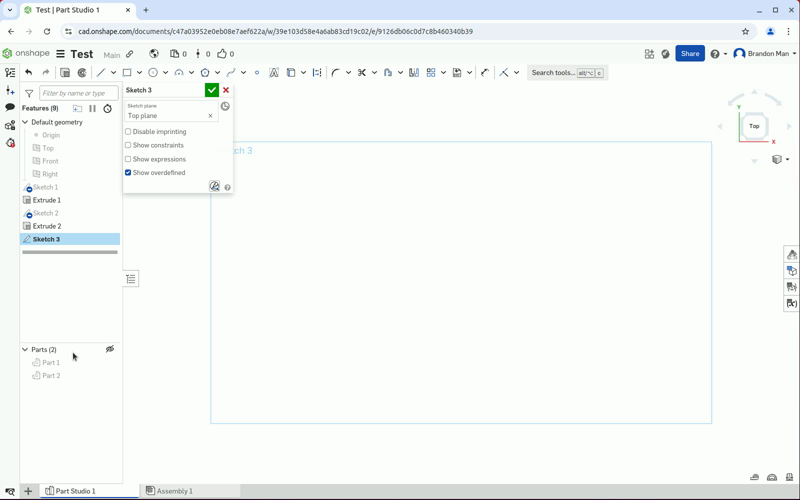
key_down(shift)
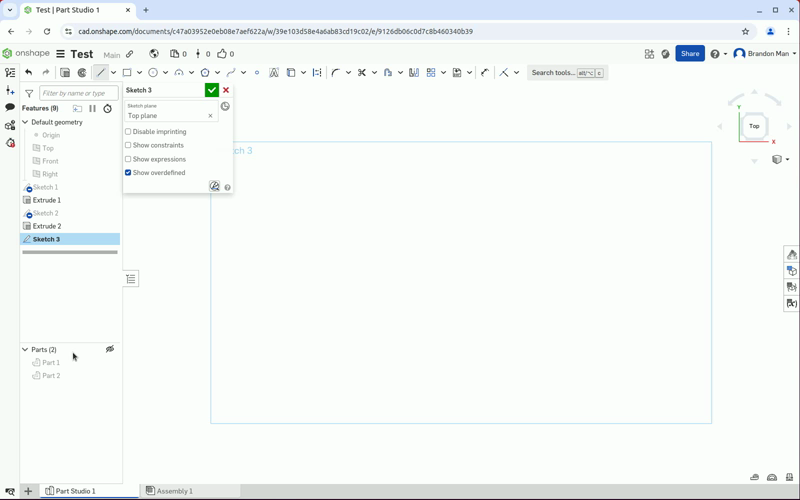
mouse_move(468, 282)
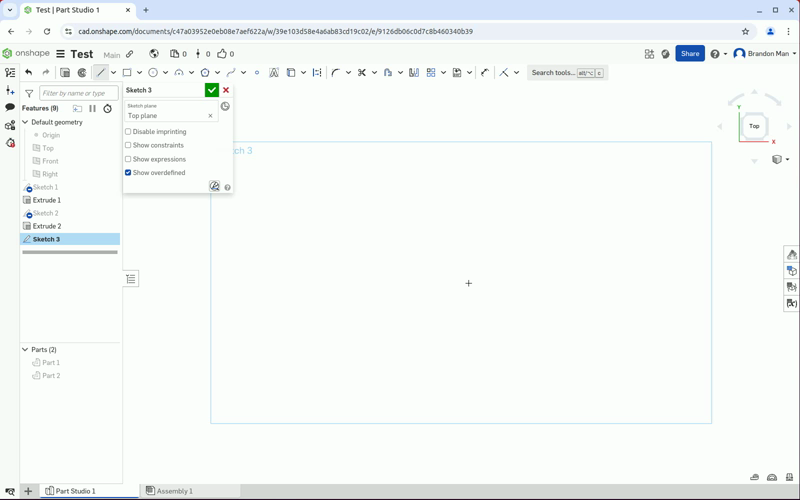
click(468, 282)
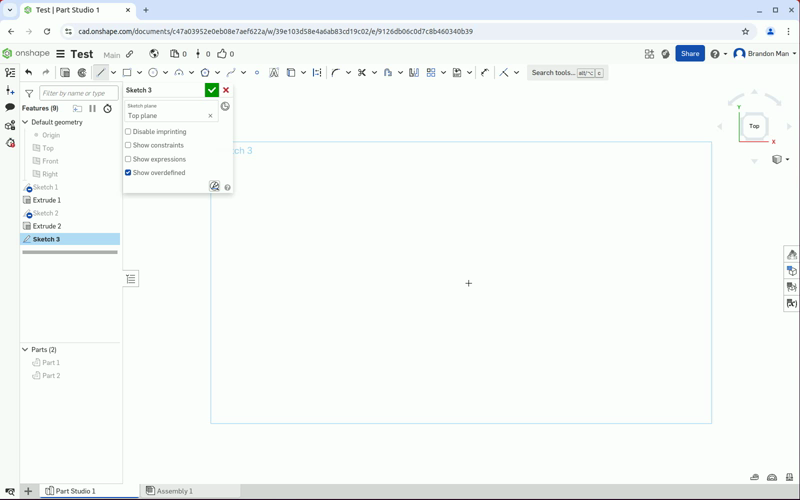
key_up(shift)
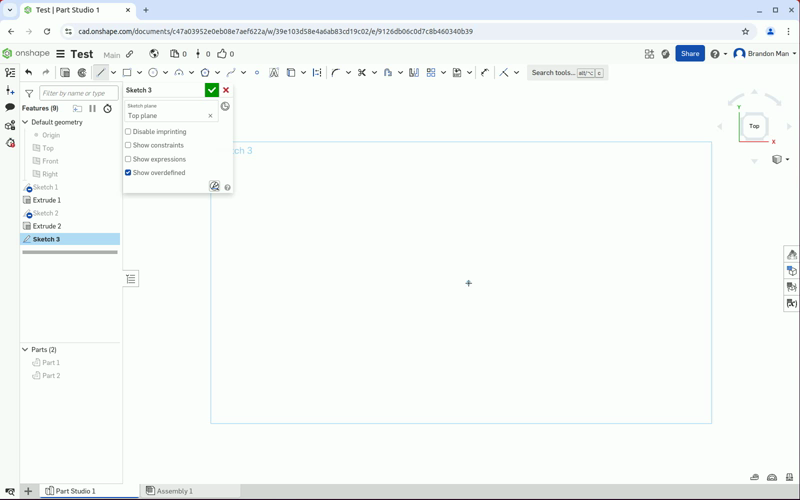
key_down(shift)
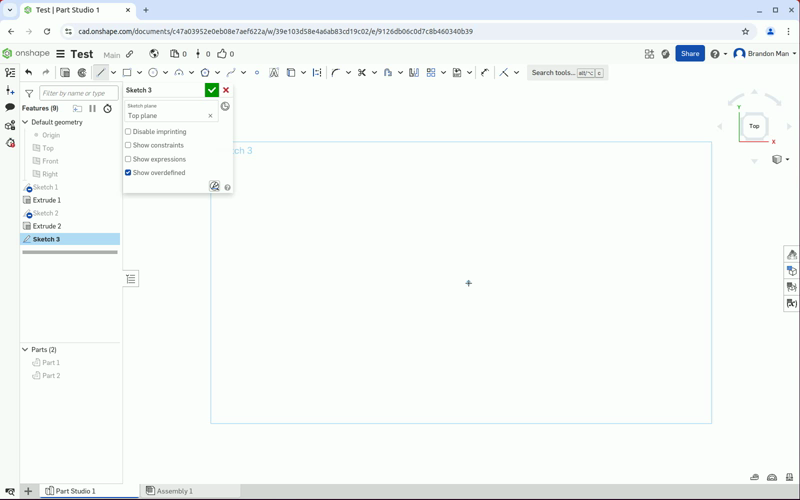
mouse_move(565, 282)
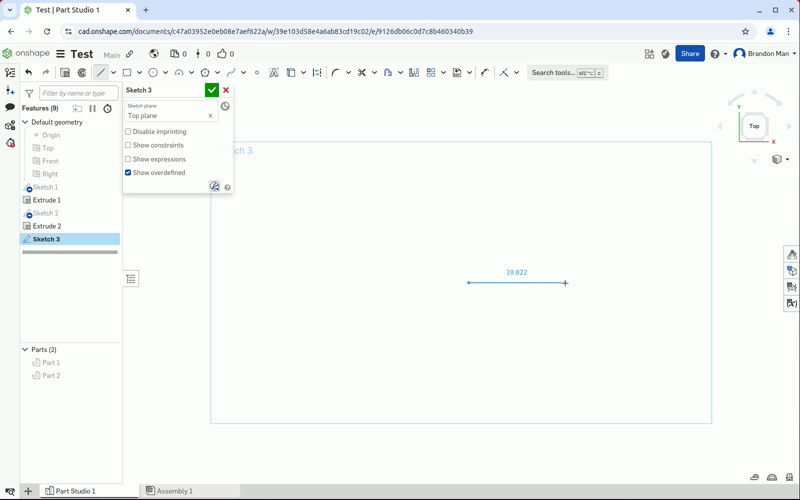
click(565, 282)
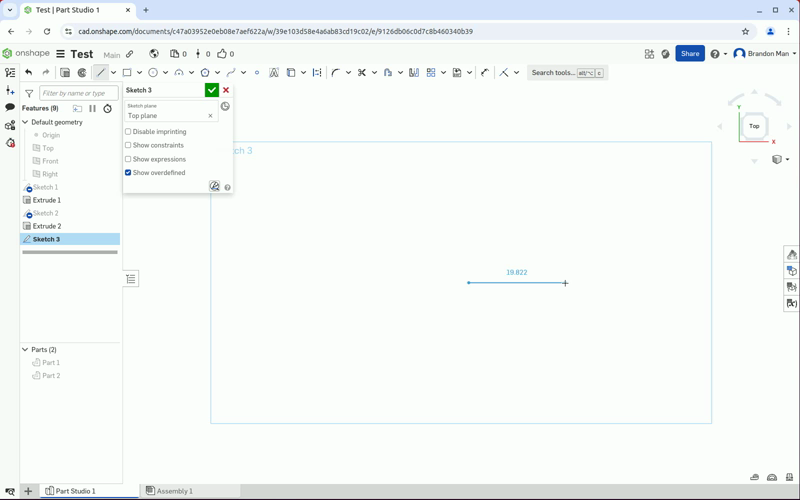
key_up(shift)
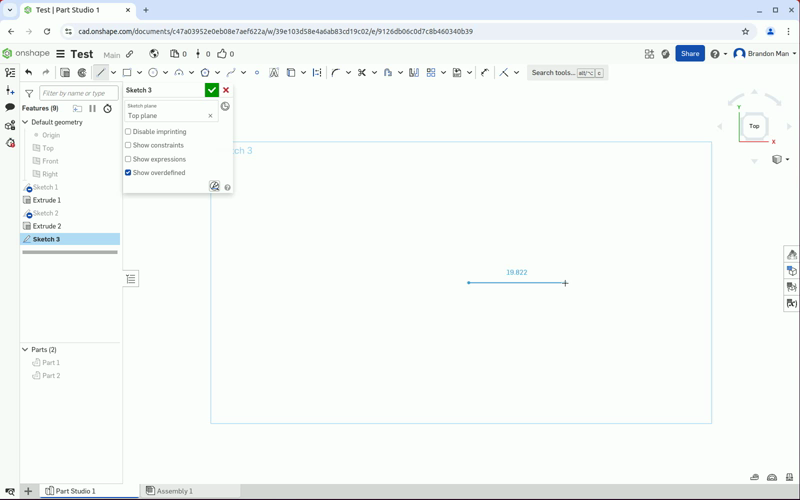
key_down(shift)
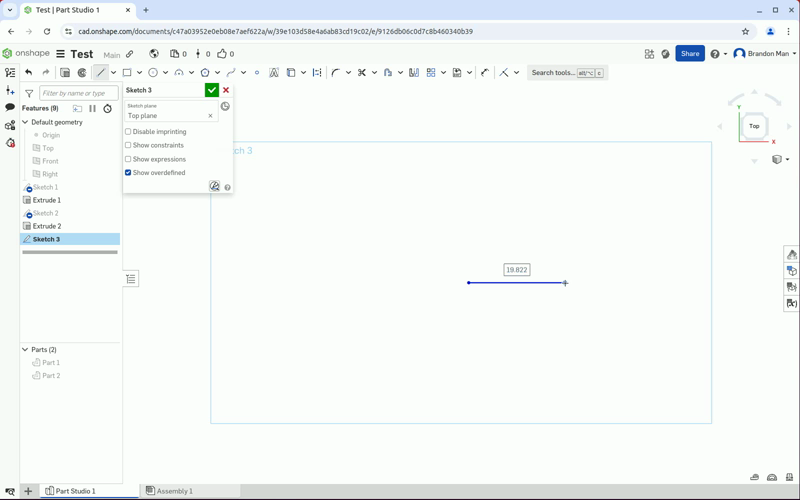
mouse_move(589, 282)
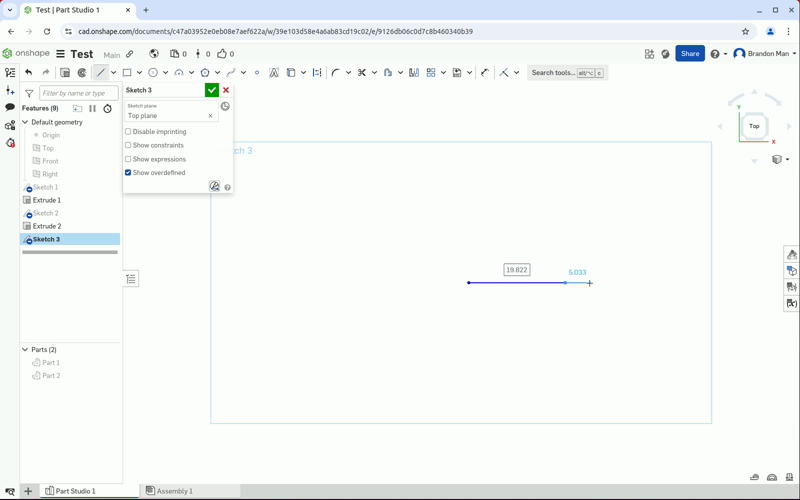
mouse_move(565, 263)
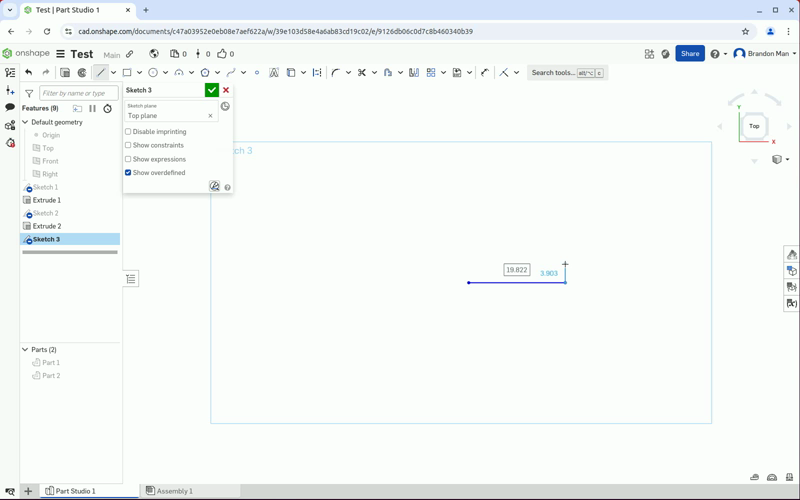
click(565, 263)
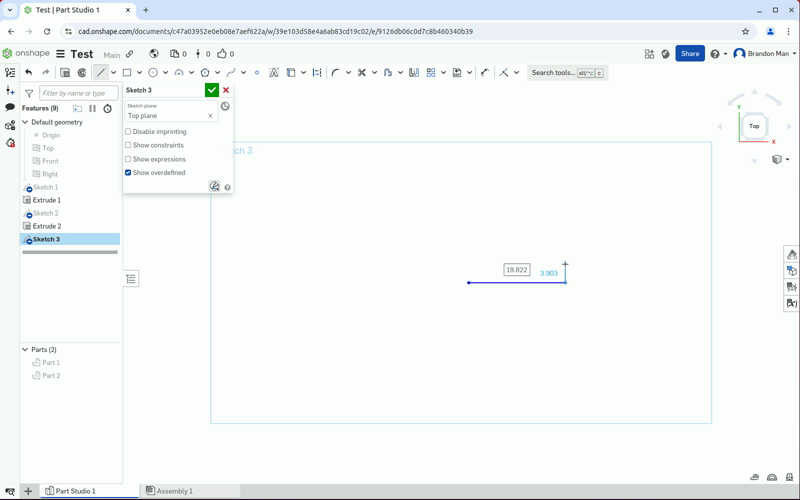
key_up(shift)
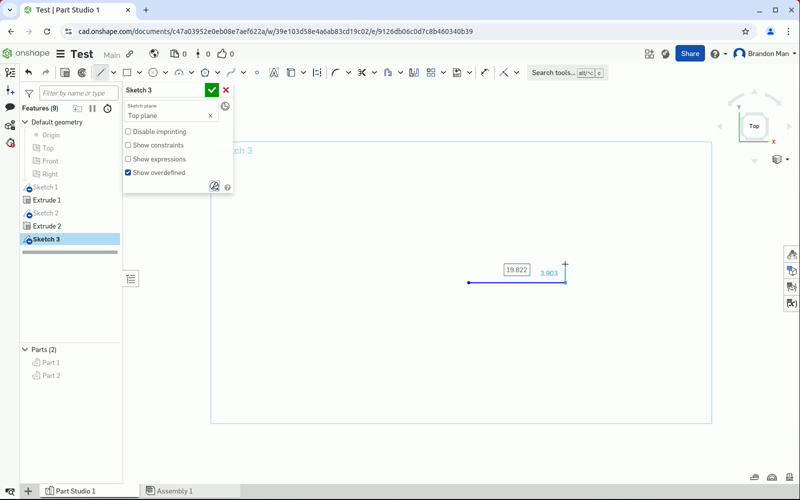
key_down(shift)
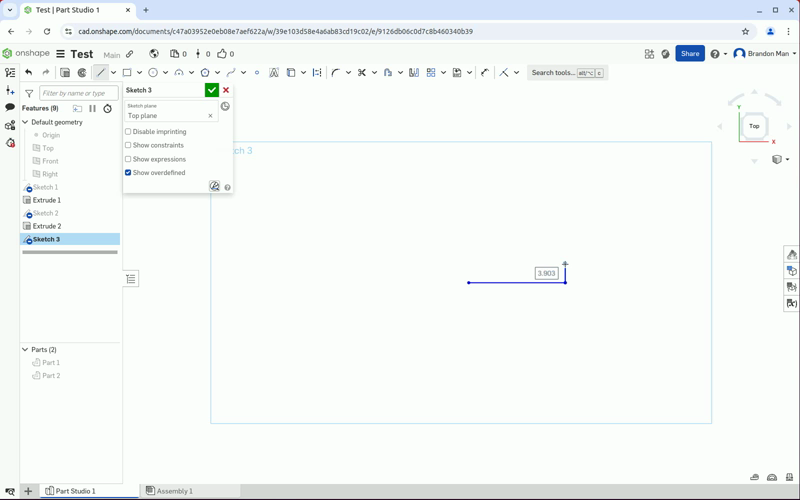
mouse_move(589, 263)
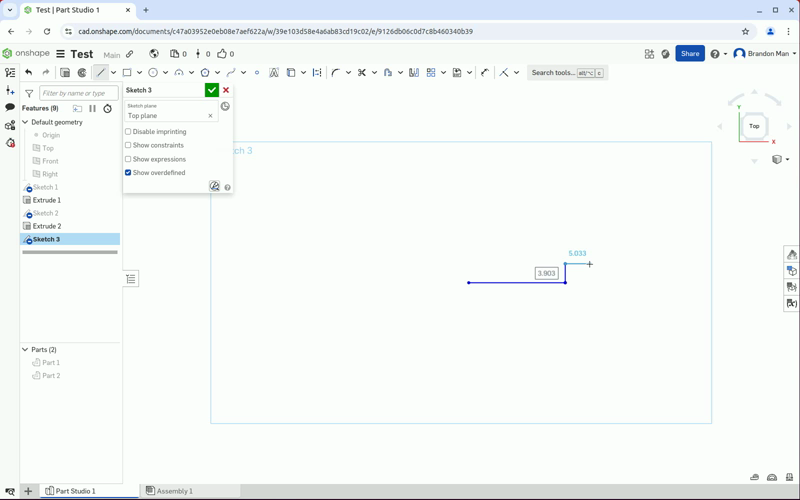
mouse_move(563, 263)
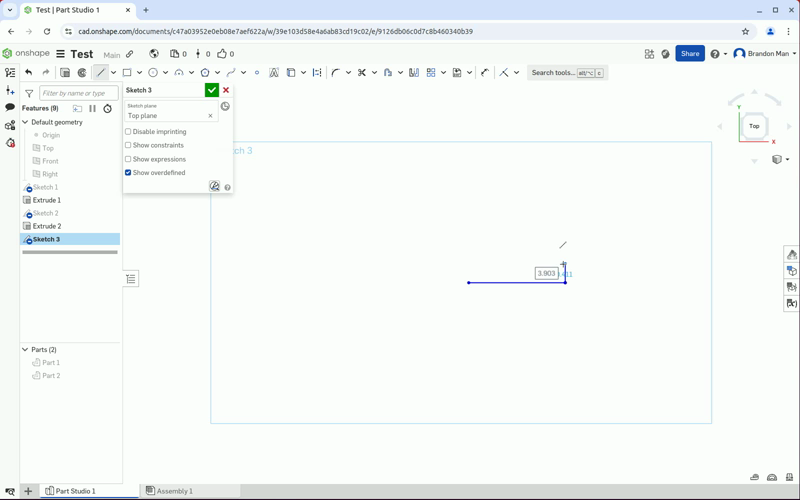
scroll(6)
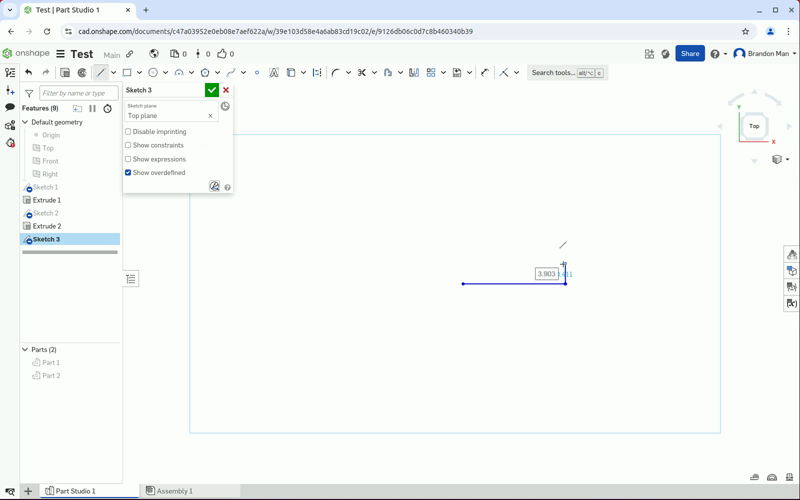
scroll(6)
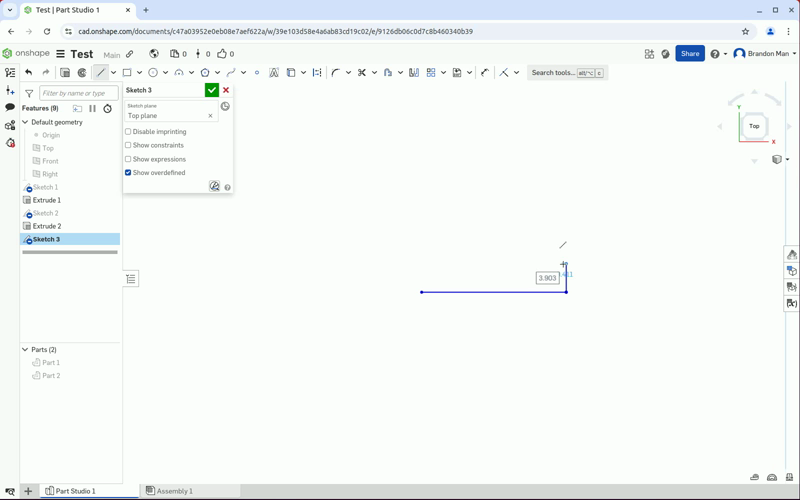
scroll(6)
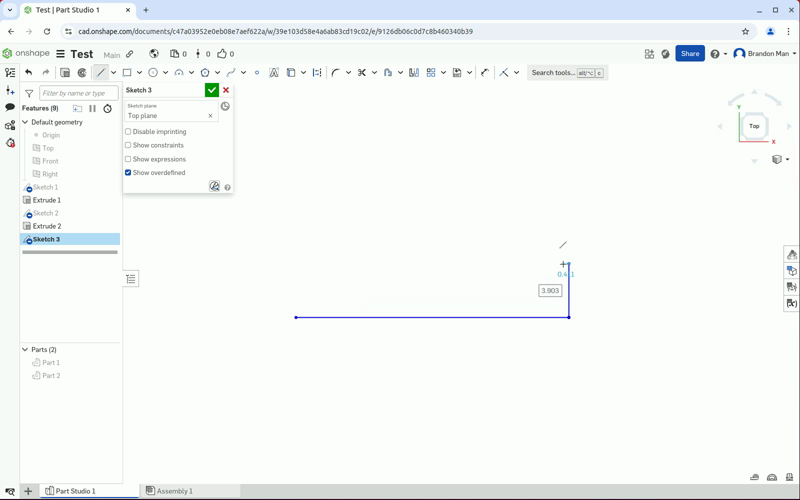
scroll(6)
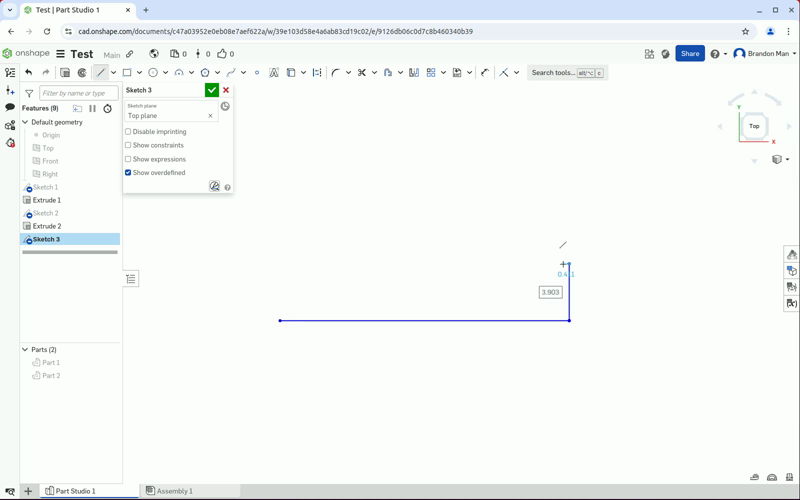
scroll(6)
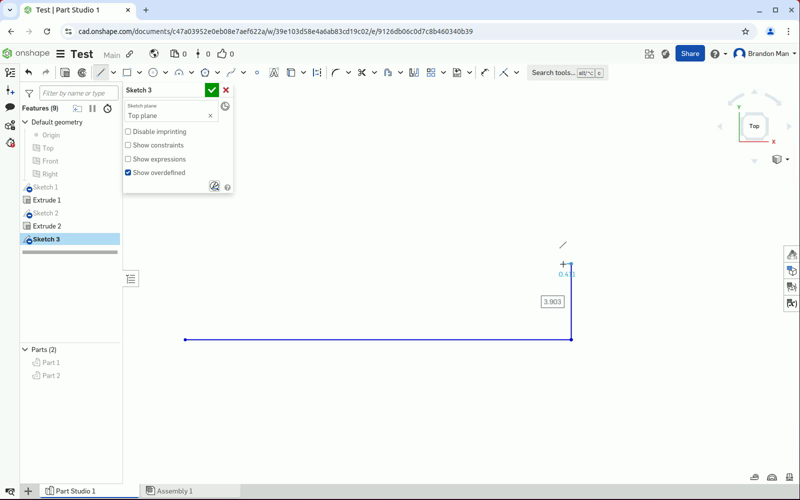
scroll(6)
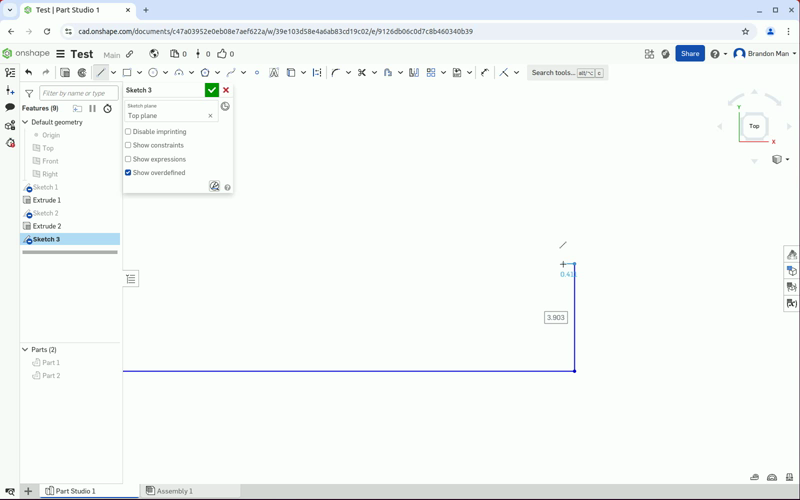
scroll(6)
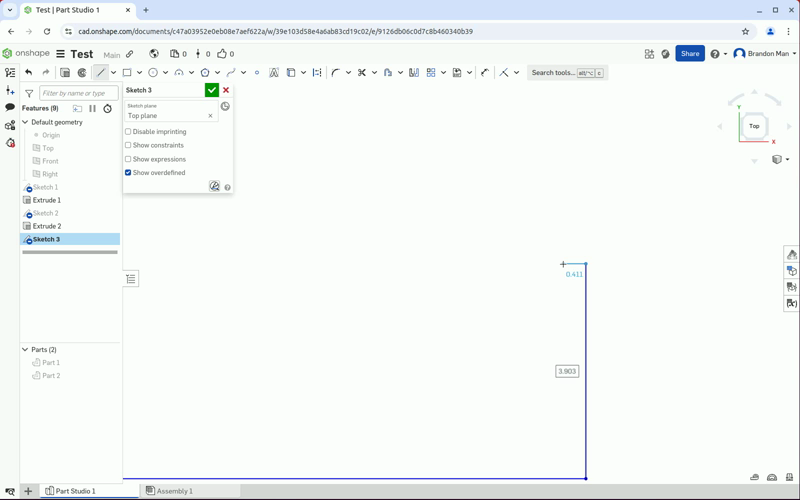
click(563, 263)
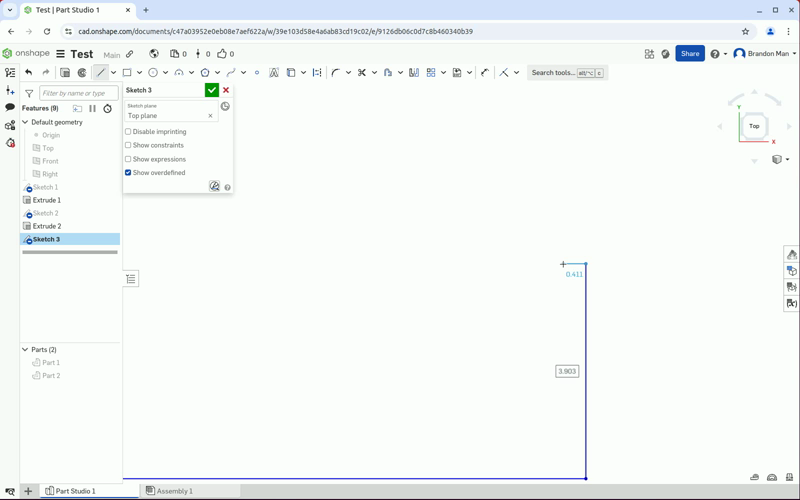
scroll(-6)
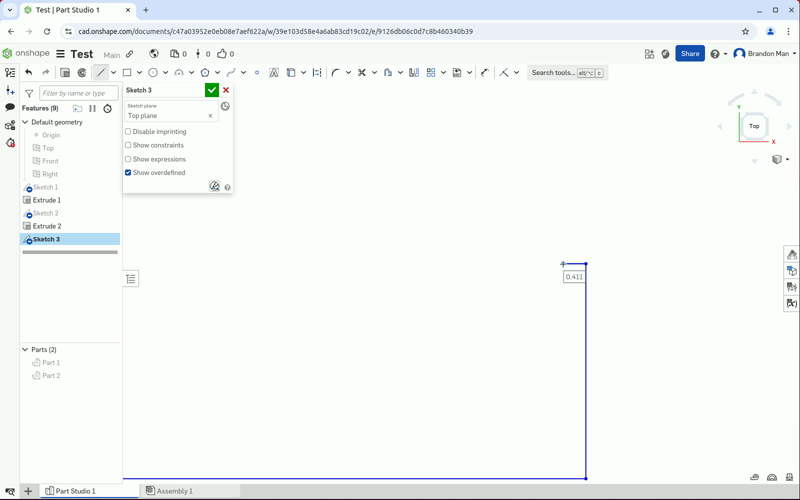
scroll(-6)
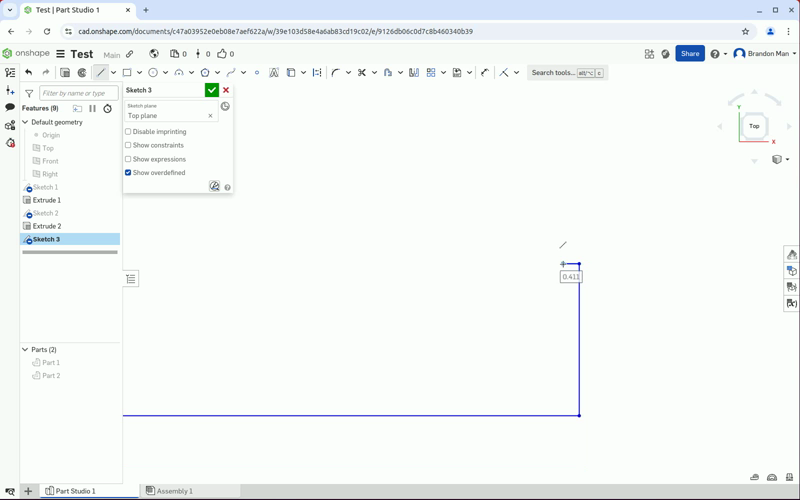
scroll(-6)
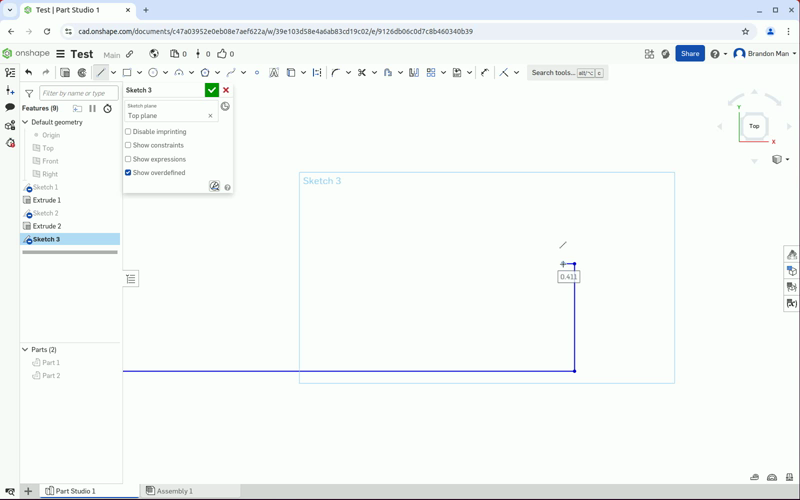
scroll(-6)
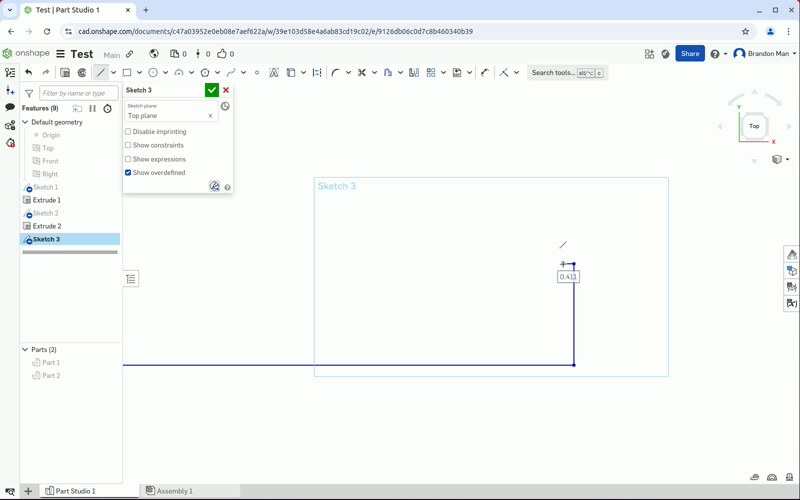
scroll(-6)
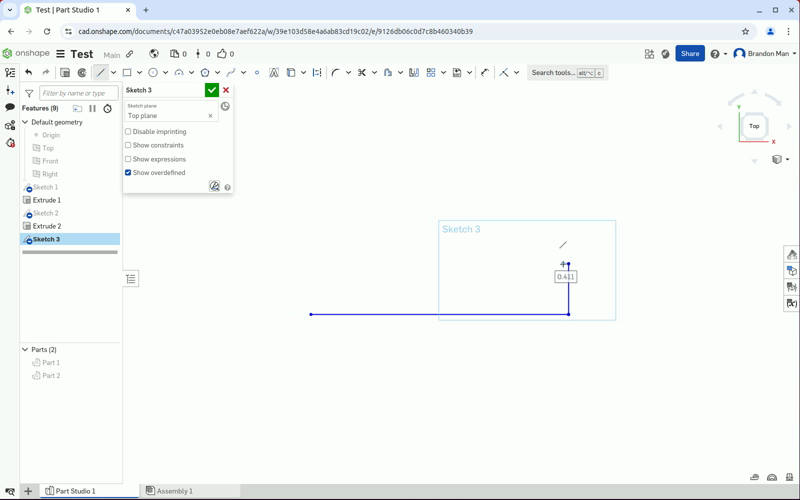
scroll(-6)
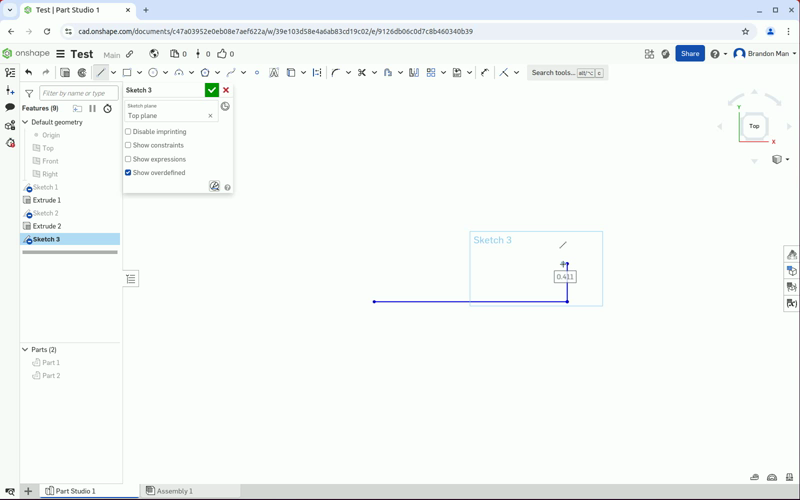
scroll(-6)
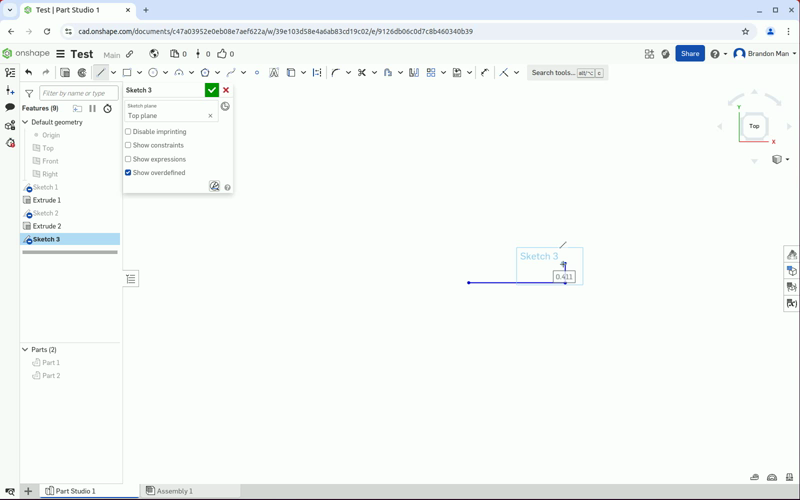
key_up(shift)
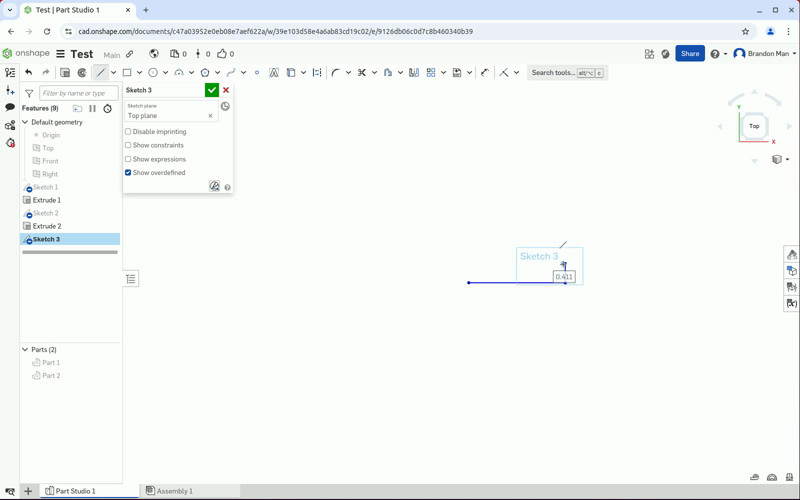
key(esc)
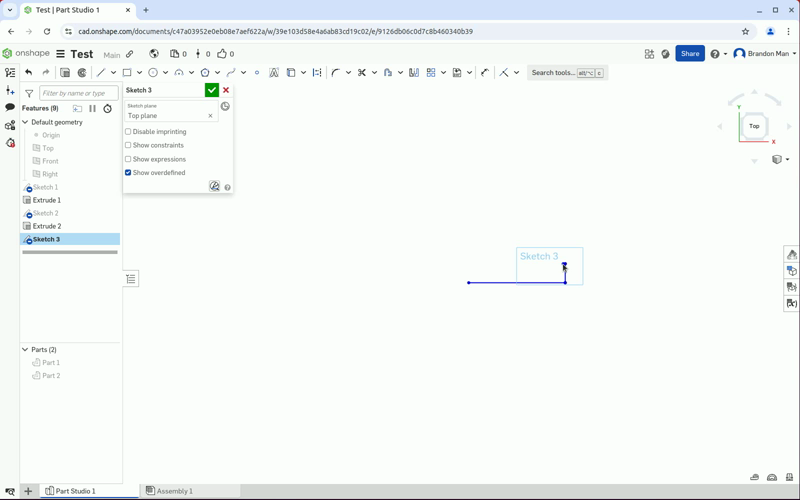
key(a)
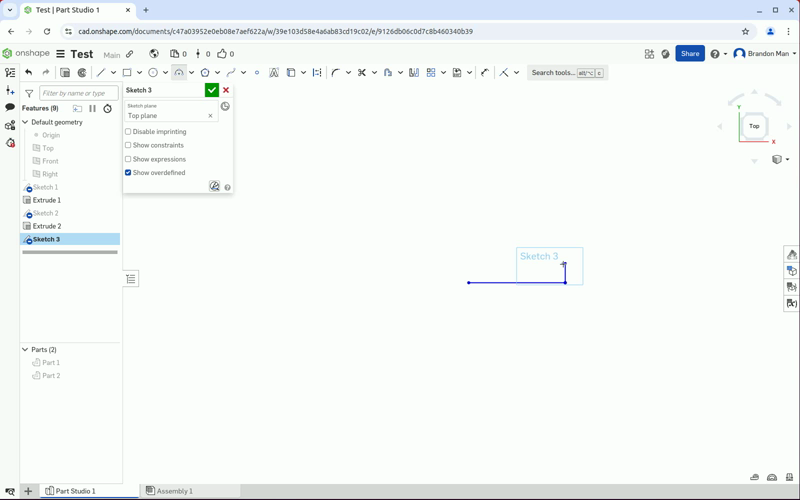
mouse_move(563, 263)
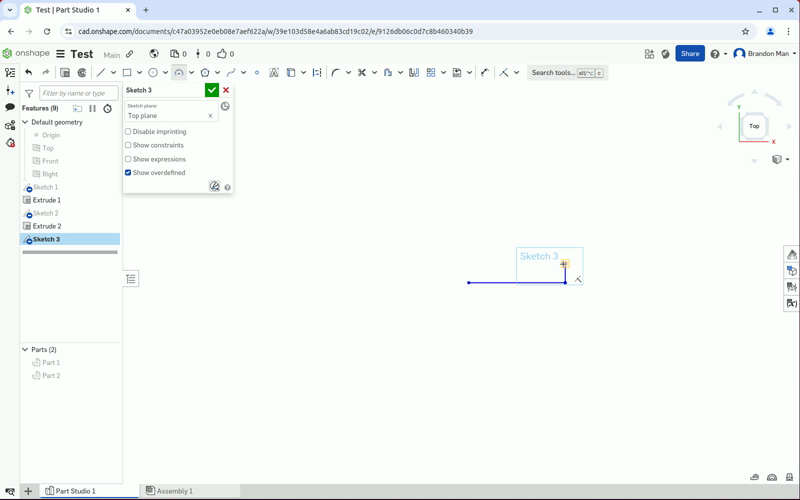
scroll(6)
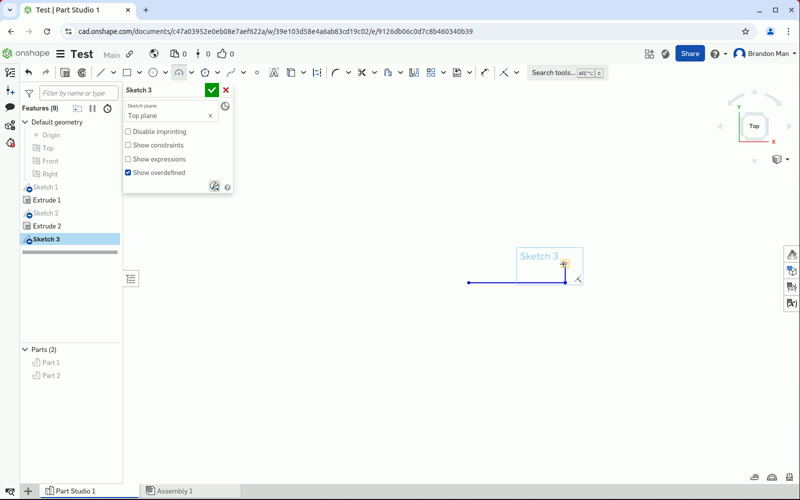
scroll(6)
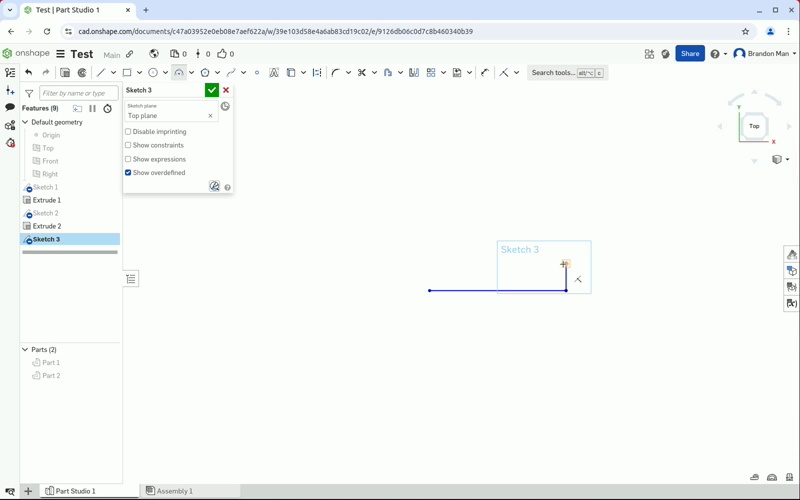
scroll(6)
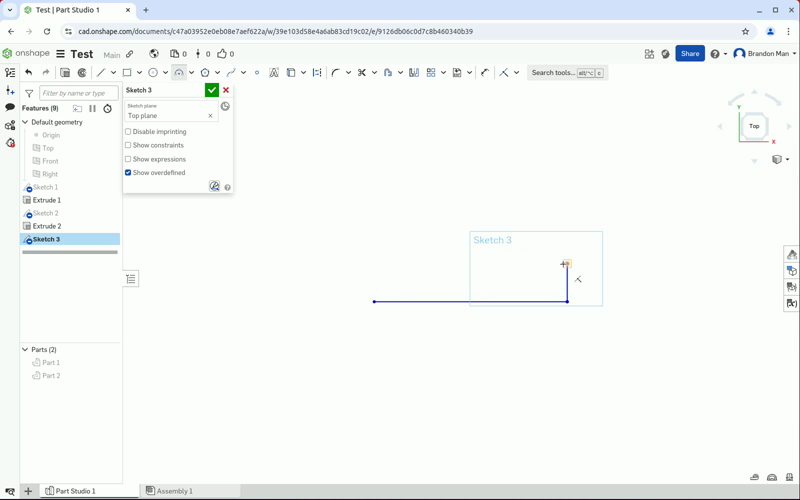
scroll(6)
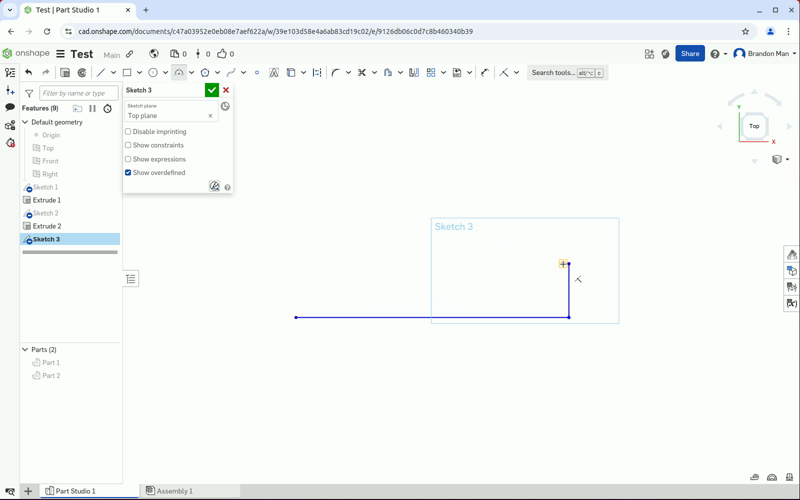
scroll(6)
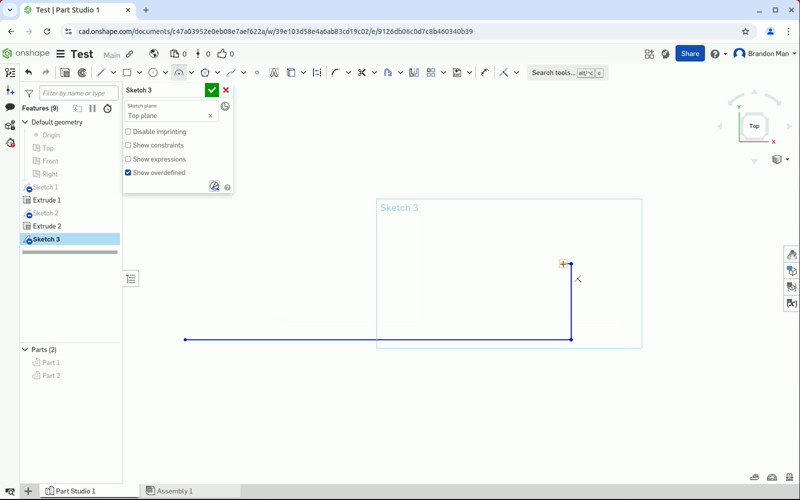
scroll(6)
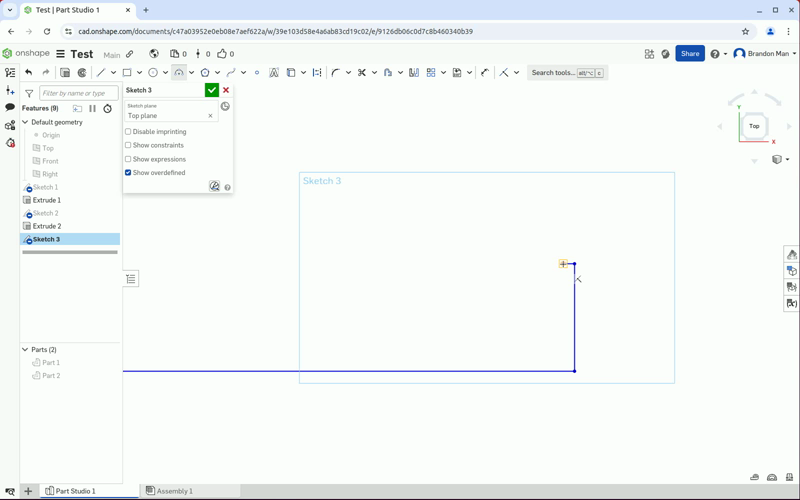
scroll(6)
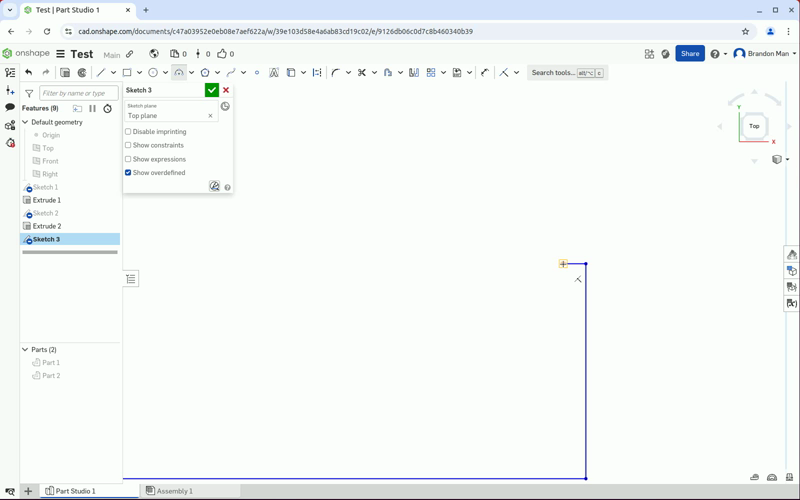
click(563, 263)
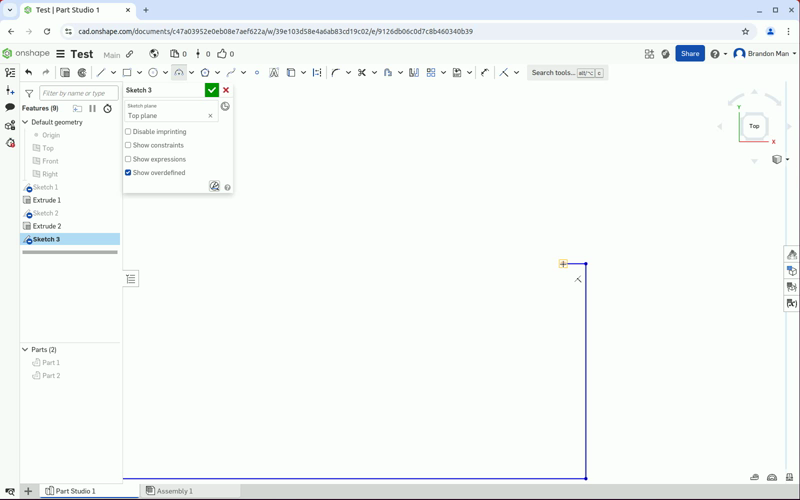
scroll(-6)
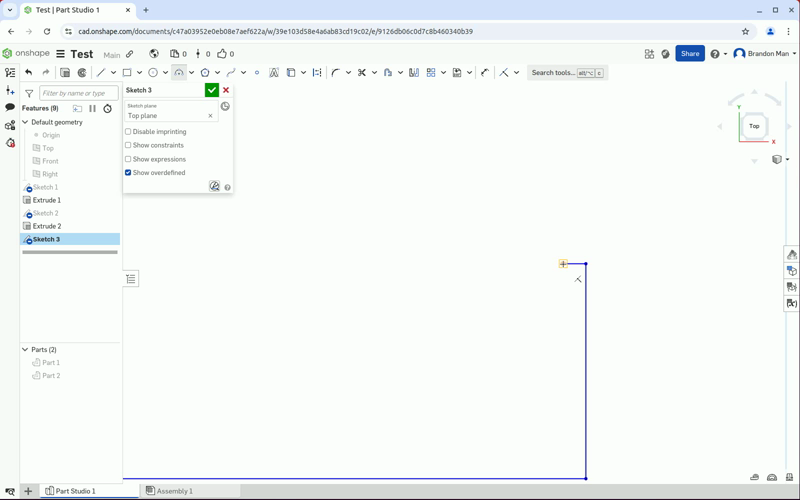
scroll(-6)
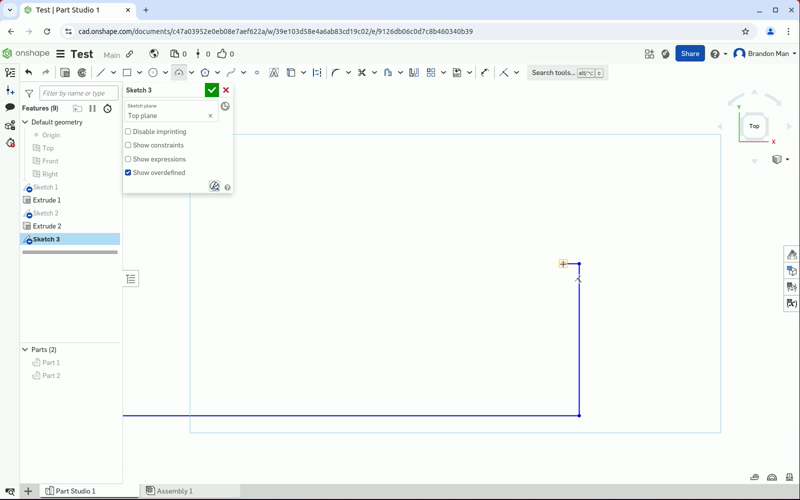
scroll(-6)
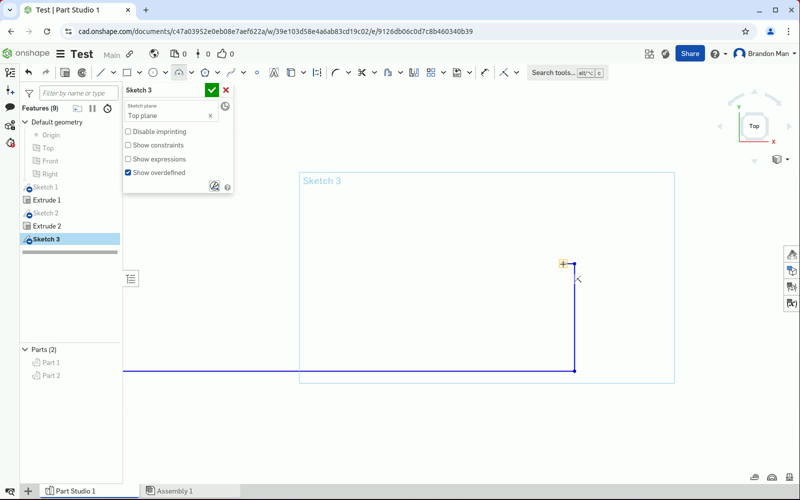
scroll(-6)
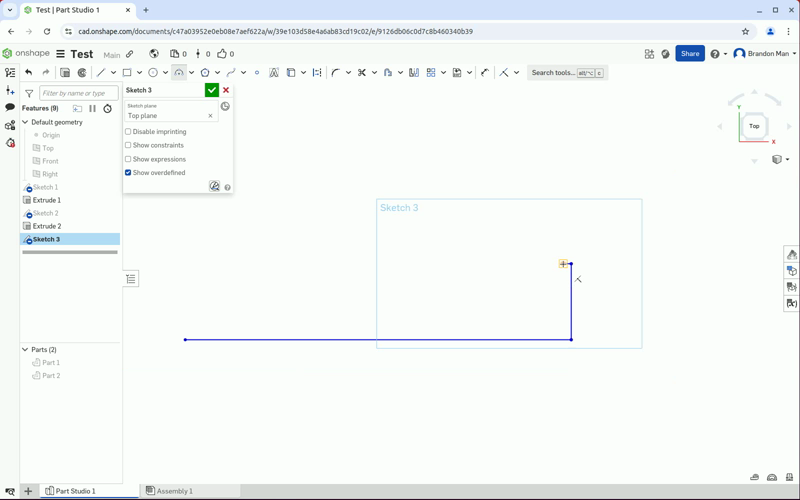
scroll(-6)
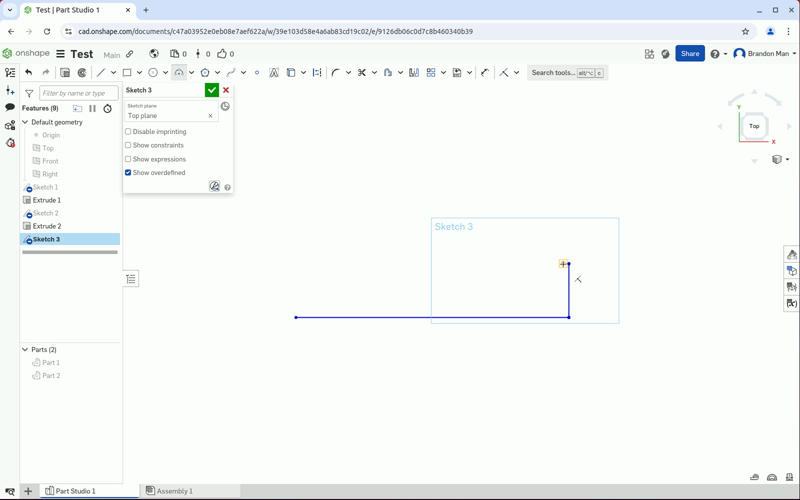
scroll(-6)
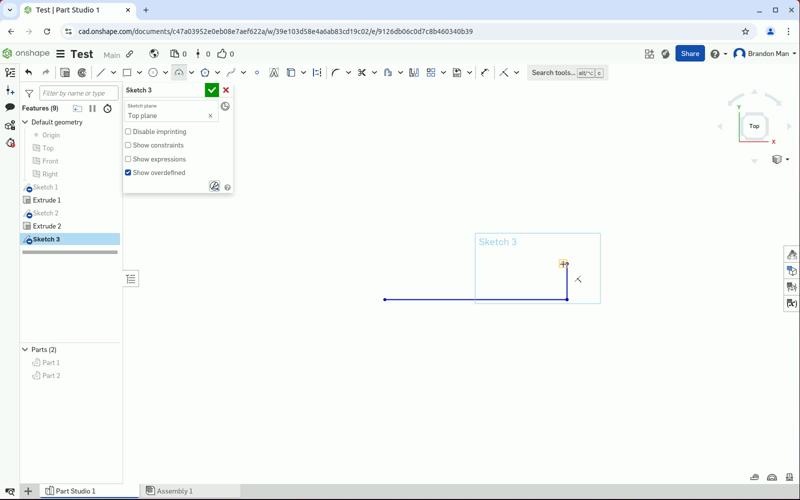
scroll(-6)
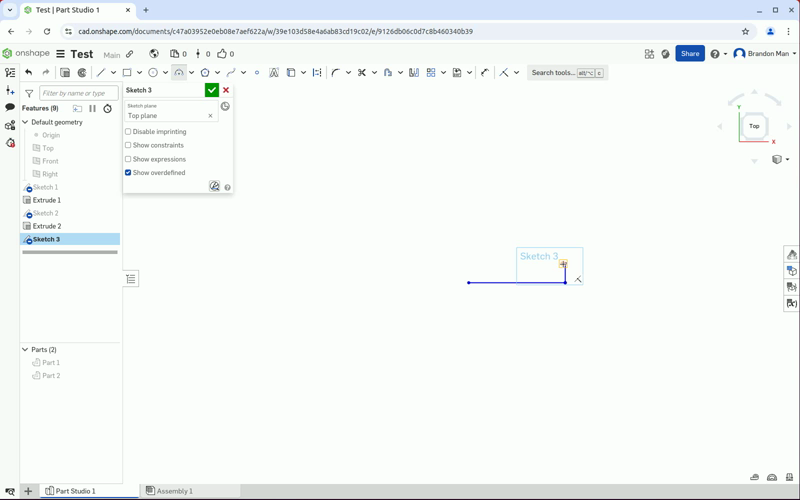
key_down(shift)
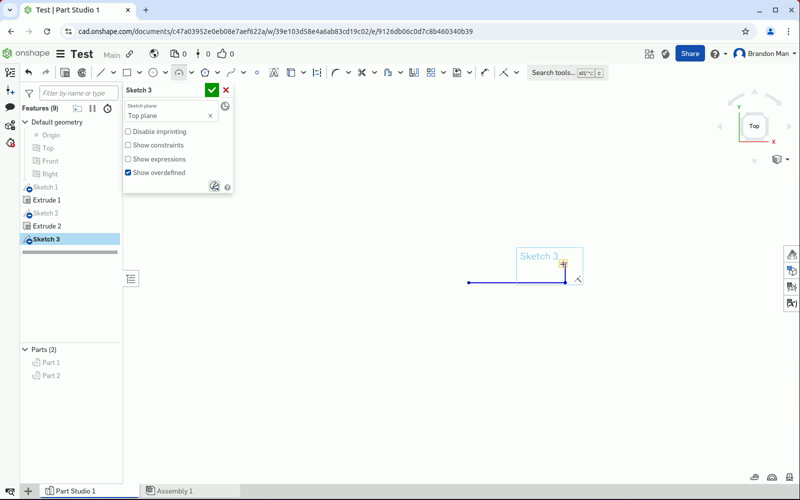
mouse_move(537, 263)
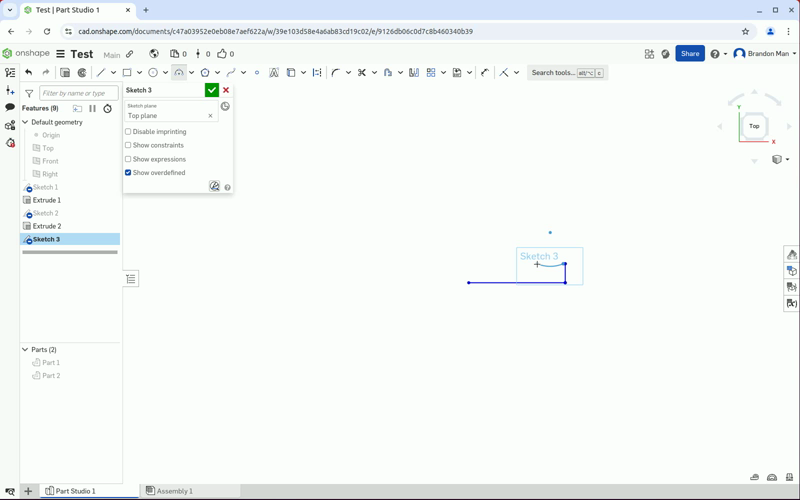
click(537, 263)
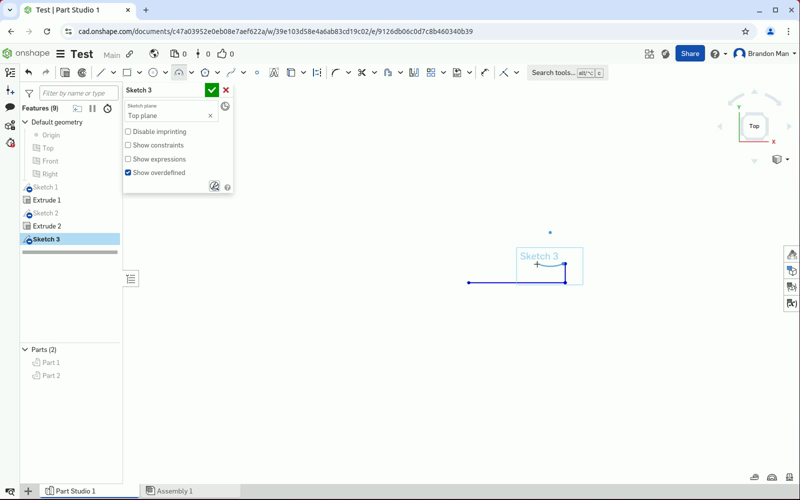
mouse_move(550, 272)
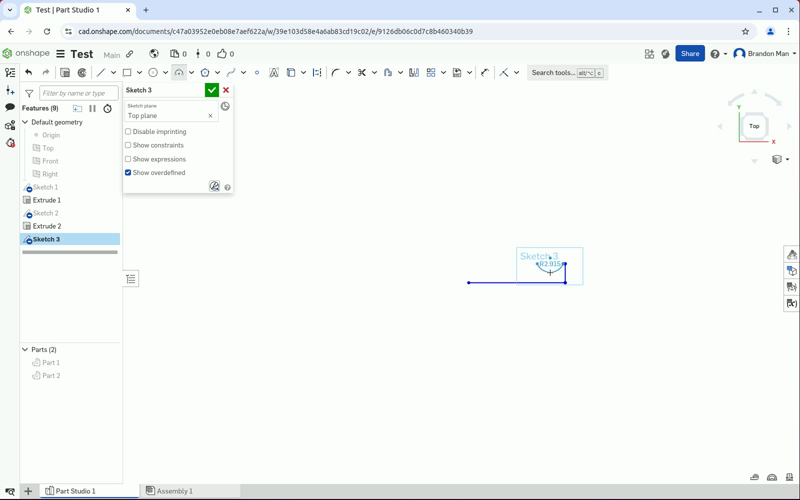
click(550, 272)
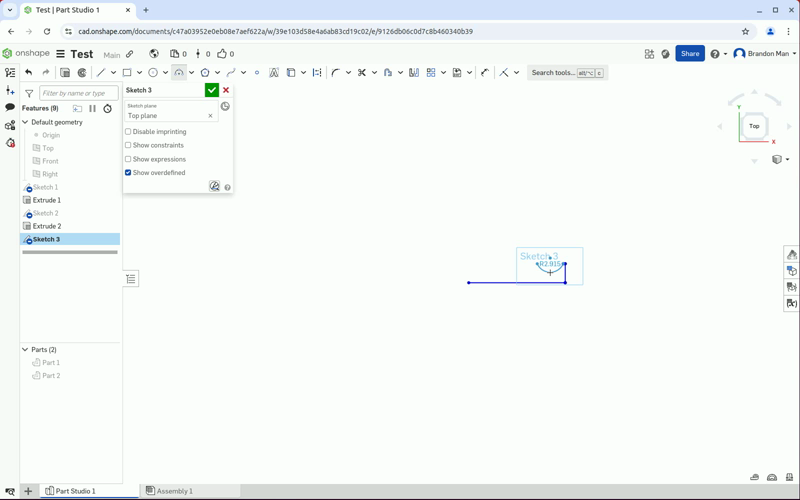
key_up(shift)
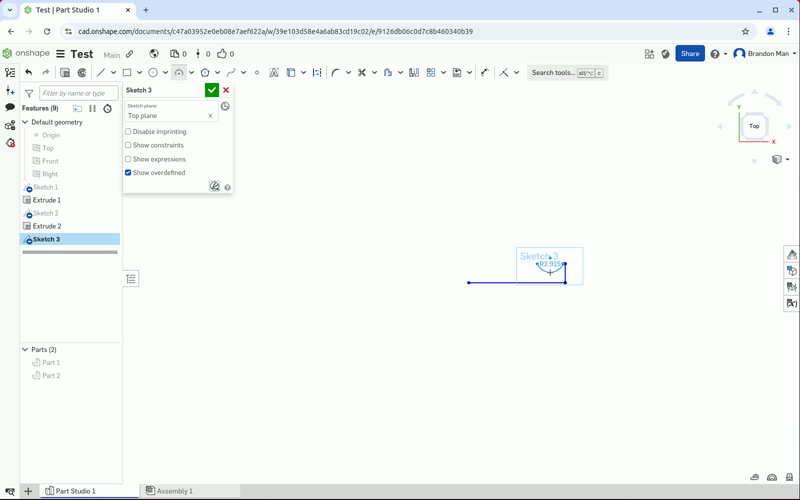
key(esc)
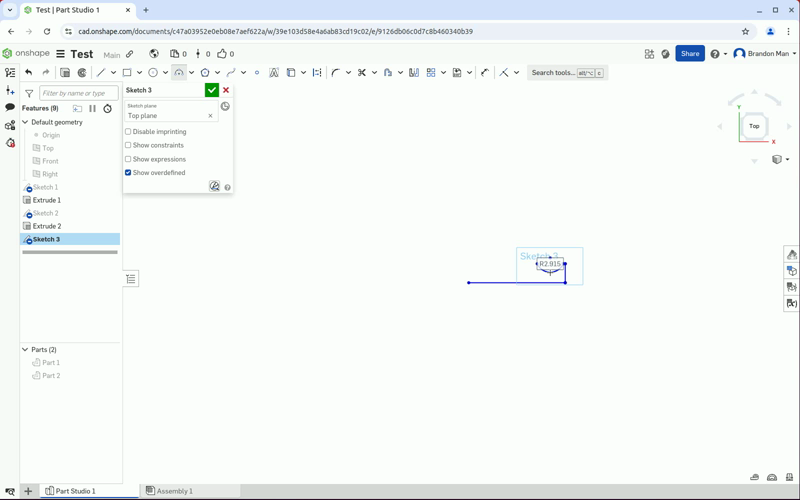
key(l)
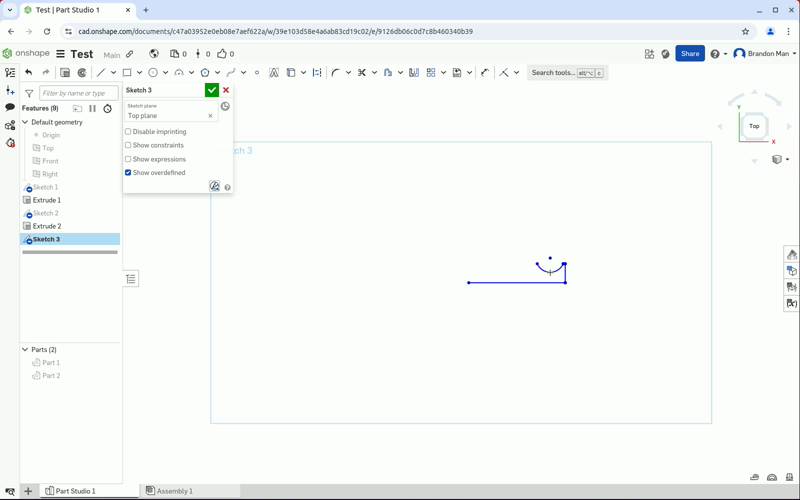
mouse_move(537, 263)
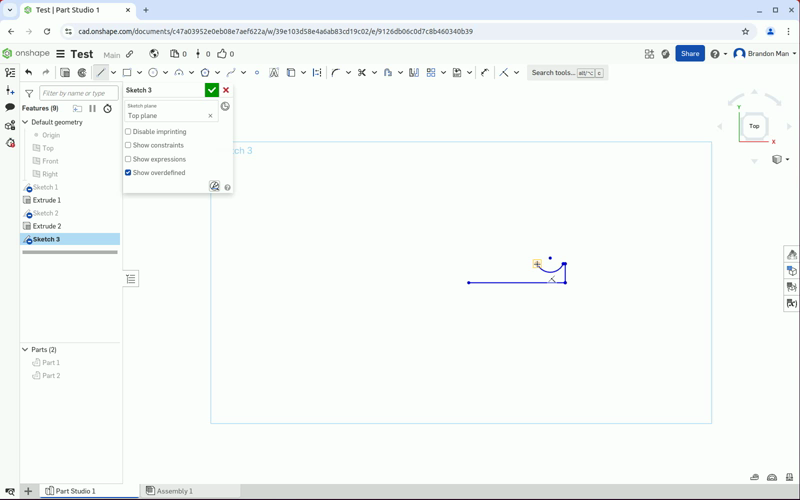
click(537, 263)
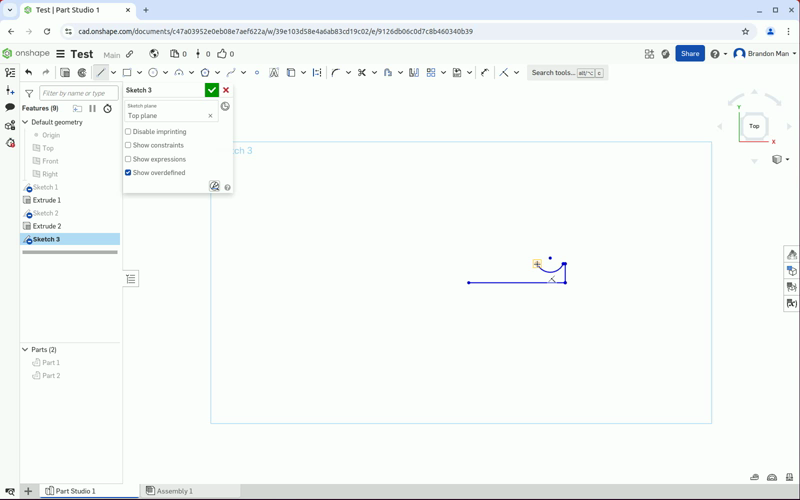
key_down(shift)
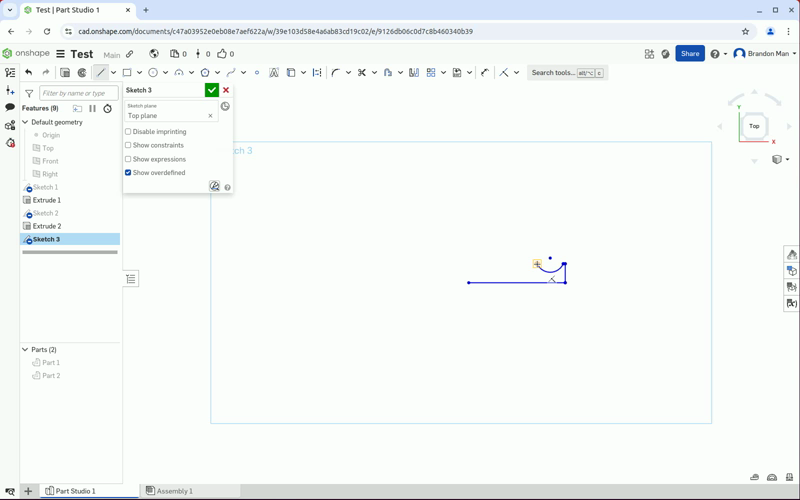
mouse_move(567, 263)
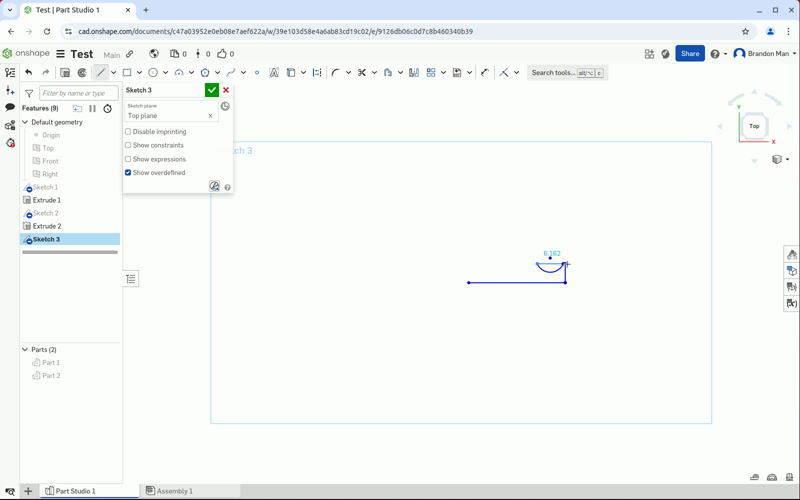
mouse_move(497, 263)
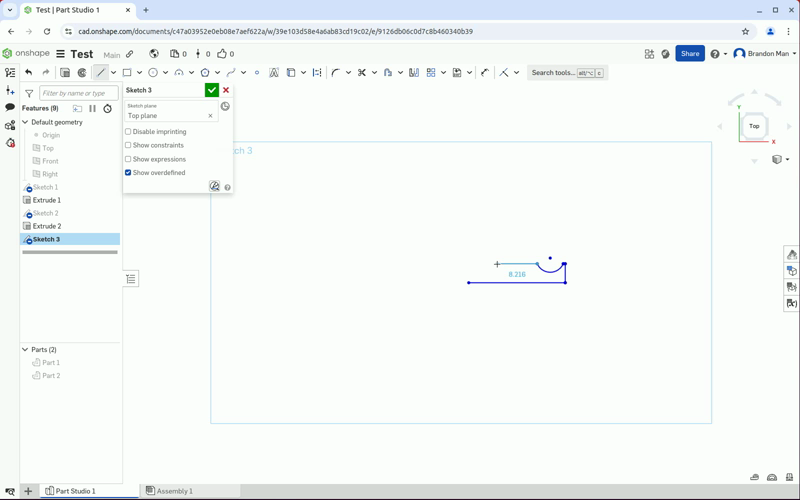
click(497, 263)
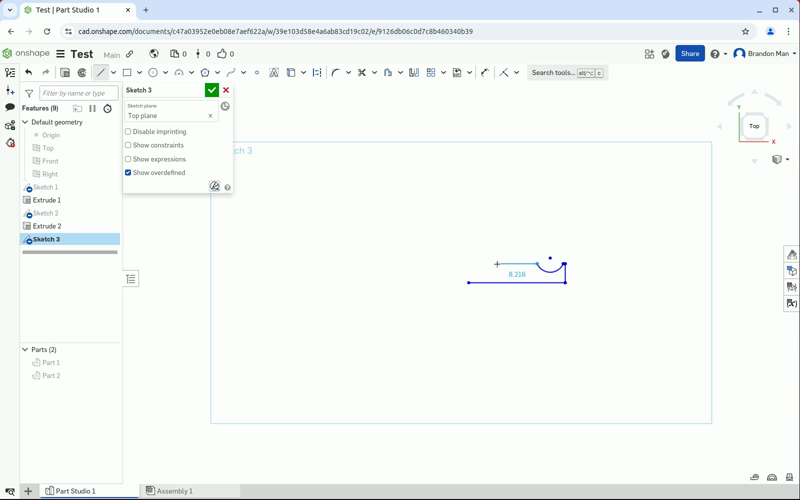
key_up(shift)
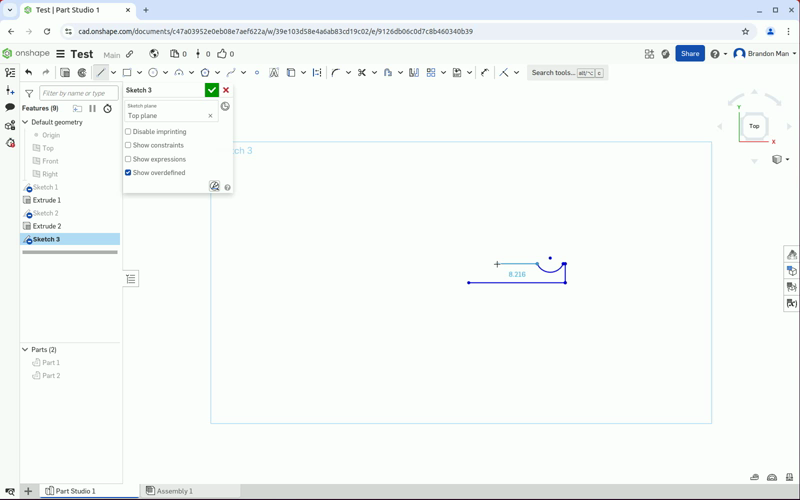
key(esc)
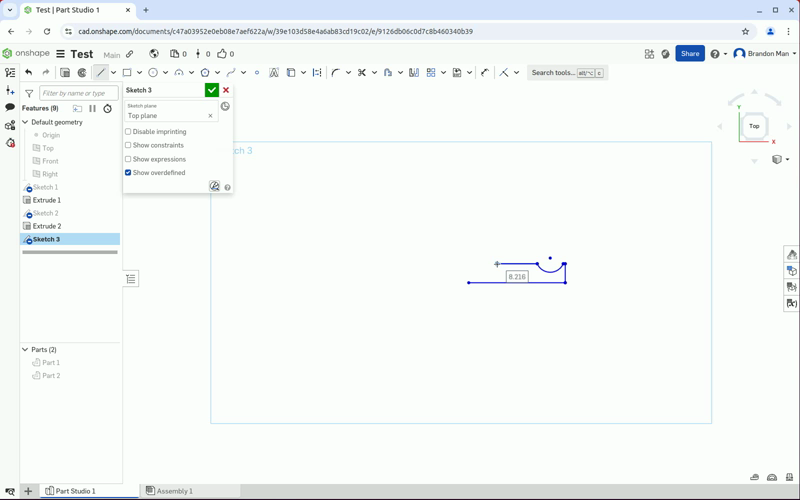
key(a)
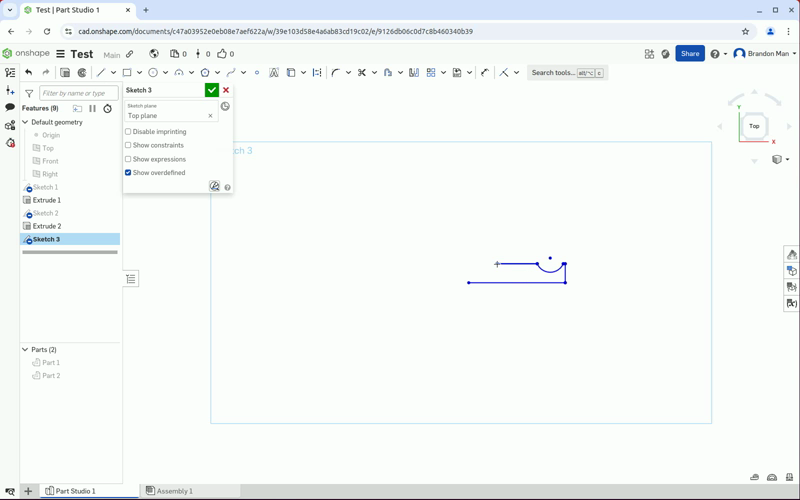
mouse_move(497, 263)
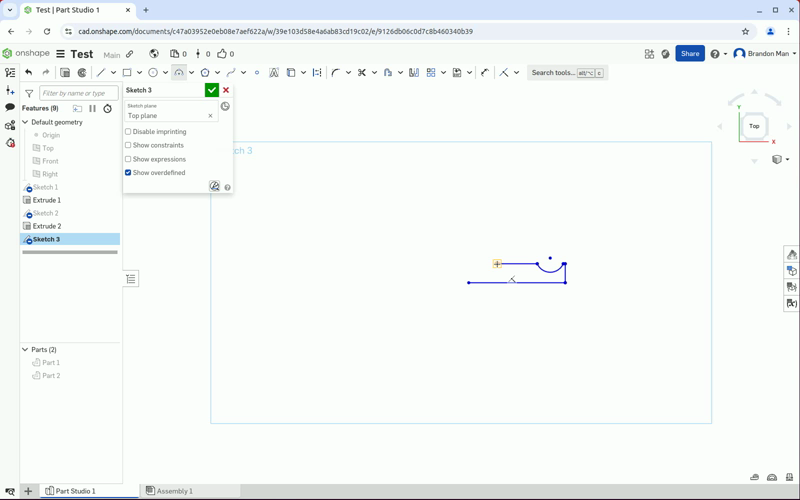
click(497, 263)
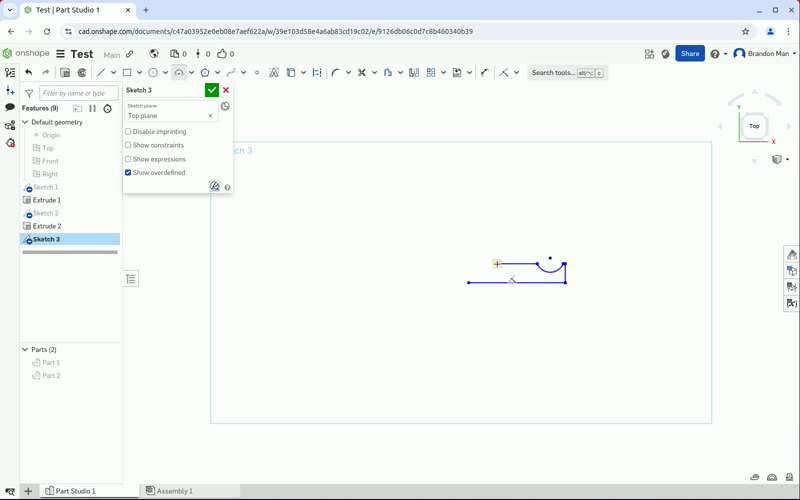
key_down(shift)
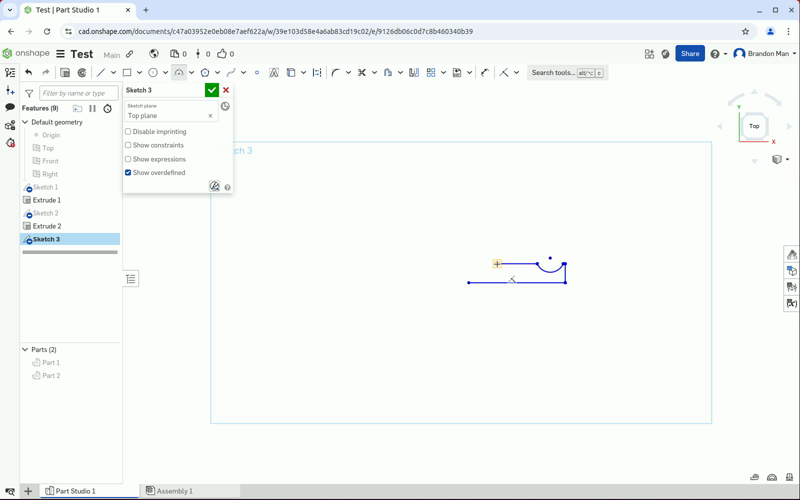
mouse_move(470, 263)
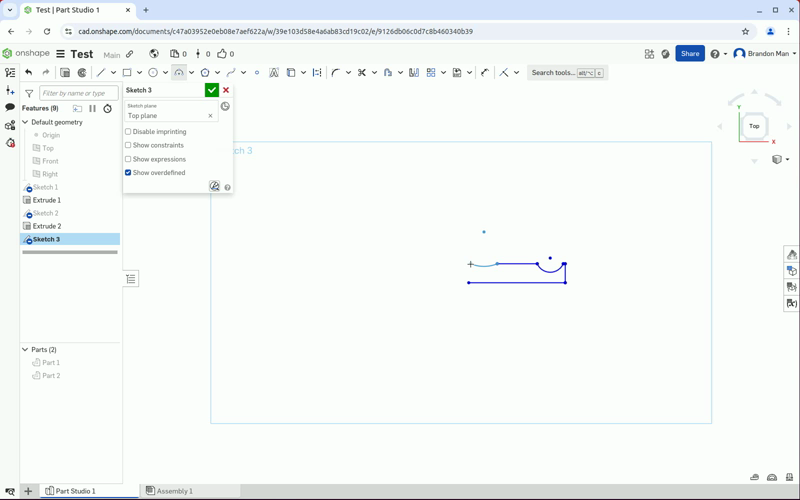
click(470, 263)
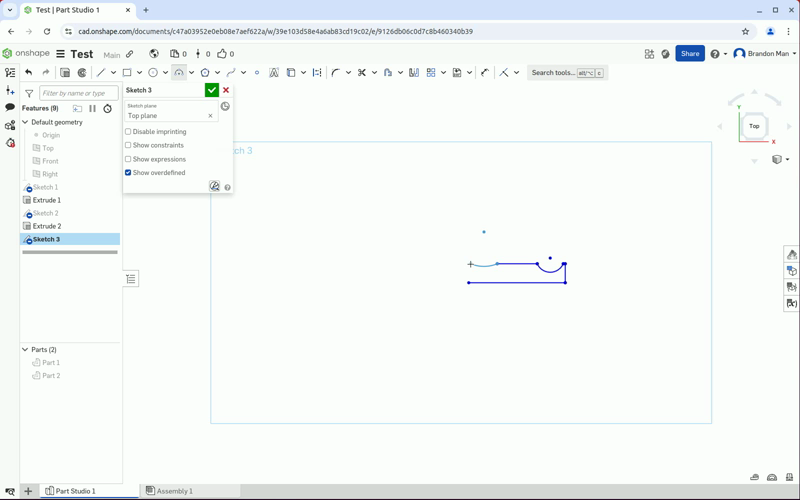
mouse_move(484, 272)
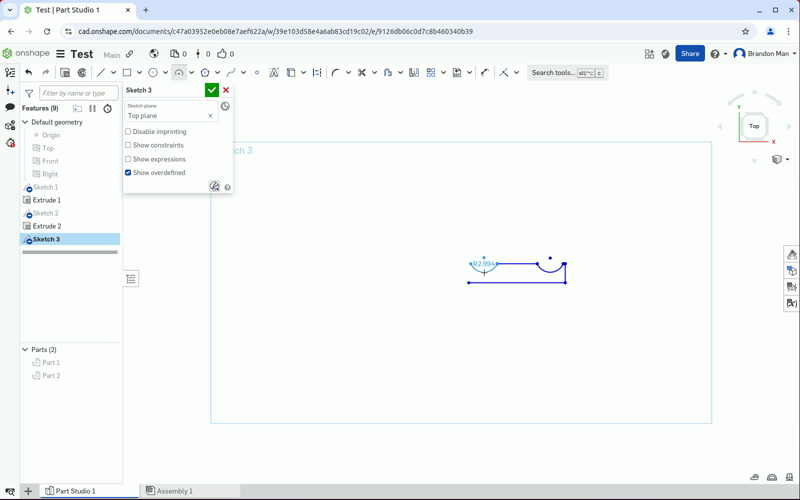
click(484, 272)
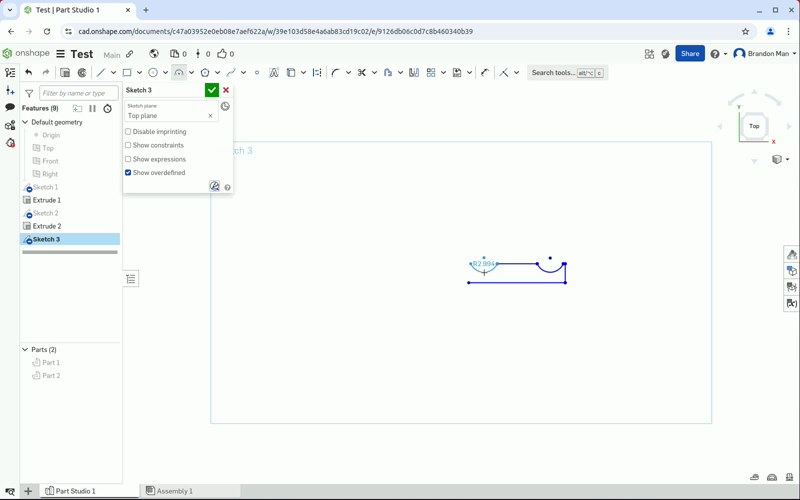
key_up(shift)
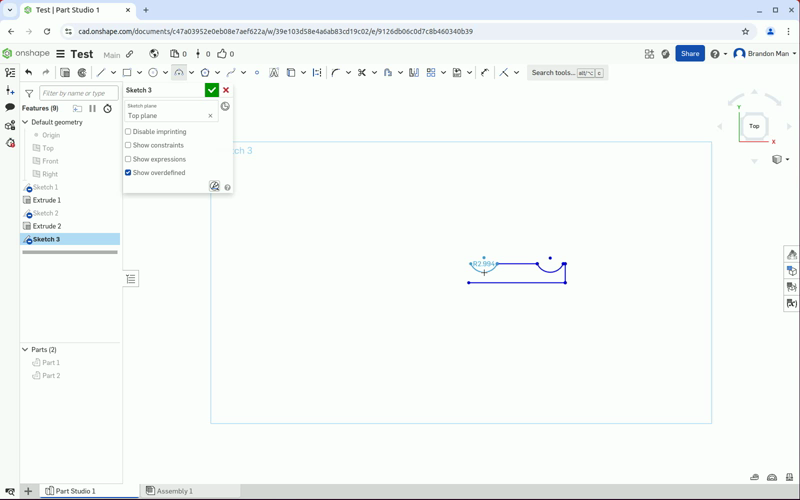
key(esc)
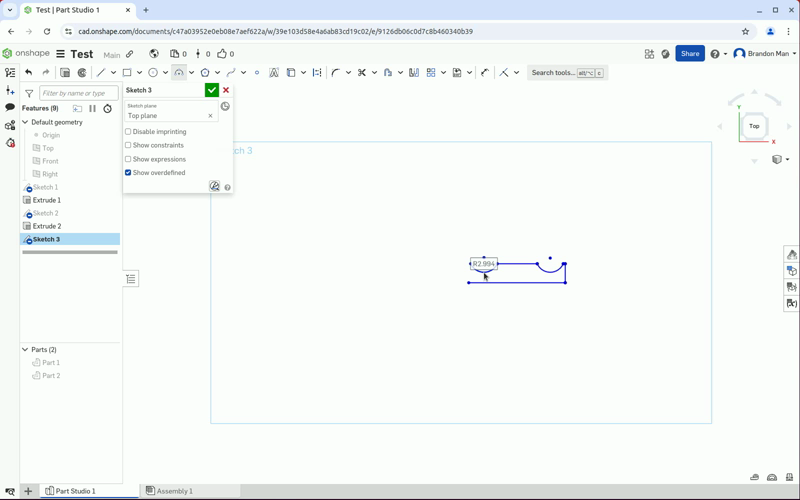
key(l)
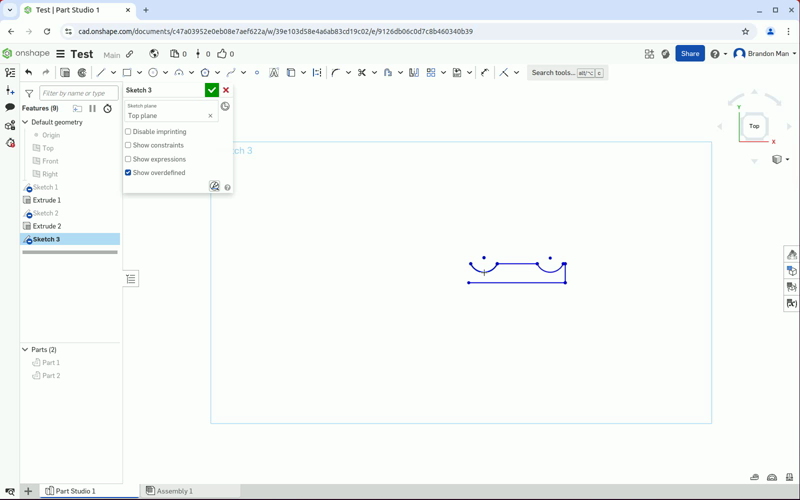
mouse_move(470, 263)
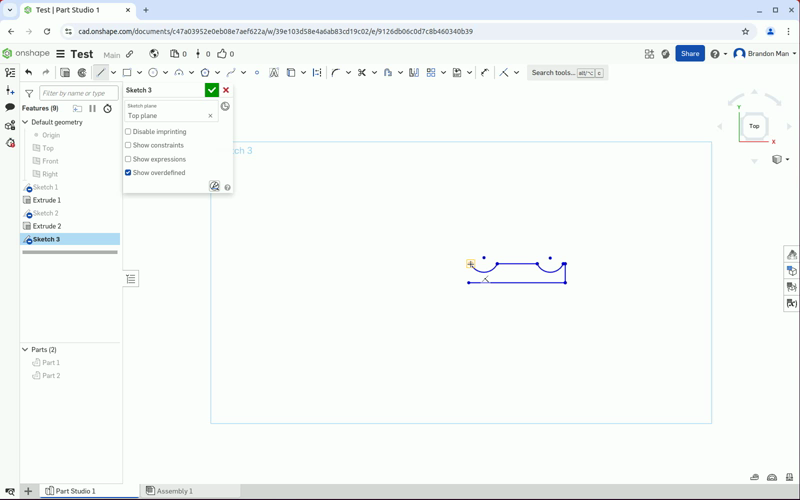
click(470, 263)
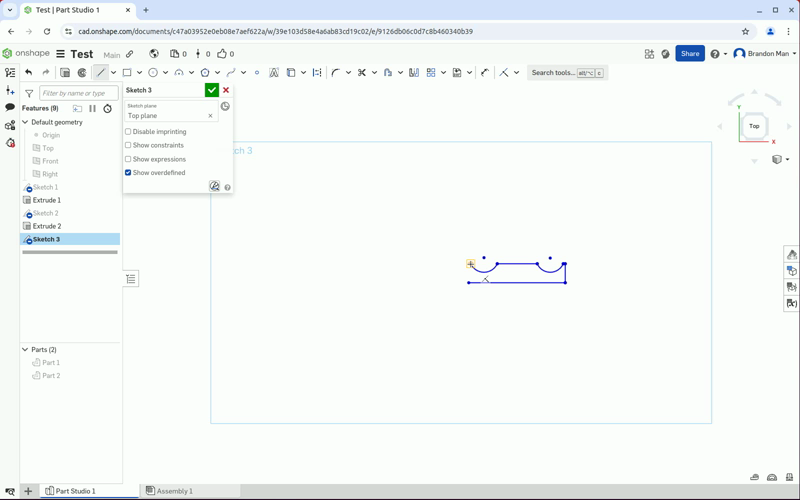
key_down(shift)
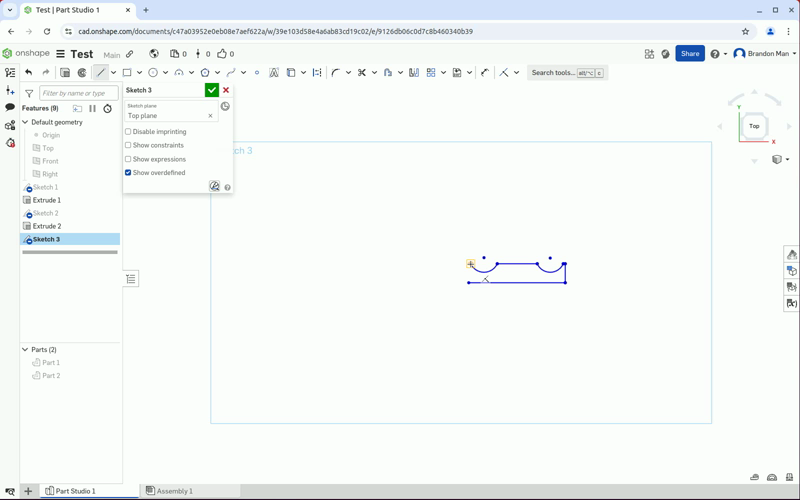
mouse_move(501, 263)
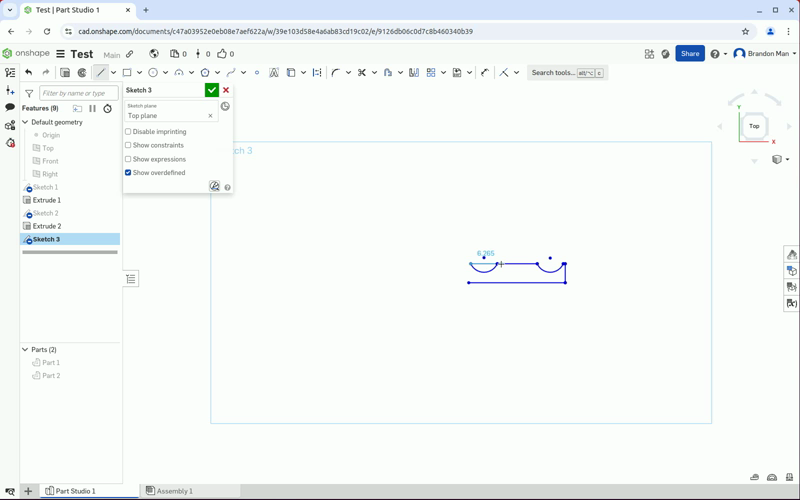
mouse_move(468, 263)
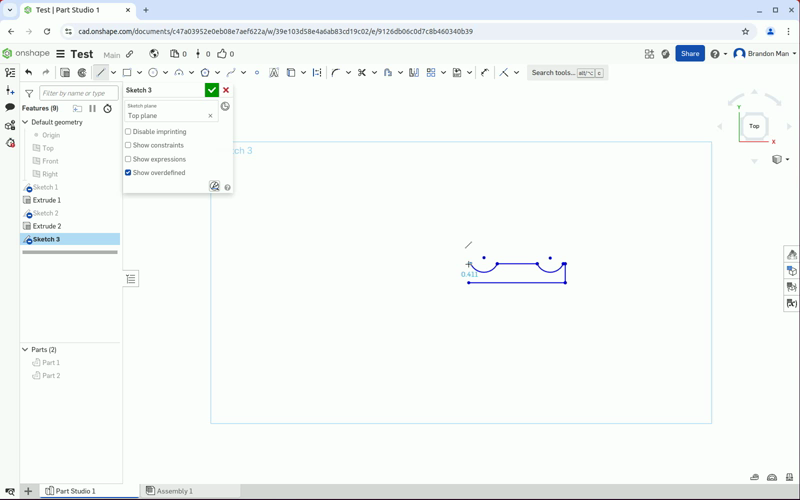
scroll(6)
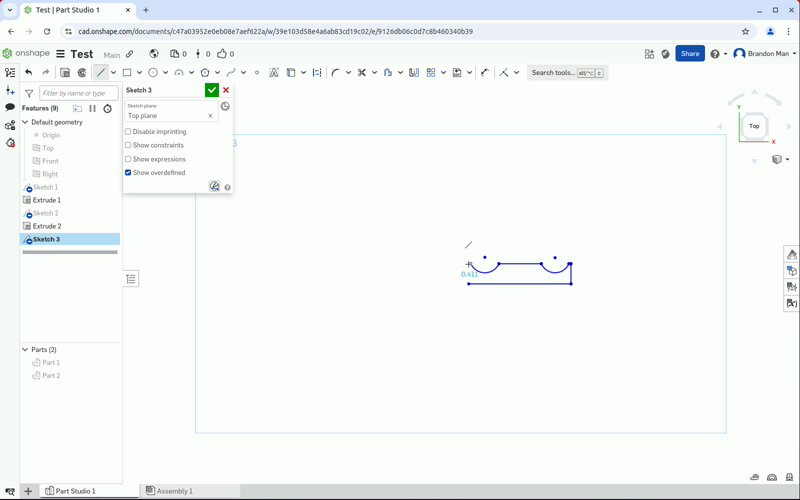
scroll(6)
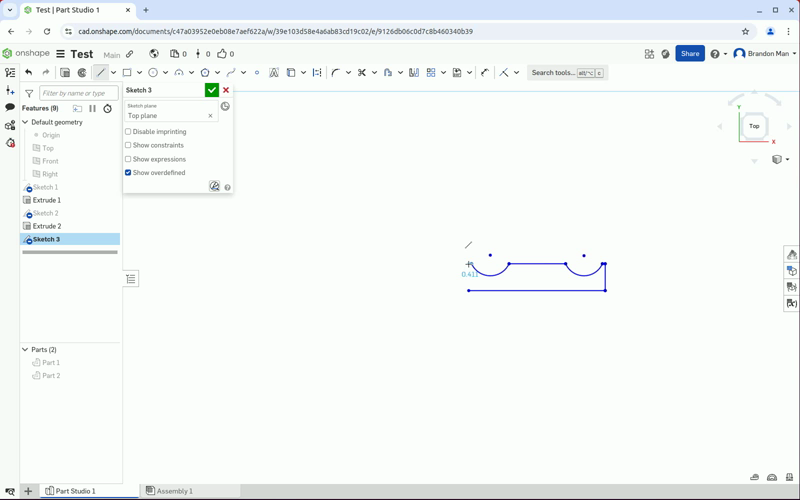
scroll(6)
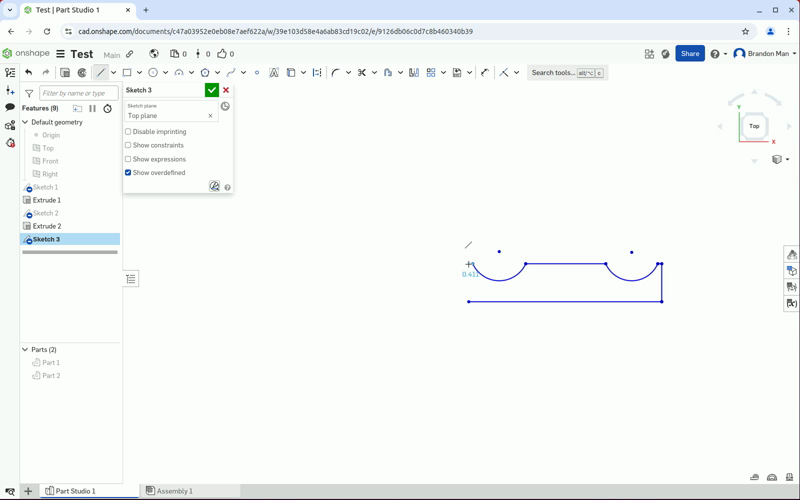
scroll(6)
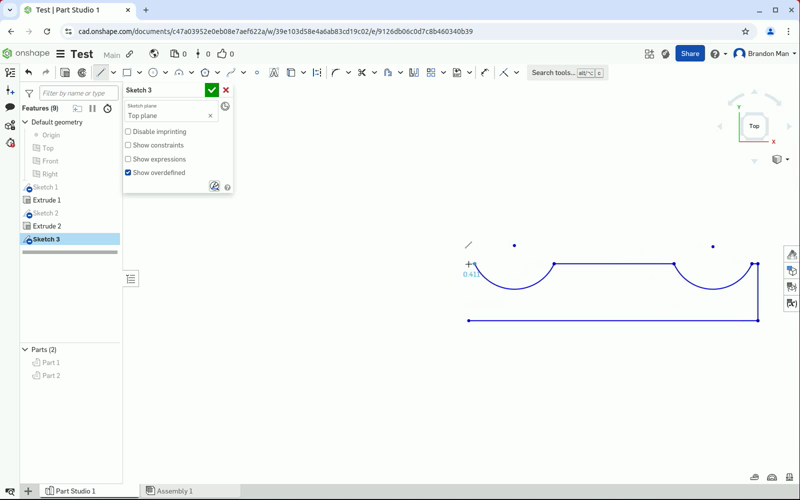
scroll(6)
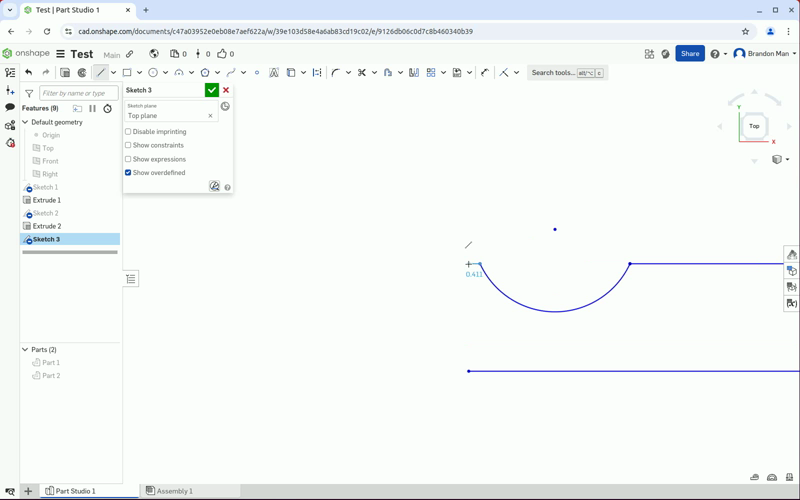
scroll(6)
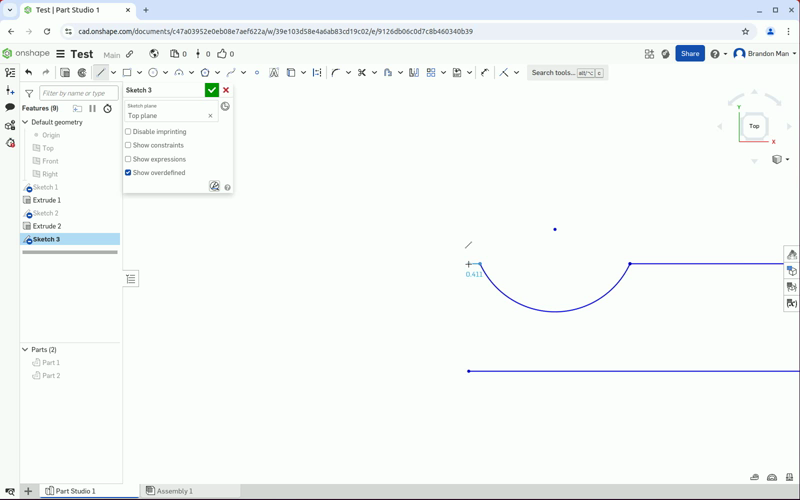
scroll(6)
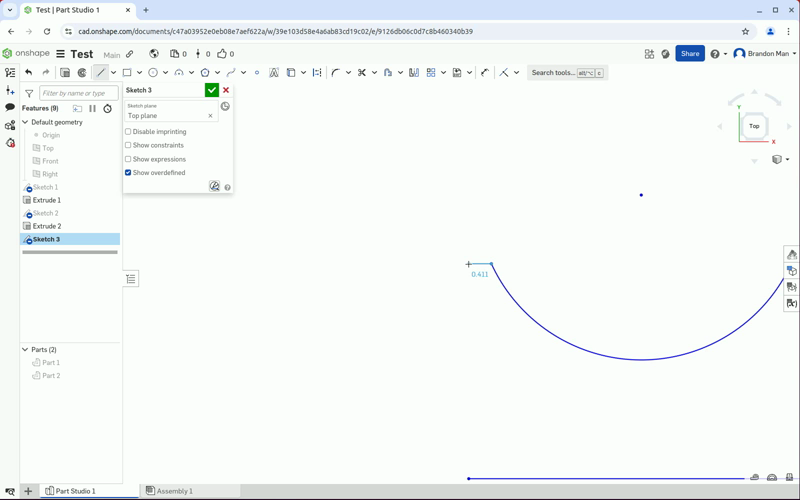
click(468, 263)
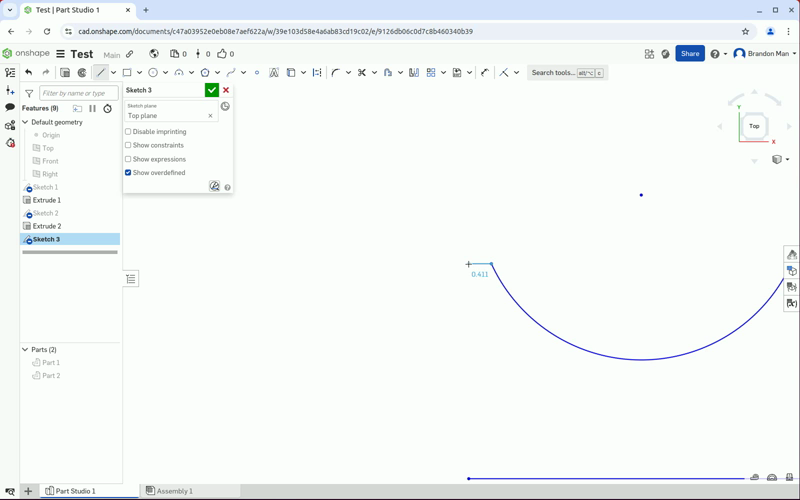
scroll(-6)
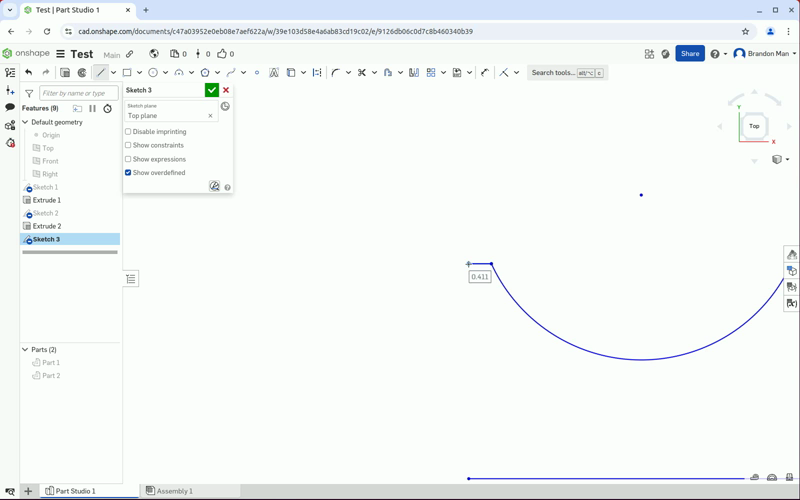
scroll(-6)
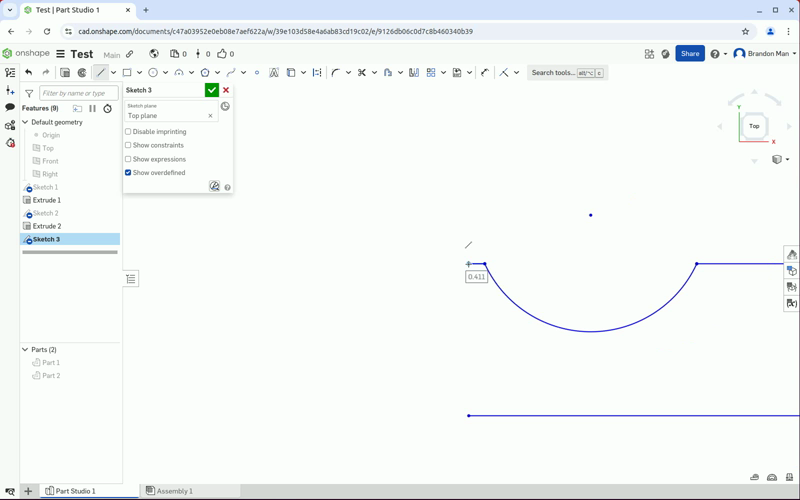
scroll(-6)
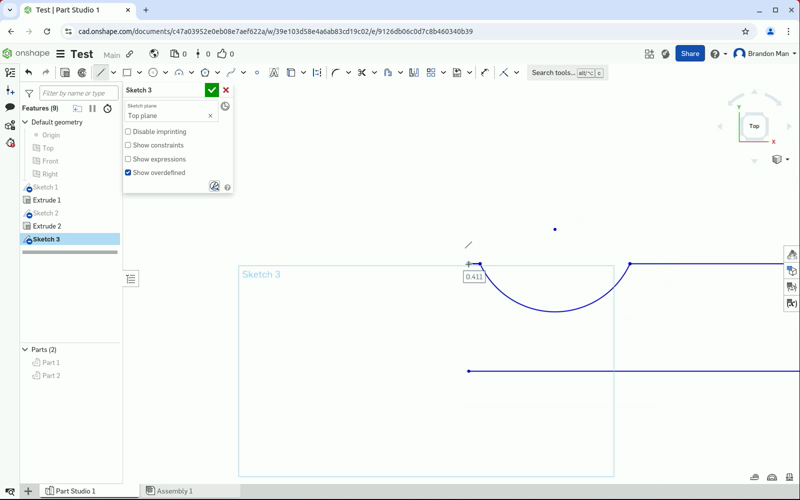
scroll(-6)
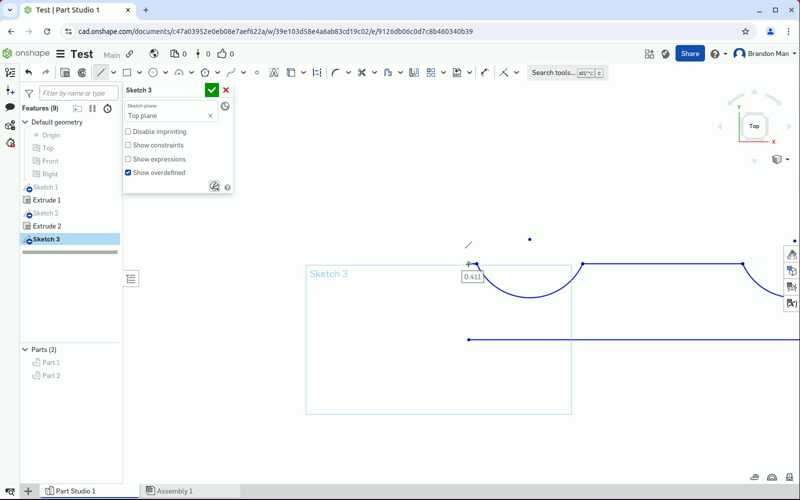
scroll(-6)
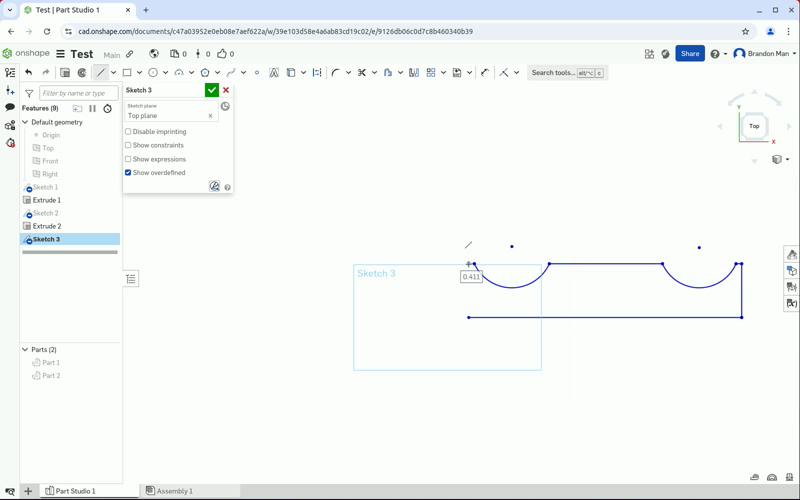
scroll(-6)
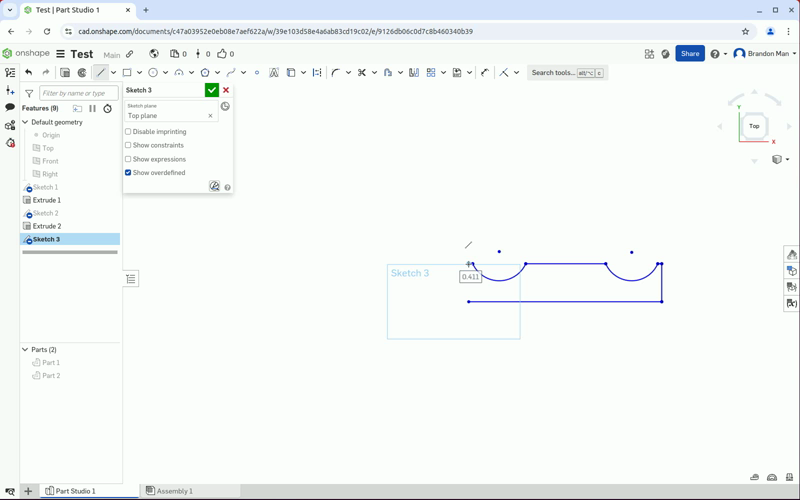
scroll(-6)
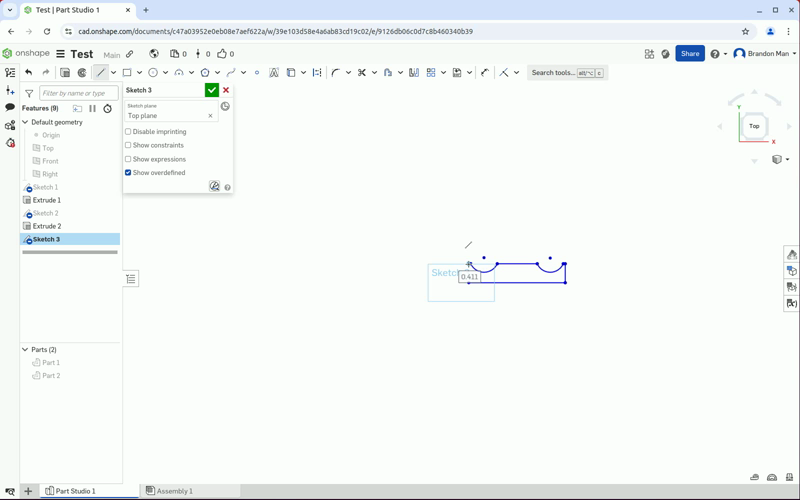
key_up(shift)
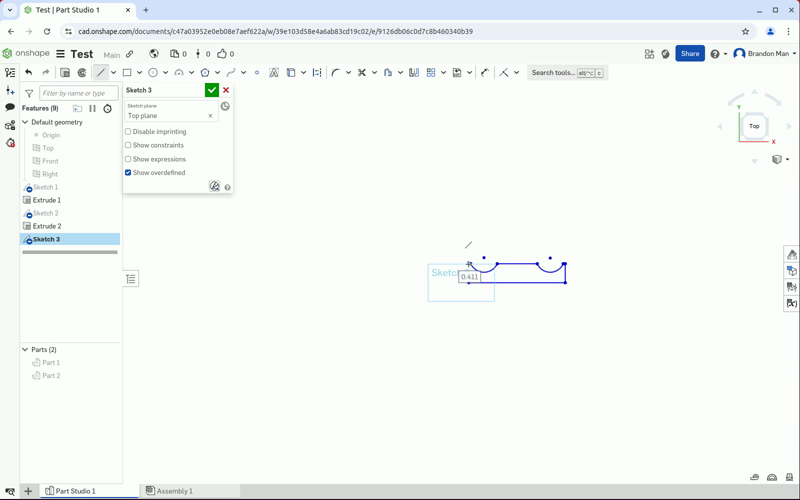
mouse_move(498, 263)
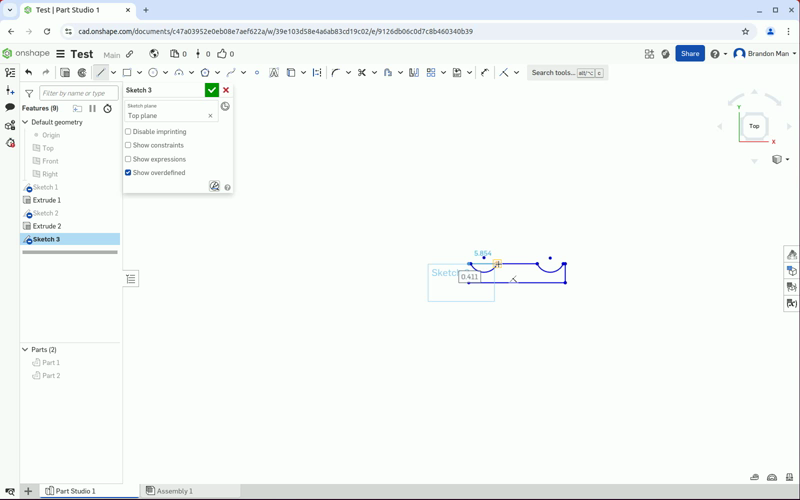
key_down(shift)
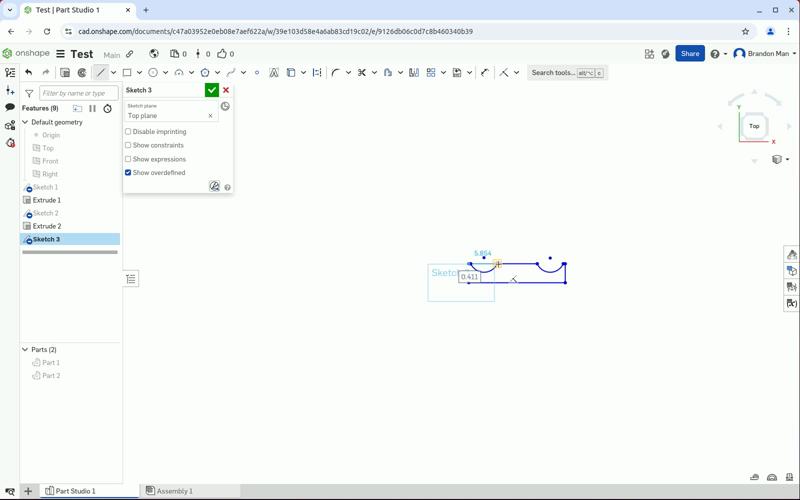
mouse_move(468, 282)
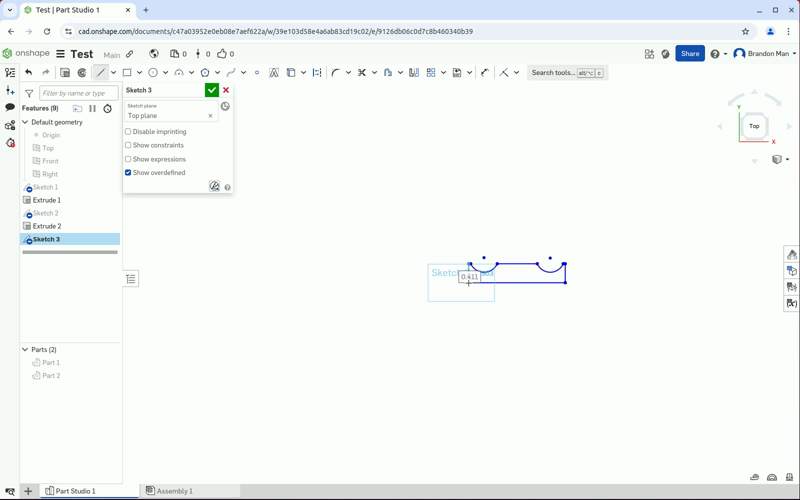
key_up(shift)
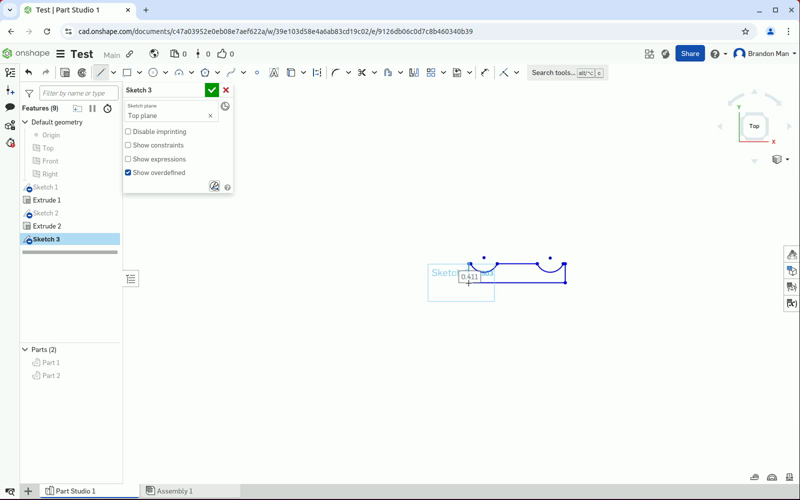
click(468, 282)
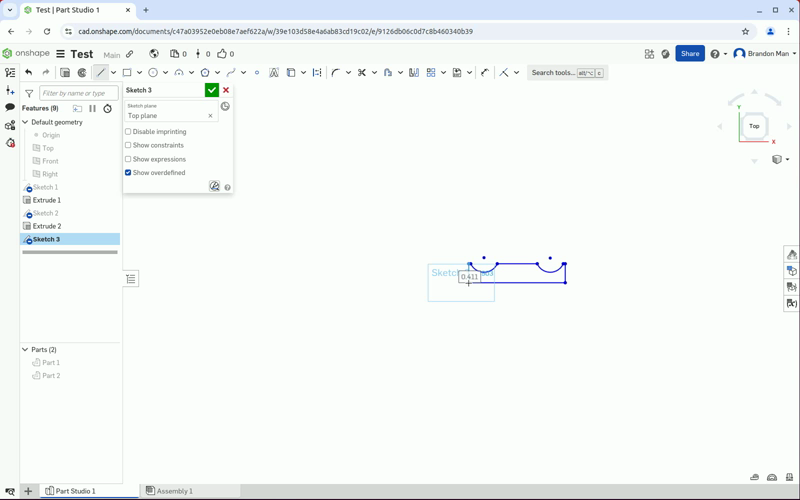
key(esc)
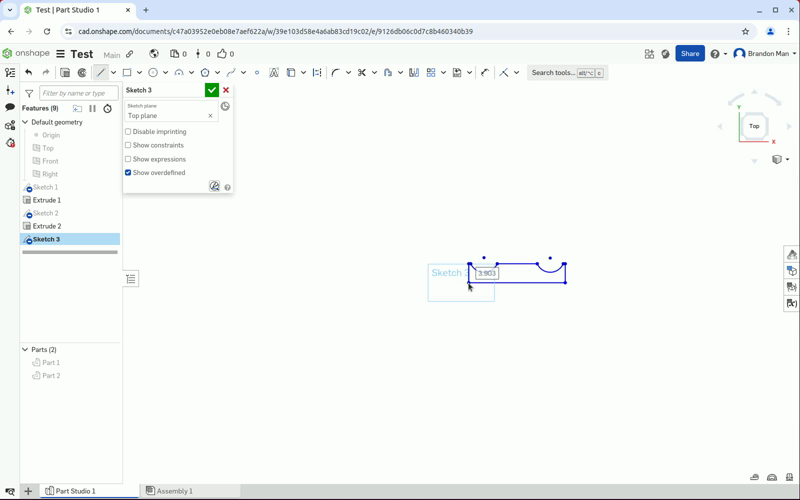
mouse_move(489, 274)
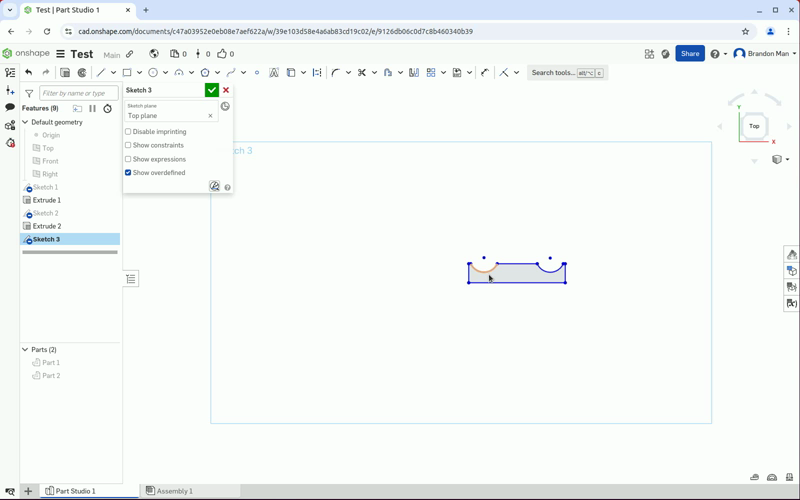
scroll(6)
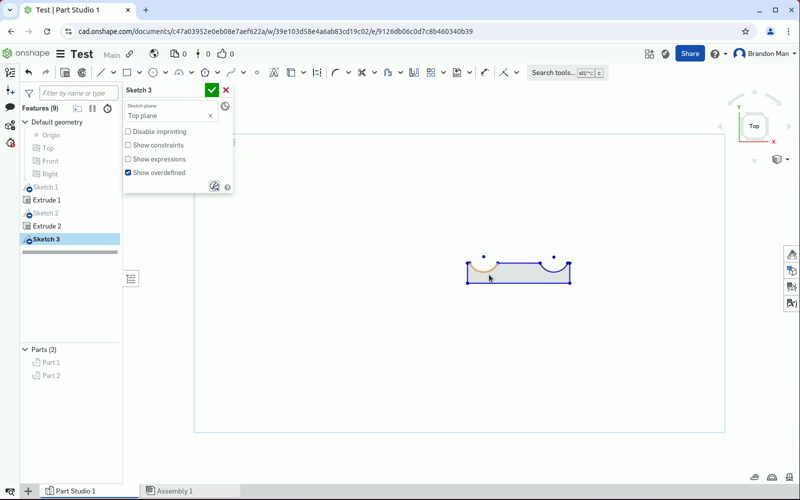
scroll(6)
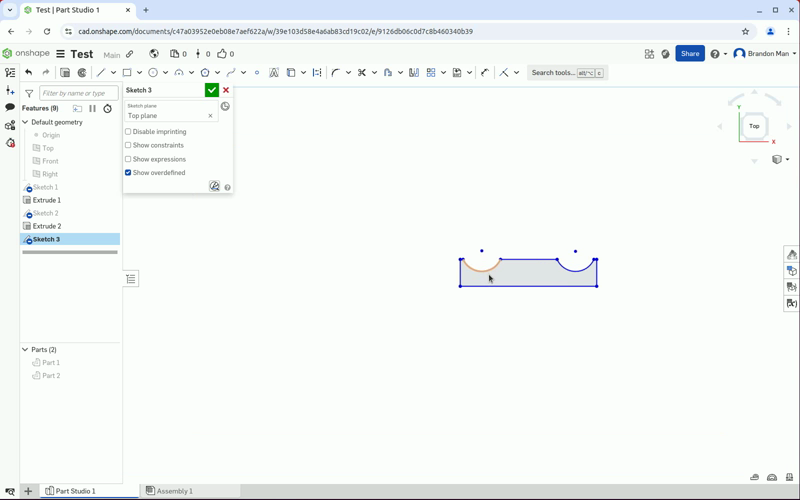
scroll(6)
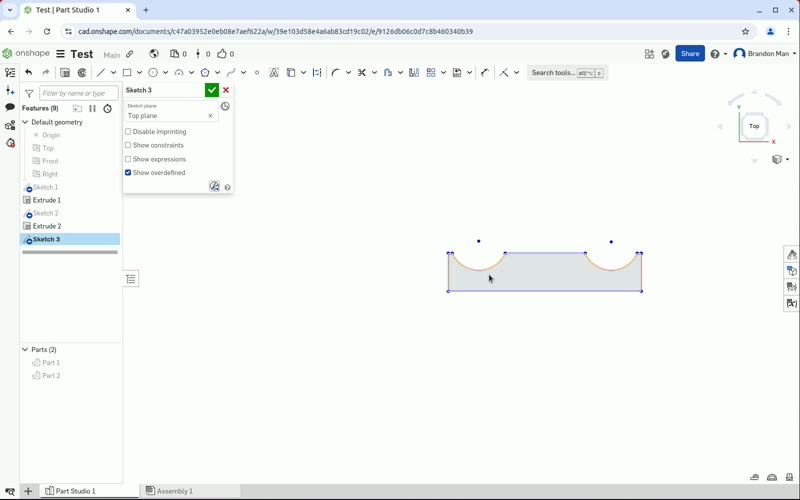
scroll(6)
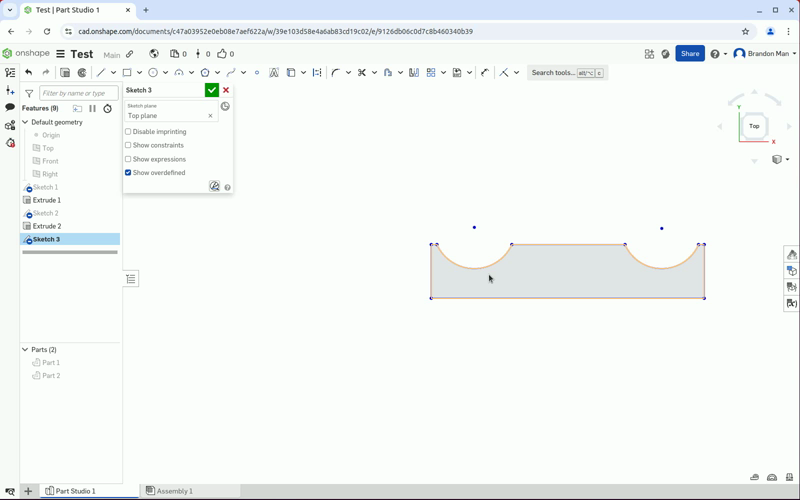
scroll(6)
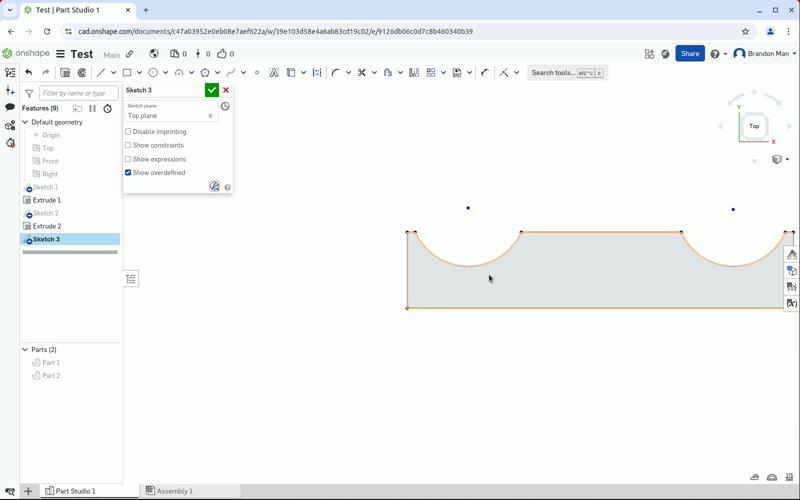
scroll(6)
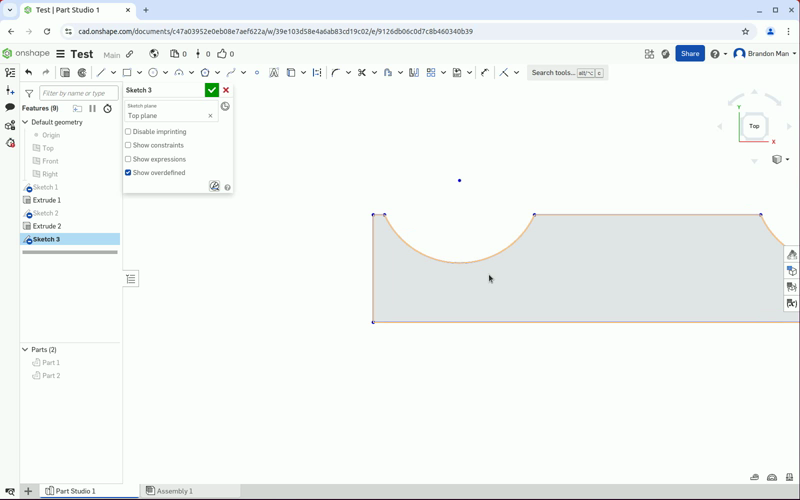
scroll(6)
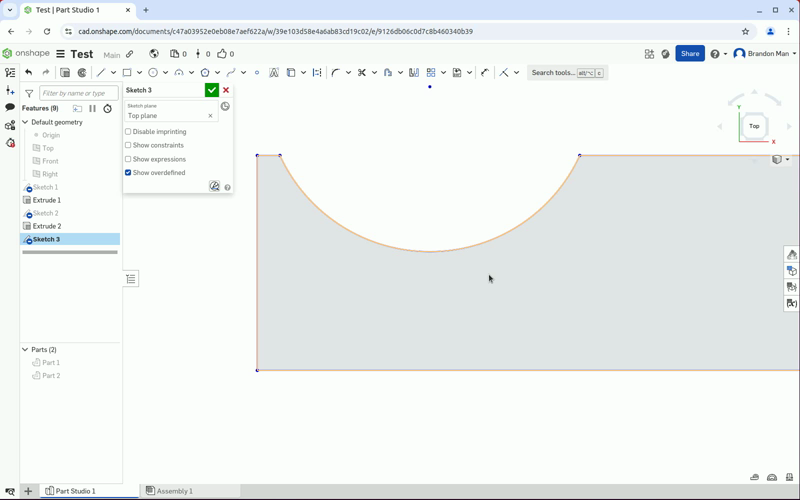
click(489, 274)
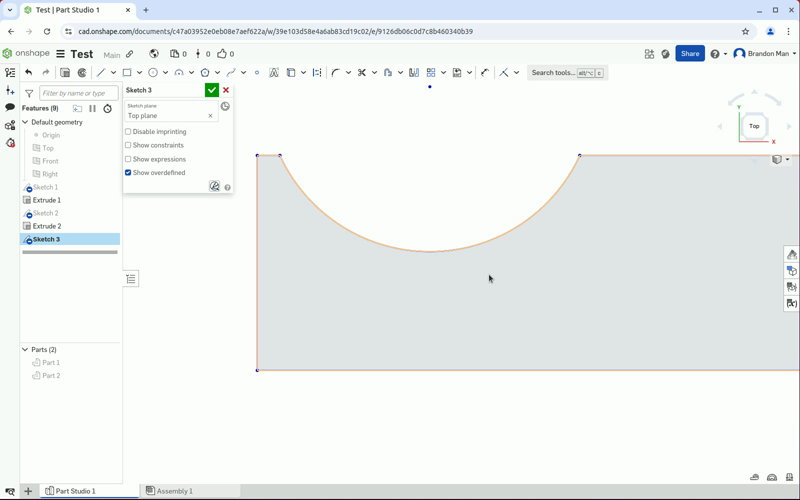
scroll(-6)
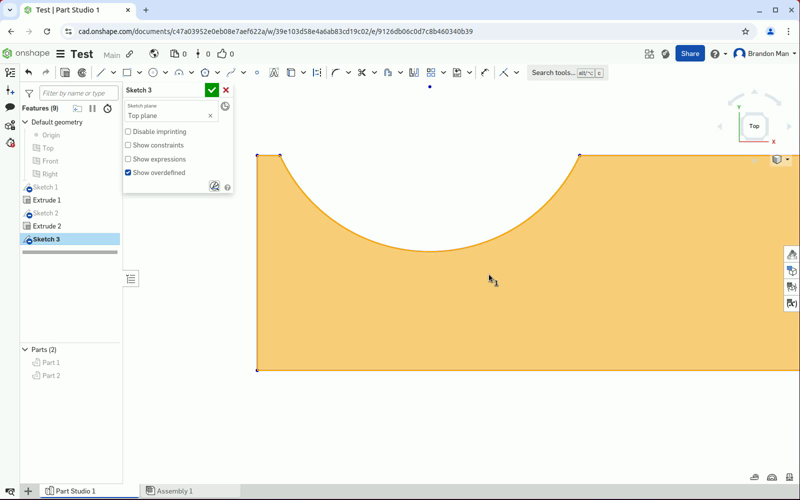
scroll(-6)
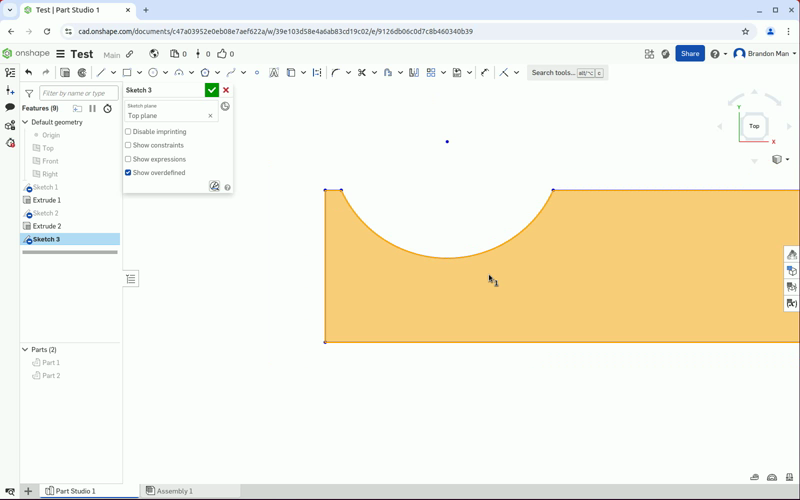
scroll(-6)
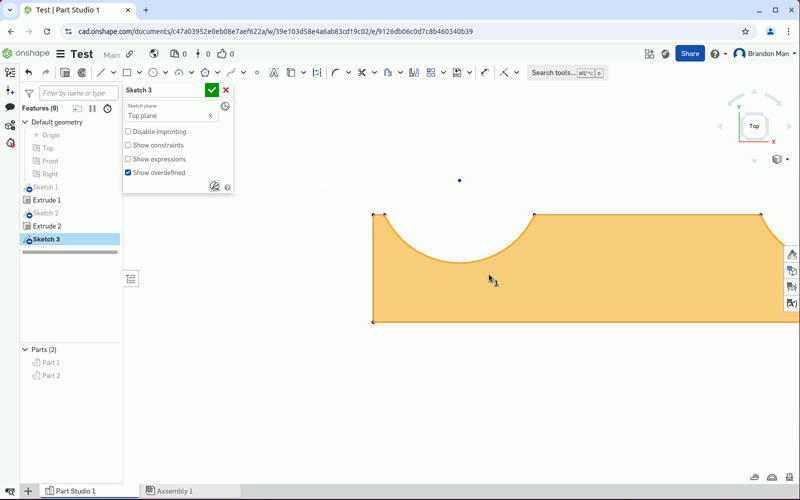
scroll(-6)
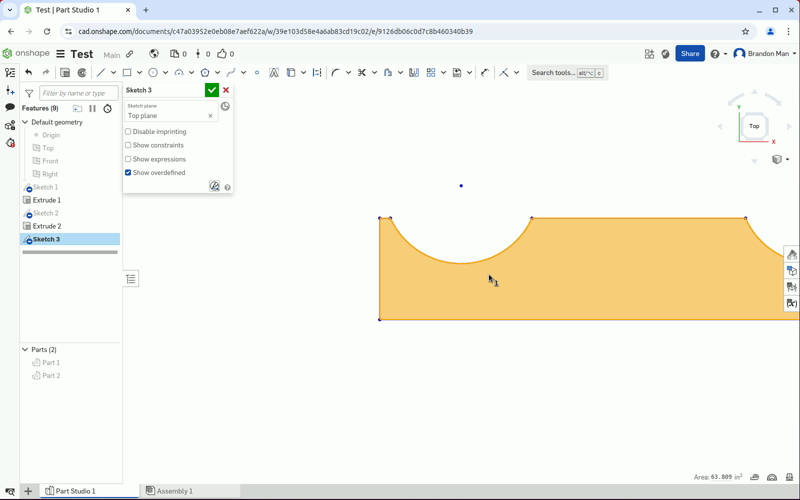
scroll(-6)
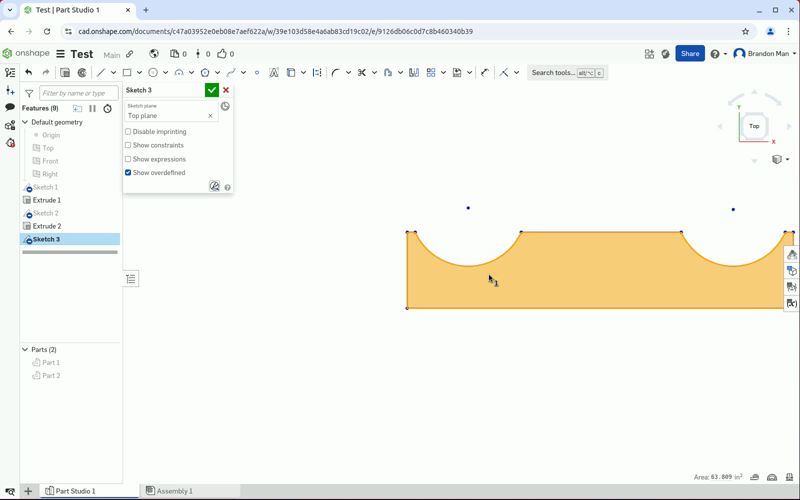
scroll(-6)
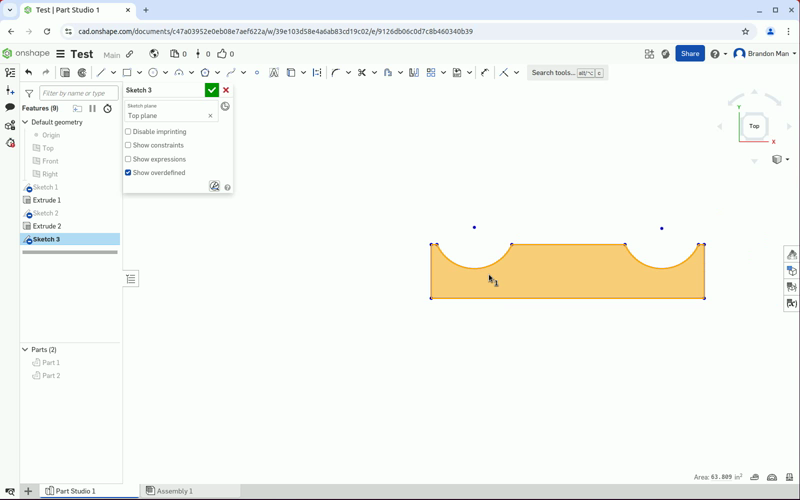
scroll(-6)
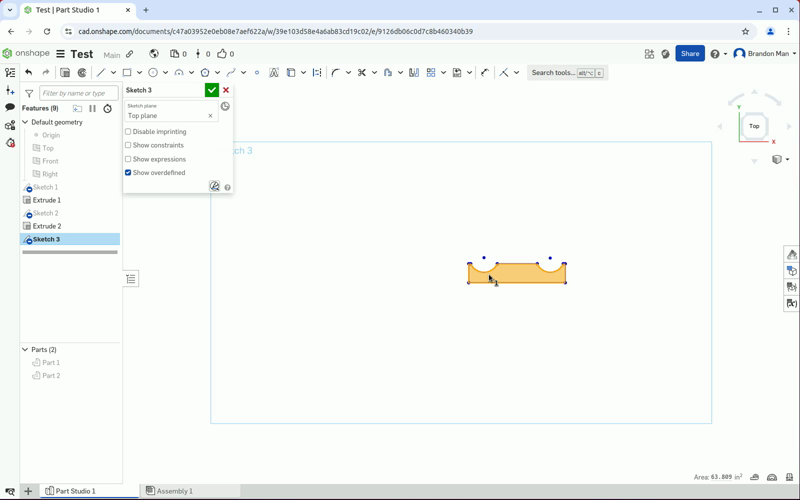
mouse_move(73, 352)
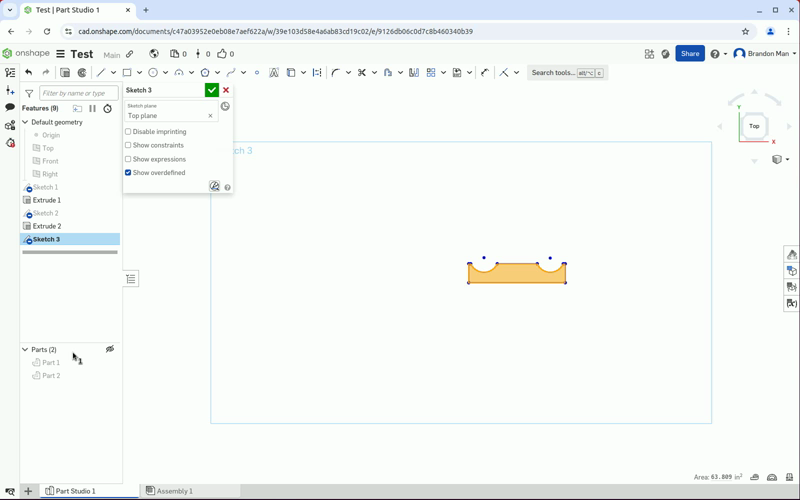
key(shift+y)
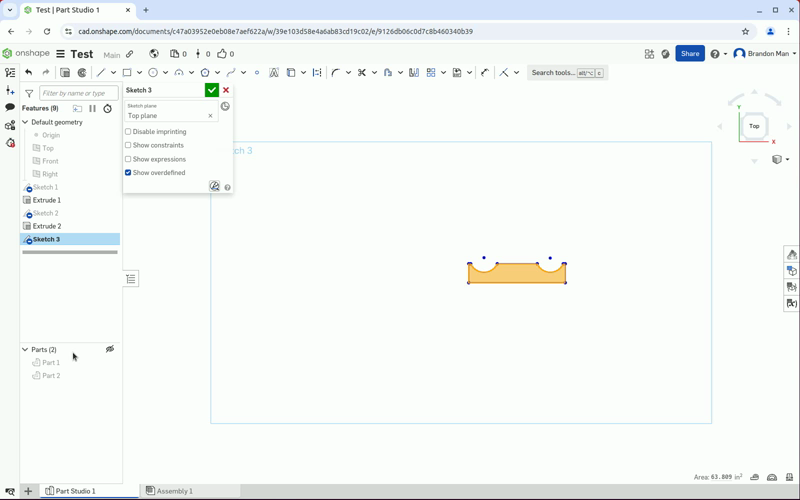
key(shift+e)
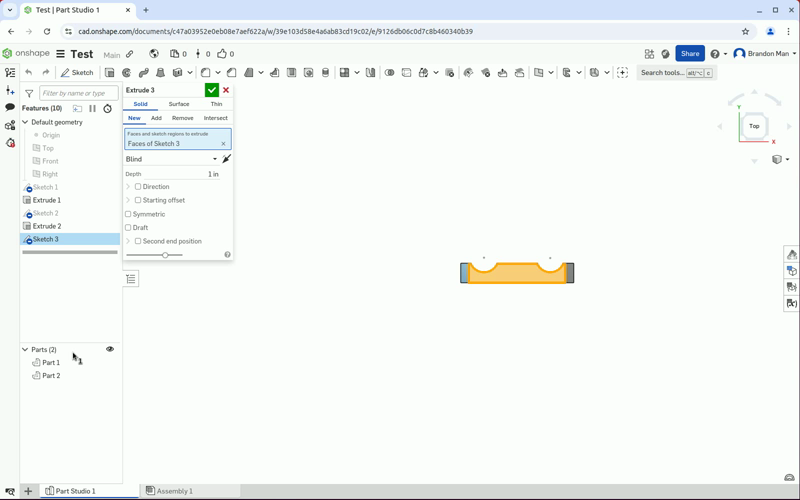
mouse_move(143, 106)
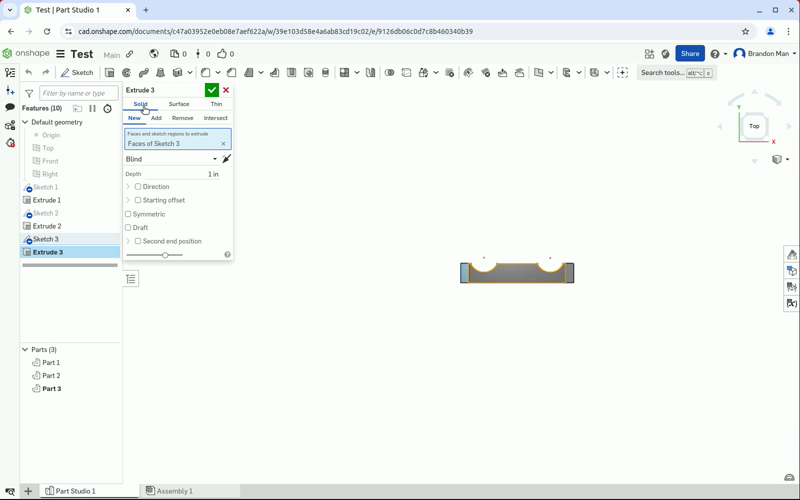
click(143, 106)
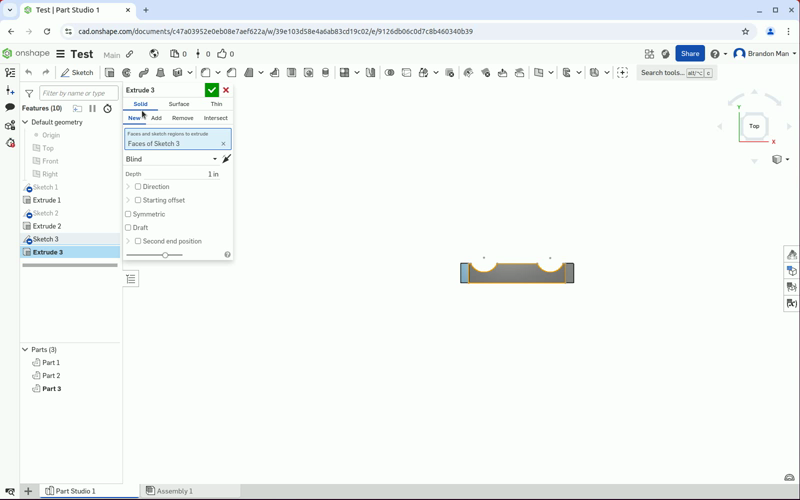
mouse_move(137, 120)
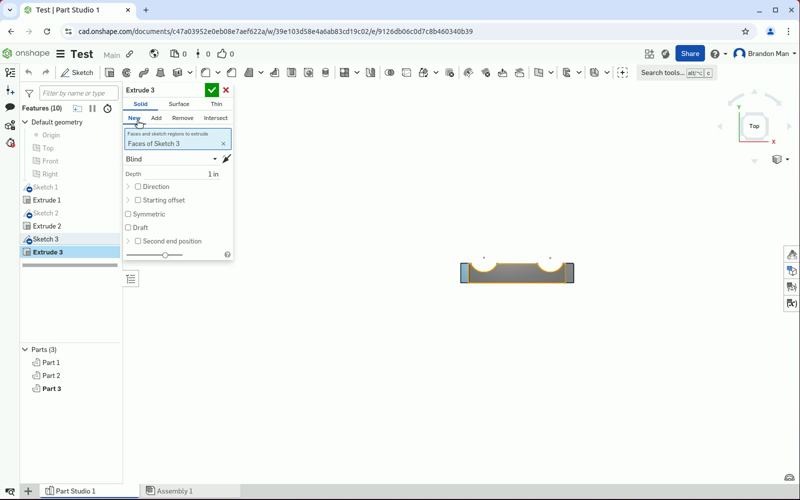
click(137, 120)
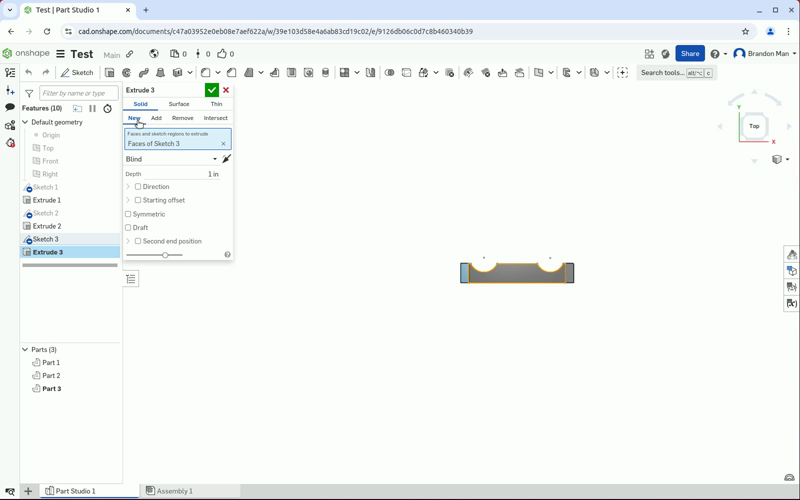
key(tab, 4)
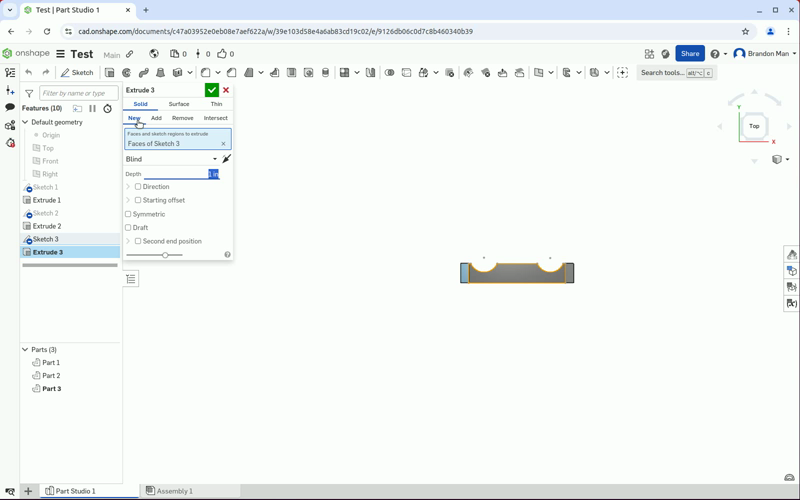
text(11.313)
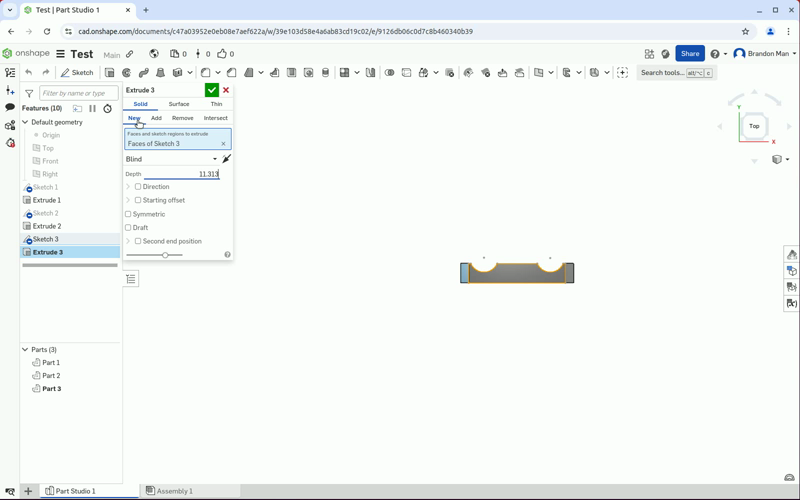
key(enter)
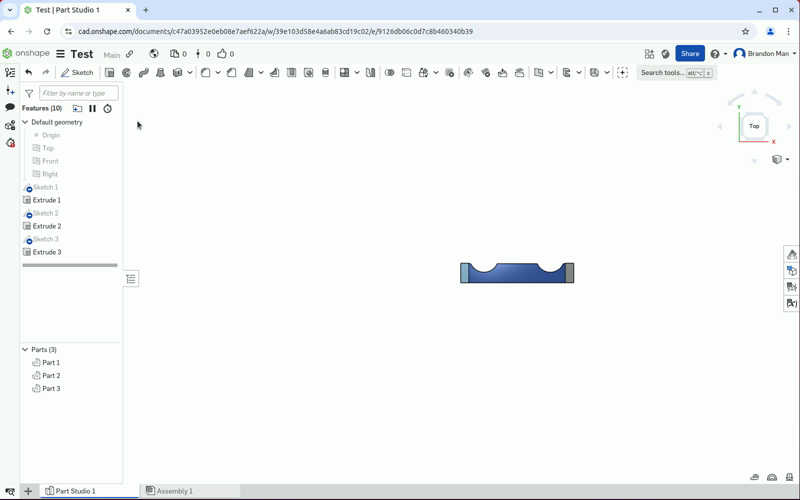
key(shift+h)
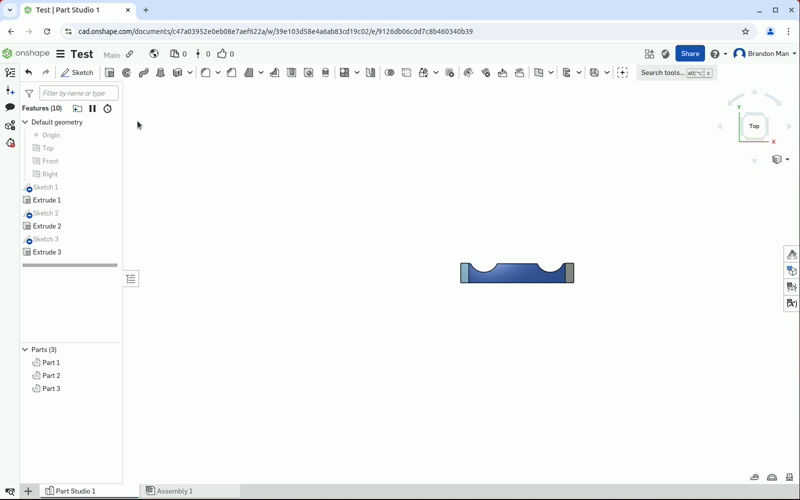
key(shift+h)
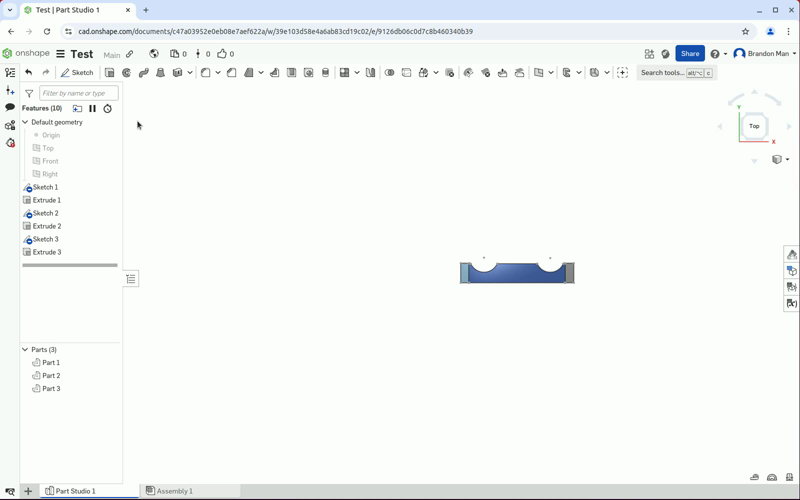
key(shift+7)
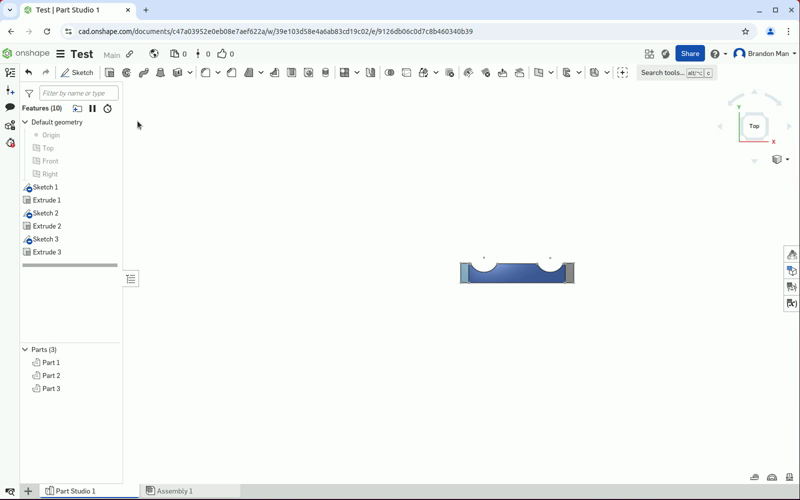
key(up, 3)
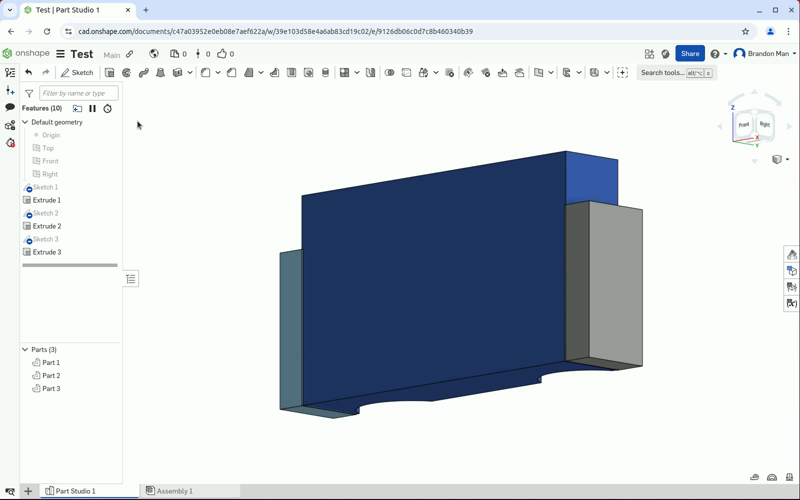
key(left, 3)
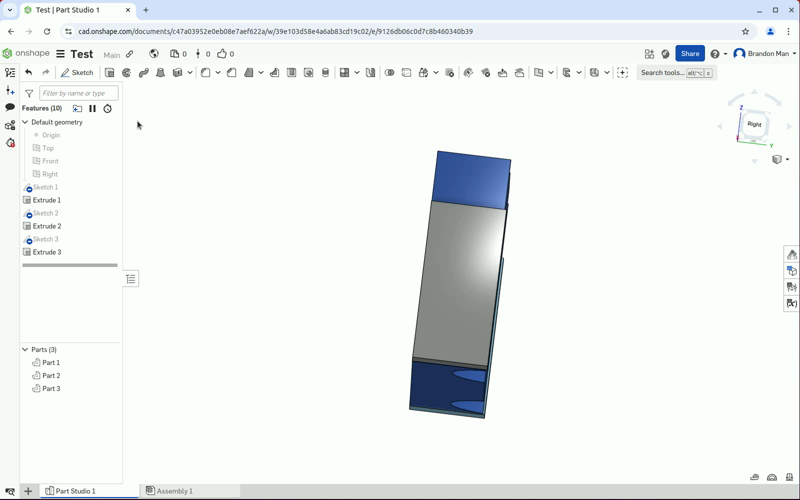
key(right, 3)
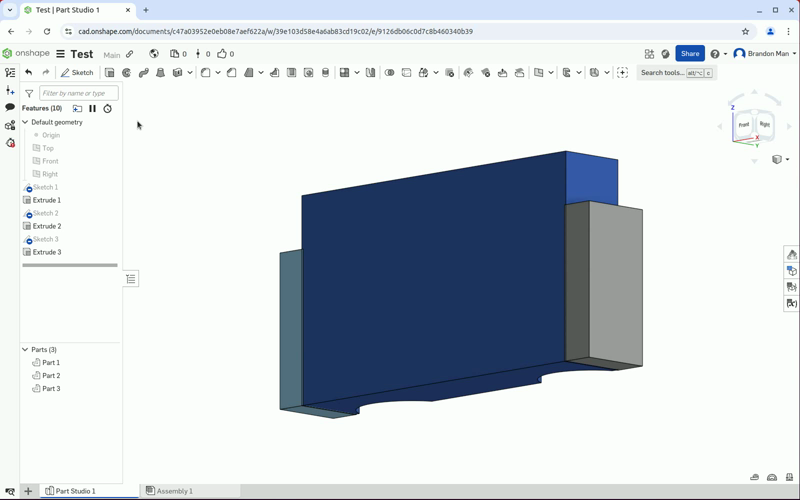
key(down, 3)
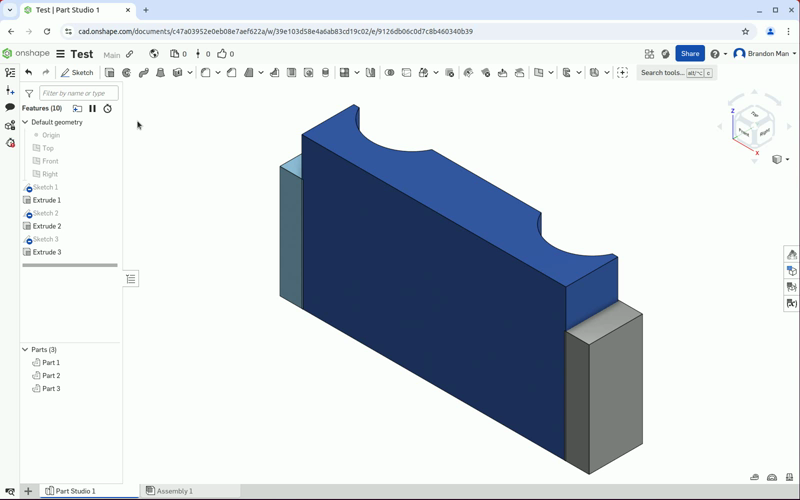
mouse_move(73, 189)
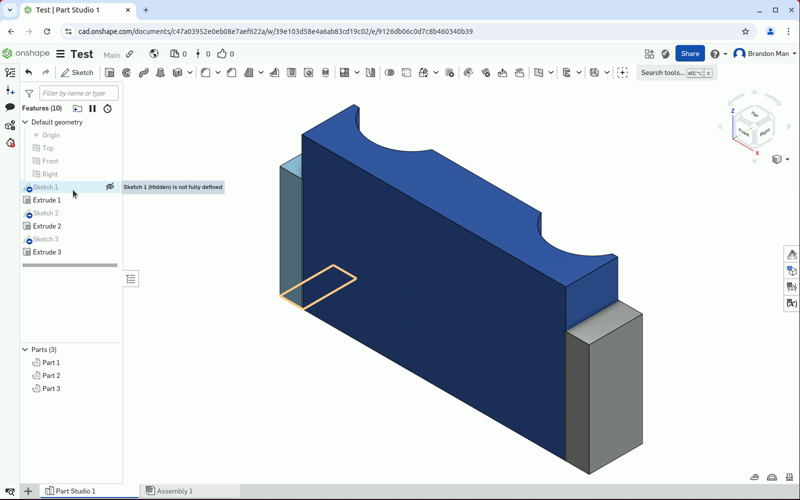
click(73, 189)